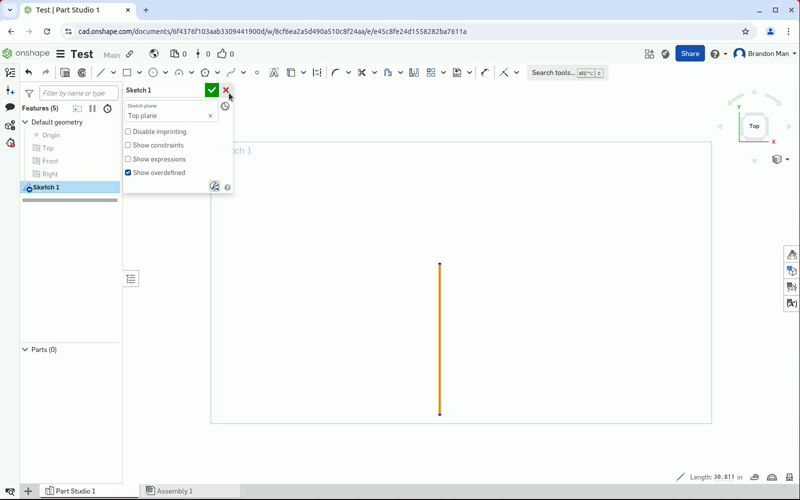
key(shift+h)
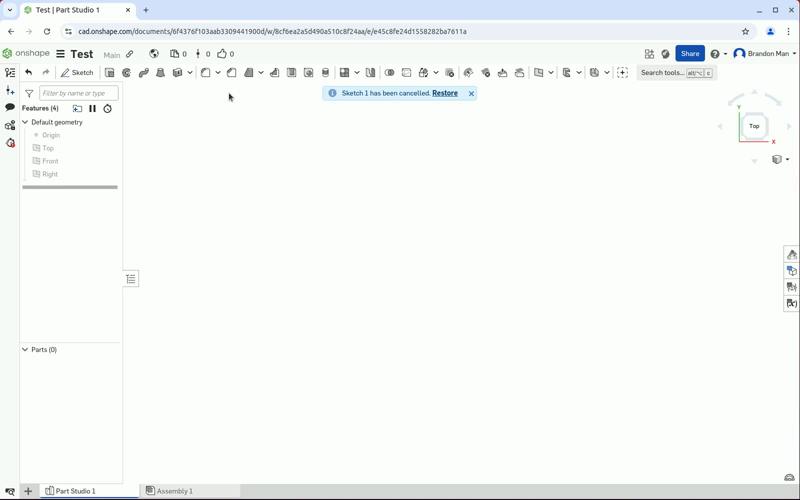
mouse_move(73, 352)
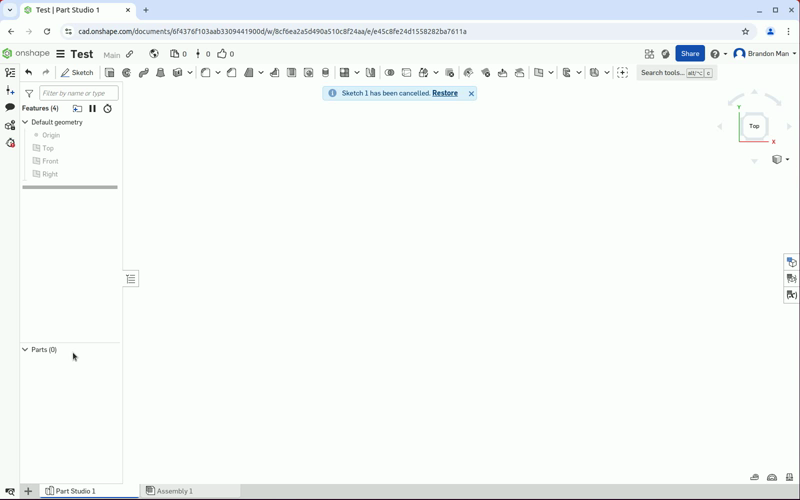
key(y)
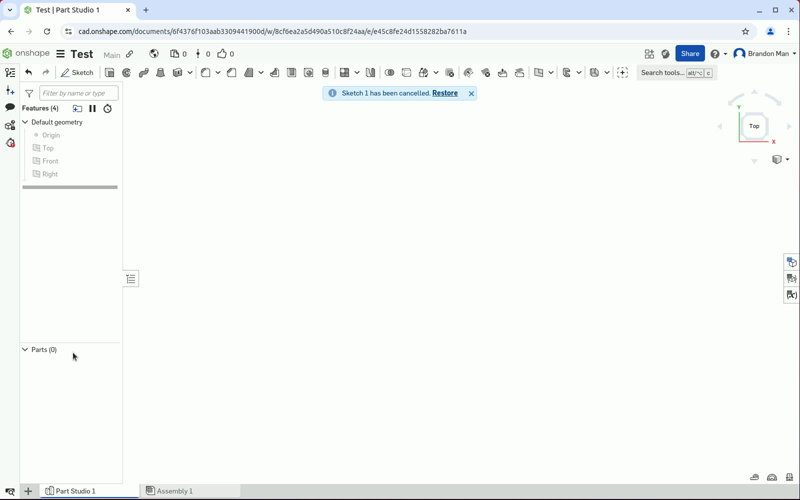
key(shift+p)
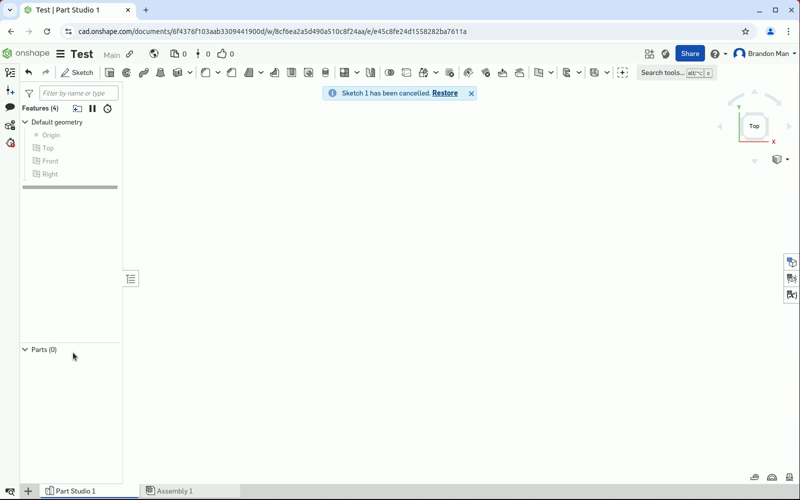
key(space)
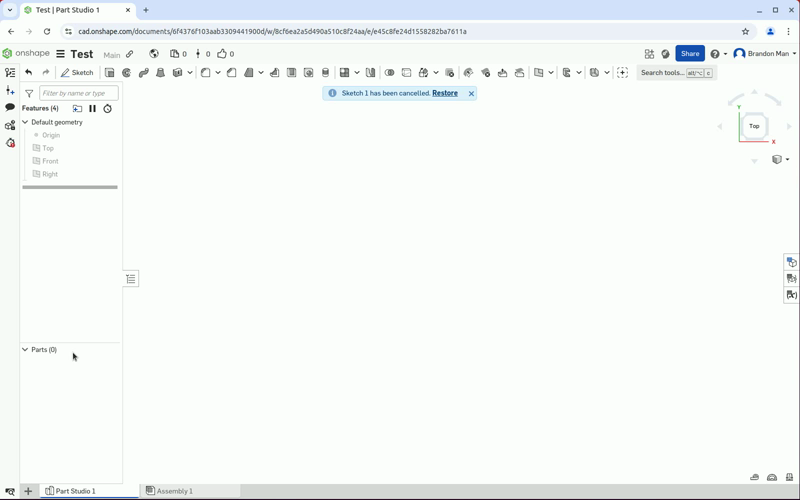
key_down(shift)
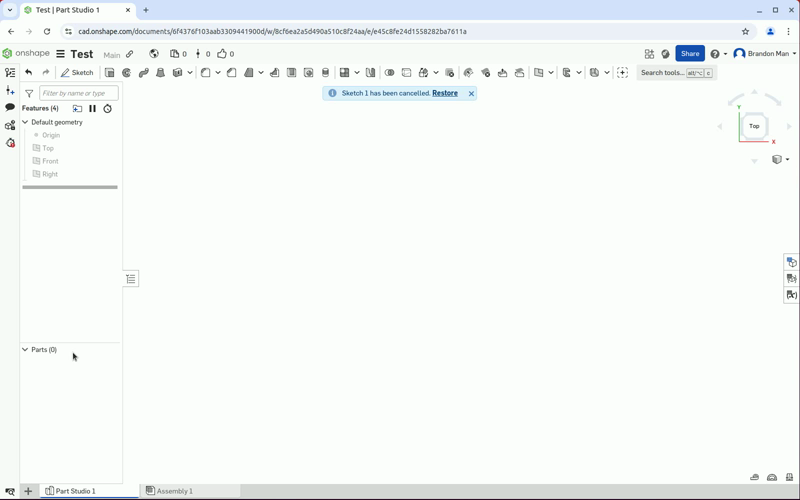
key(up)
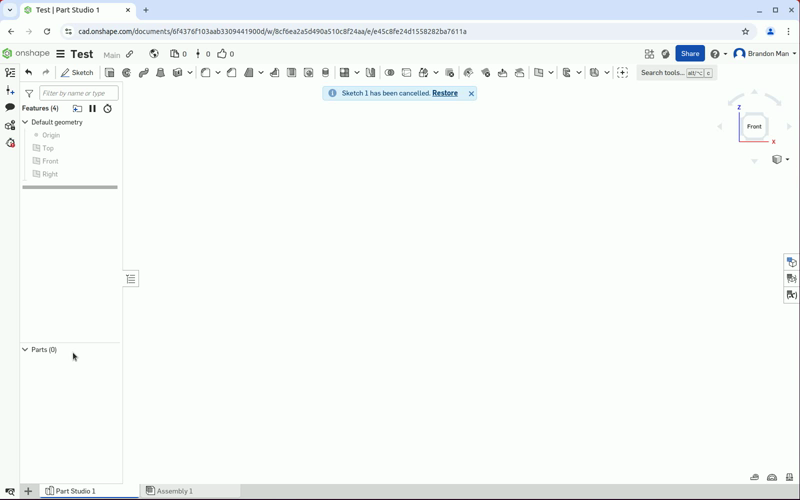
key_up(shift)
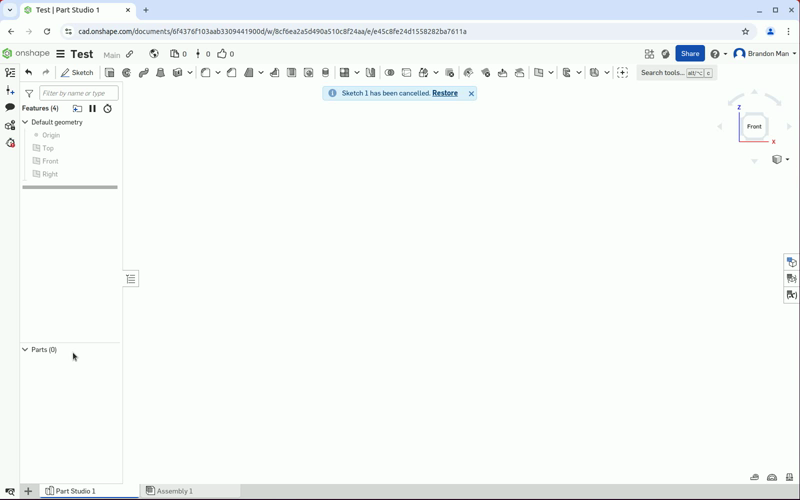
mouse_move(73, 352)
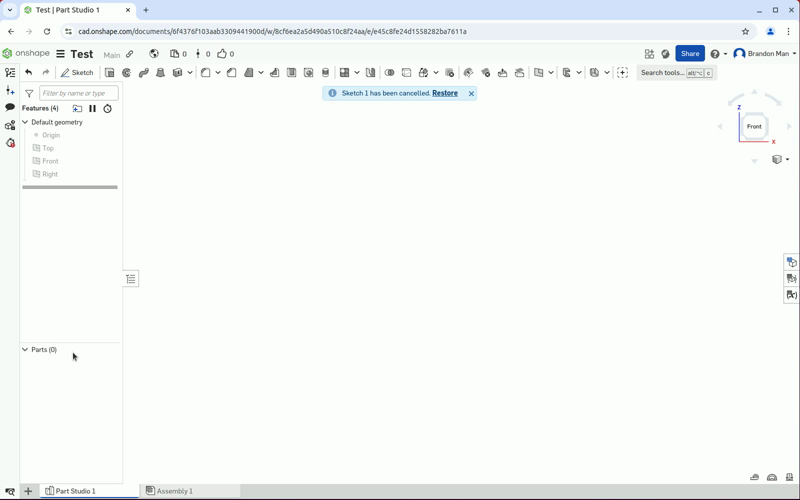
key(shift+y)
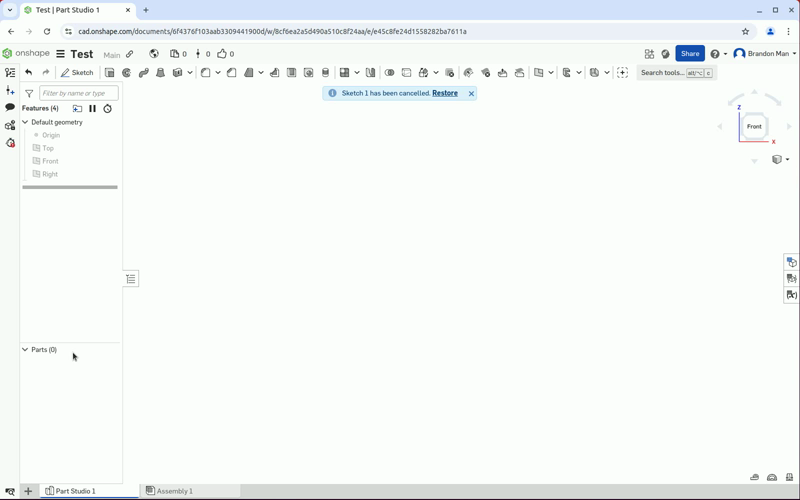
key(shift+s)
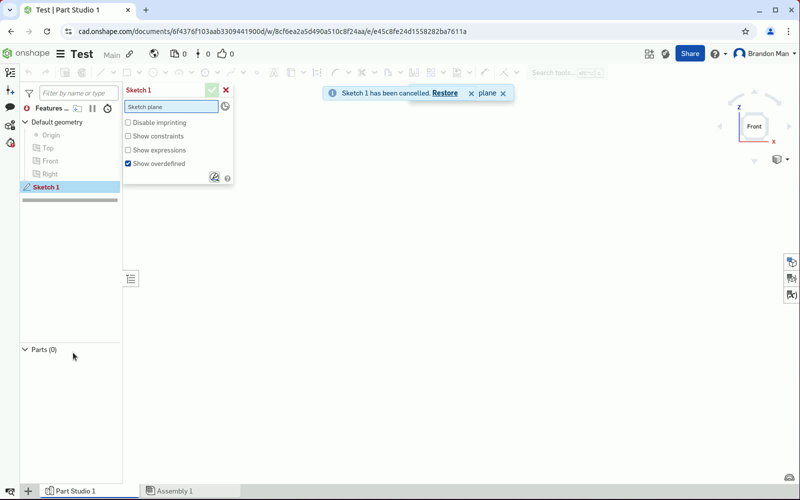
mouse_move(73, 163)
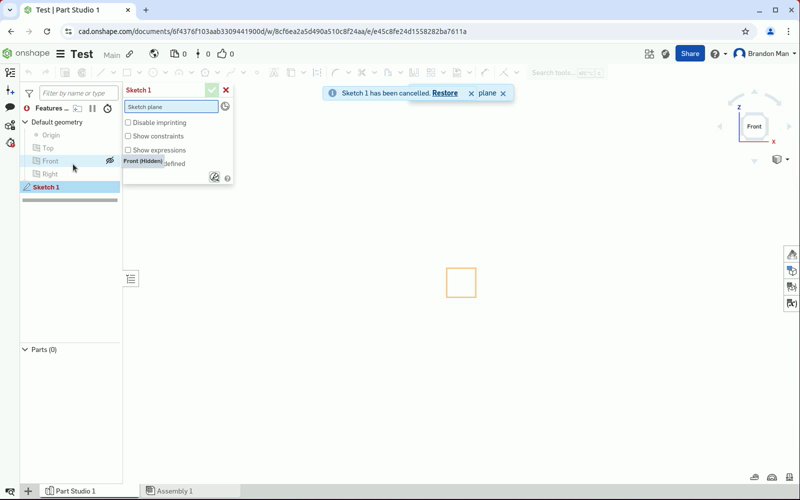
click(73, 163)
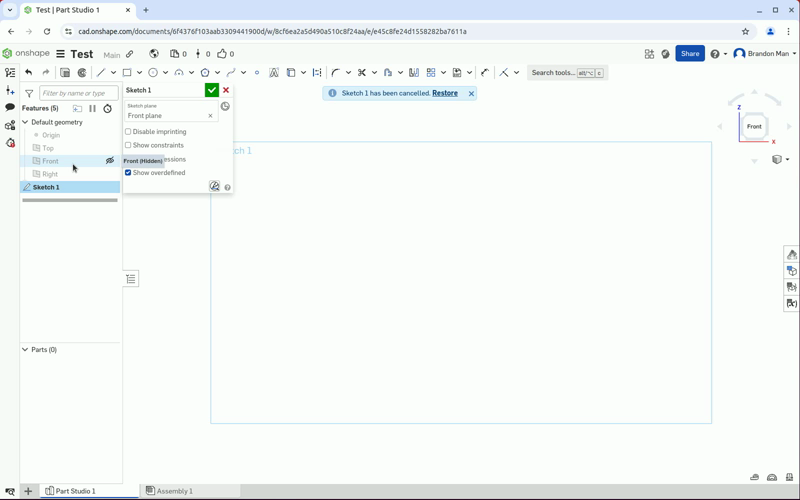
mouse_move(73, 352)
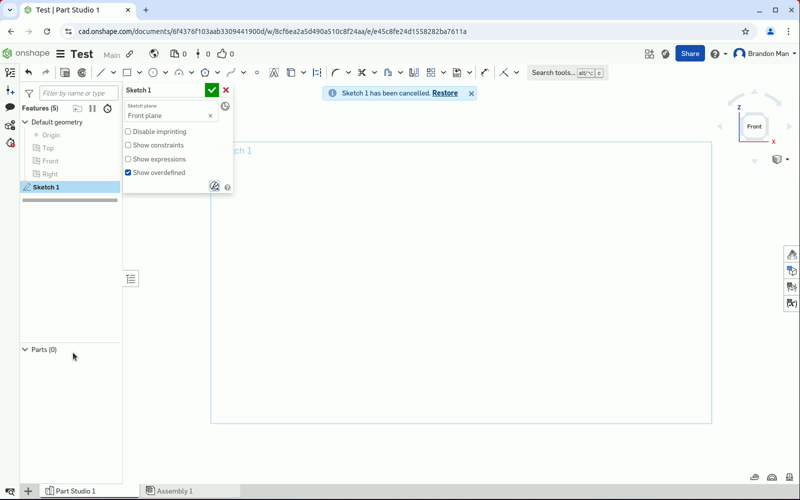
key(y)
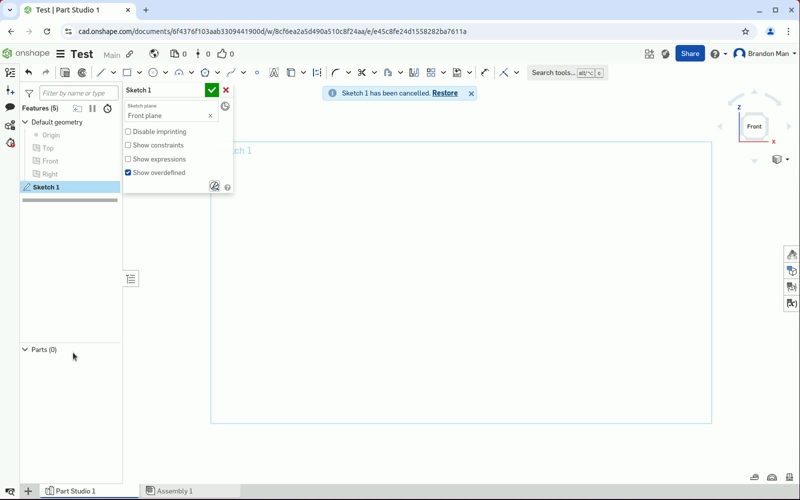
key(l)
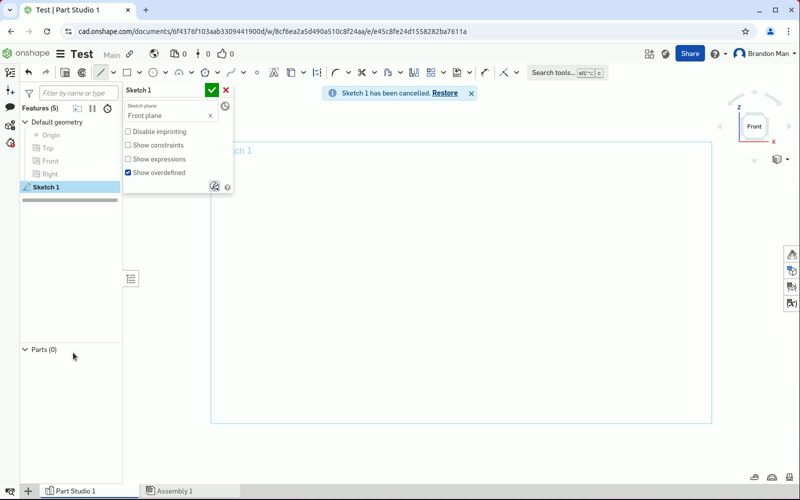
key_down(shift)
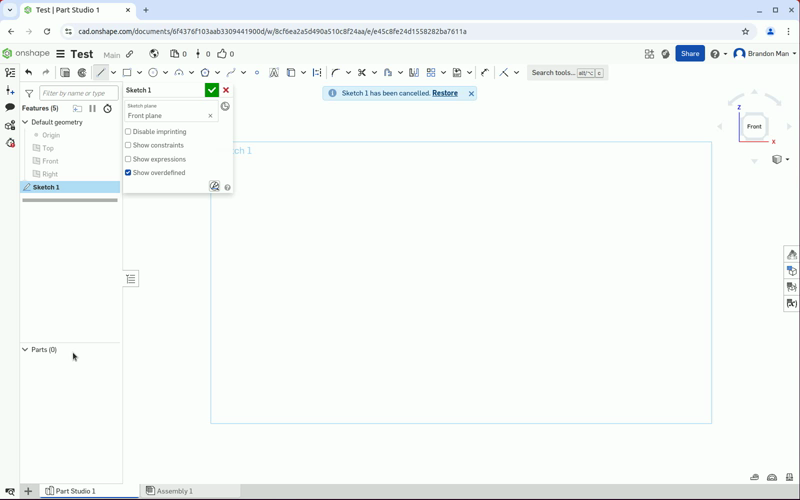
mouse_move(444, 252)
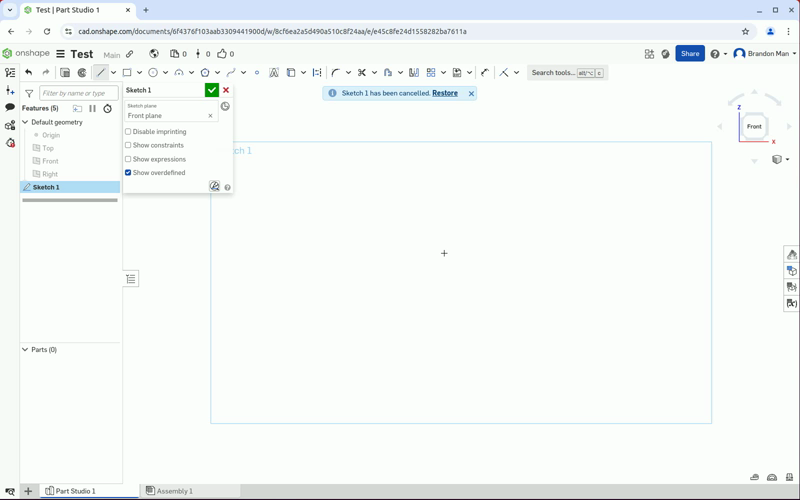
click(444, 252)
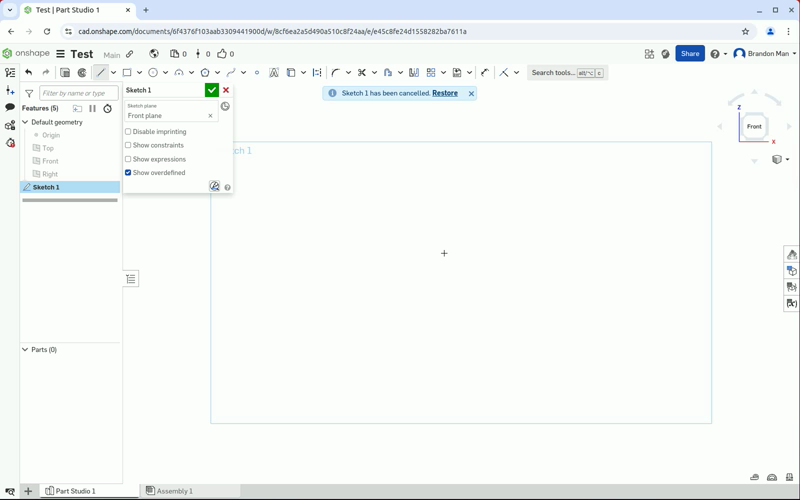
key_up(shift)
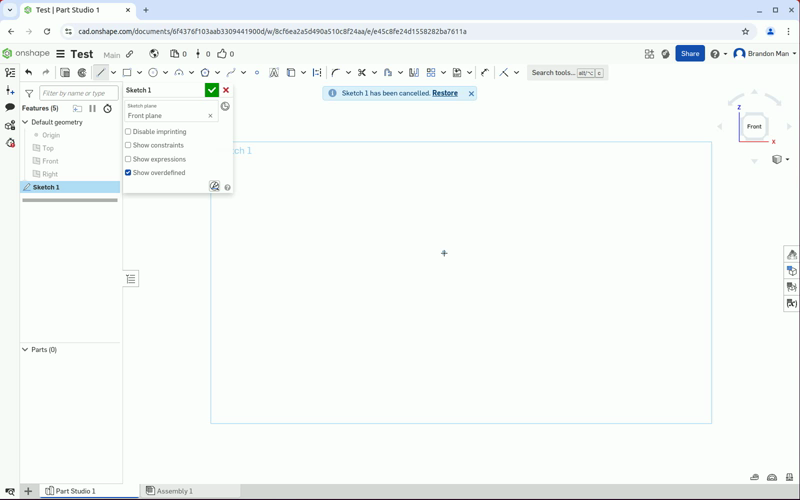
key_down(shift)
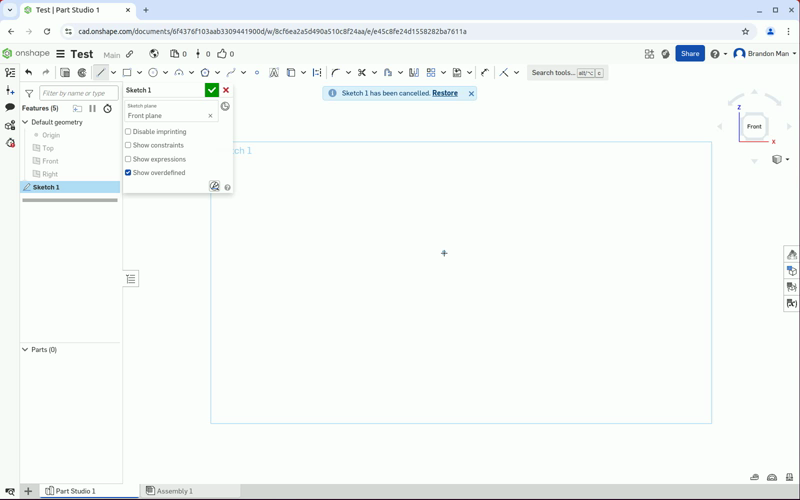
mouse_move(474, 252)
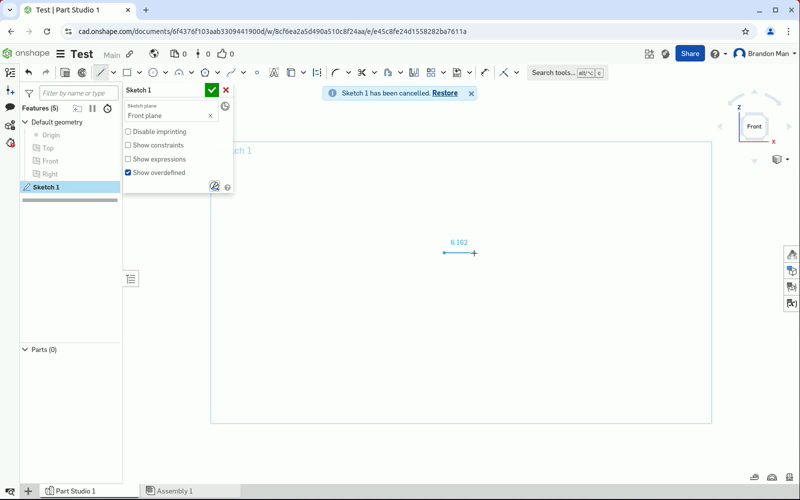
mouse_move(477, 252)
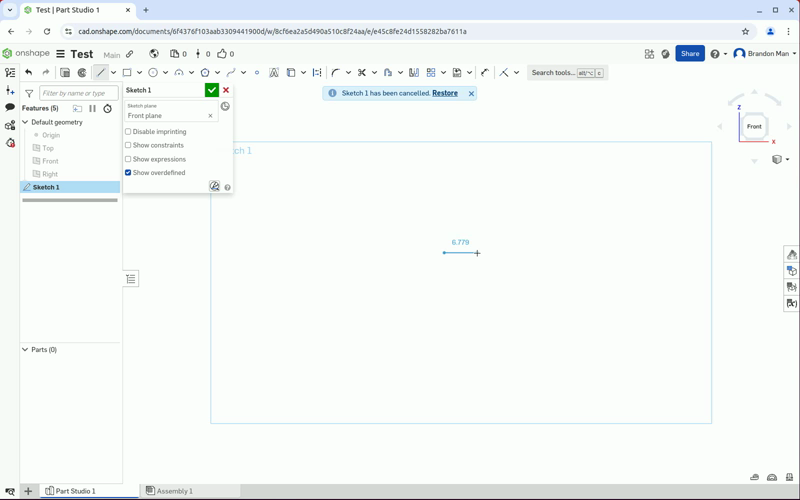
click(477, 252)
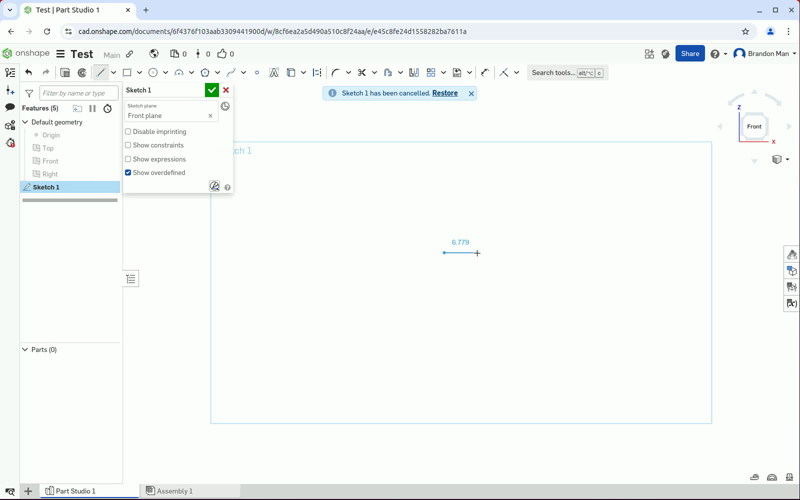
key_up(shift)
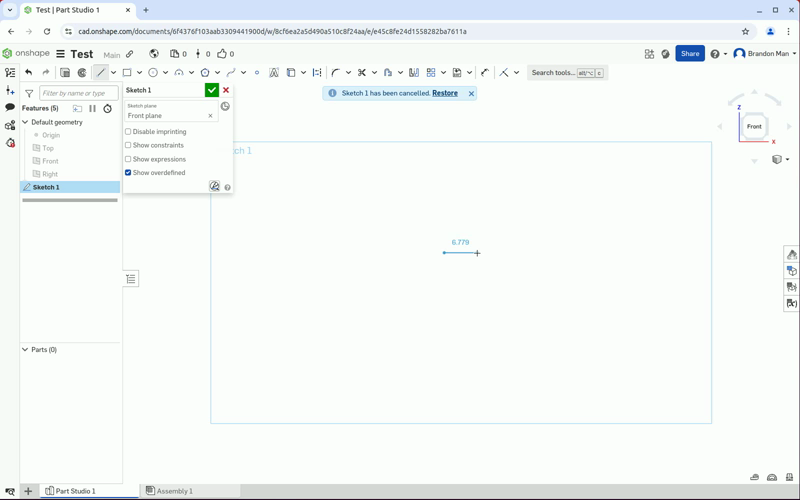
key_down(shift)
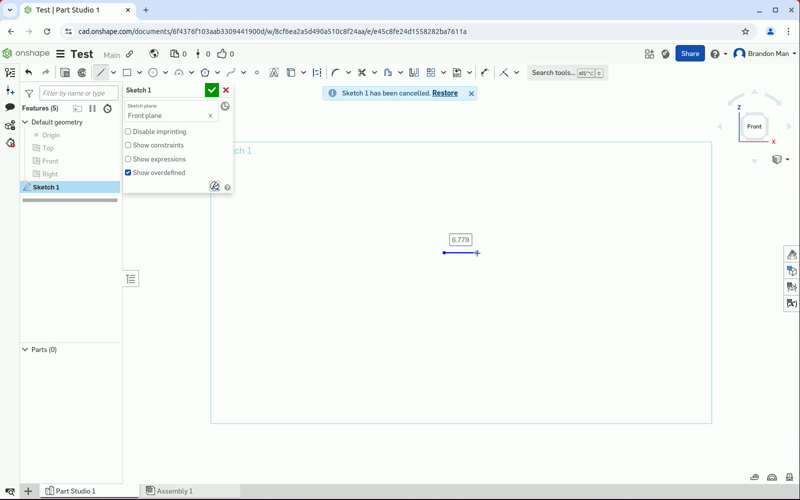
mouse_move(477, 170)
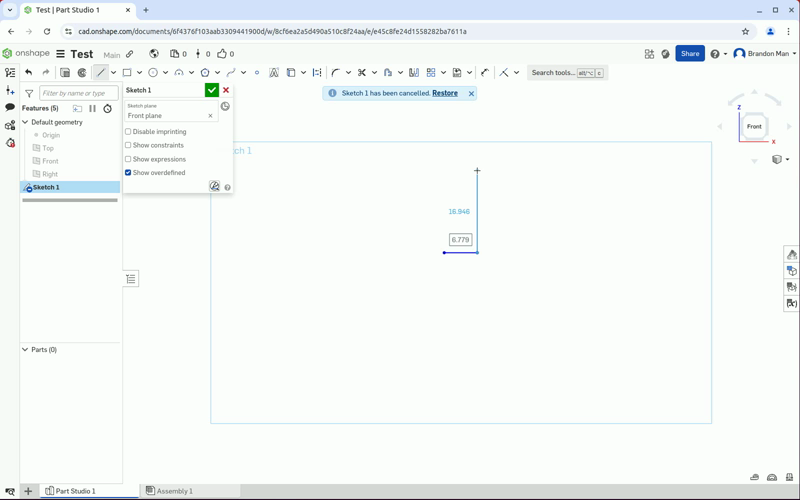
click(477, 170)
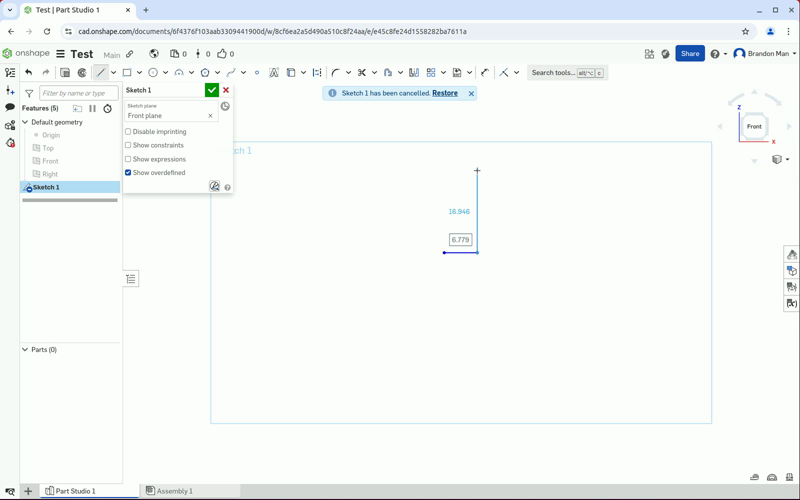
key_up(shift)
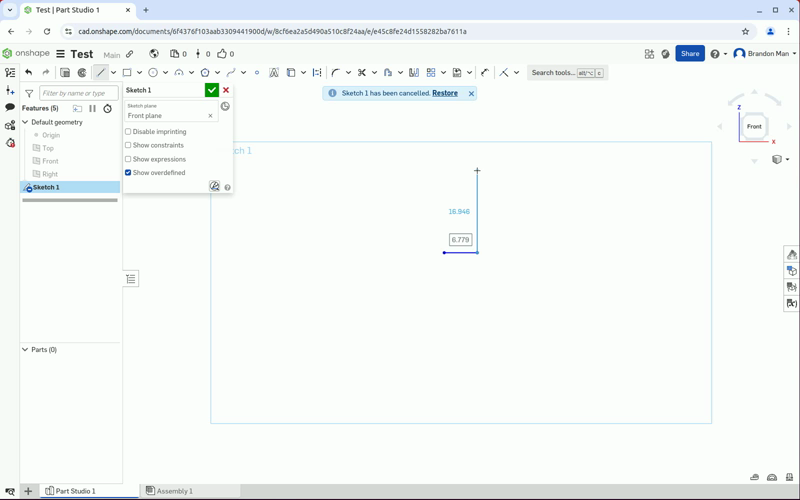
key_down(shift)
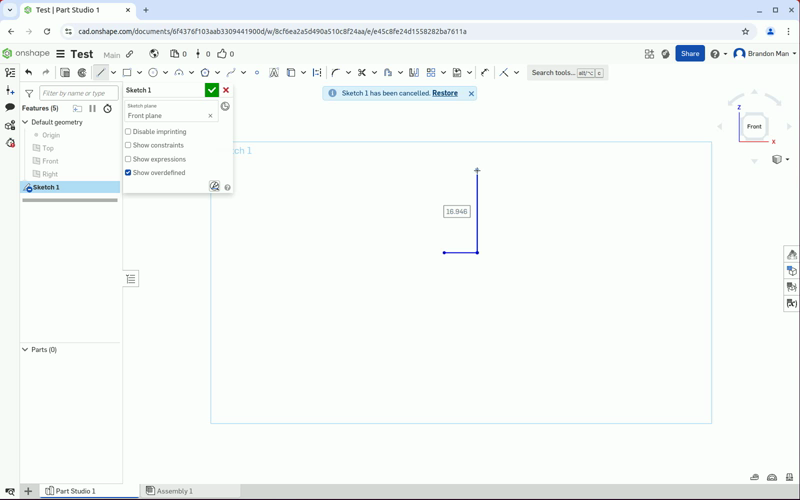
mouse_move(507, 170)
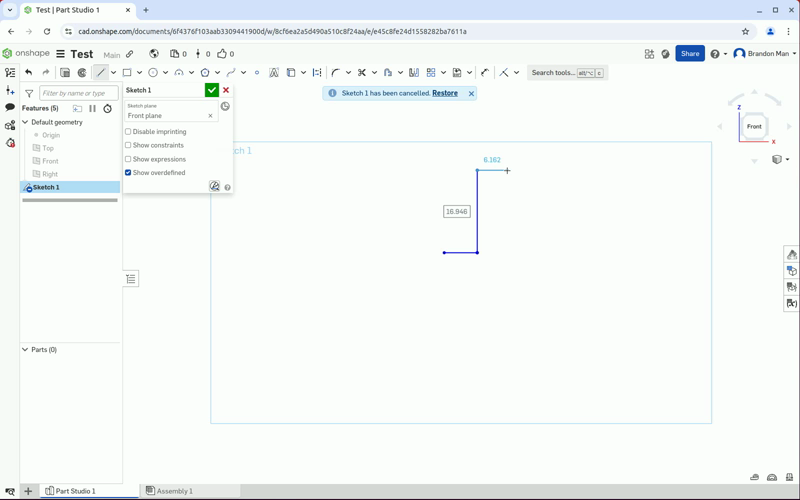
mouse_move(444, 170)
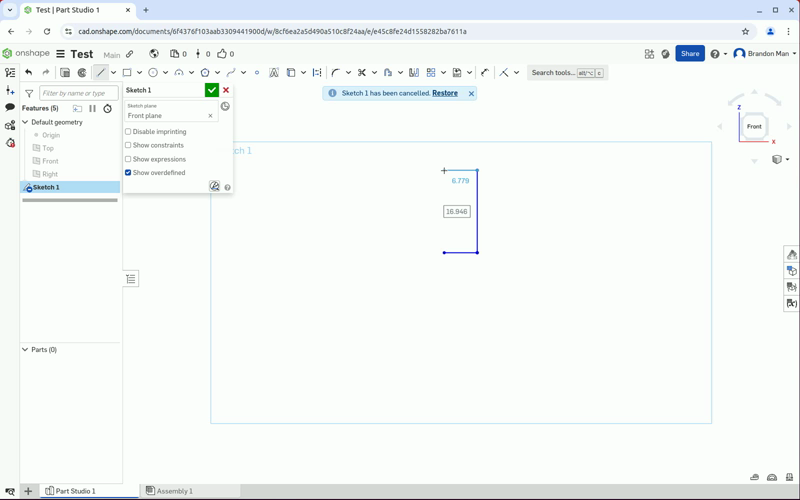
click(444, 170)
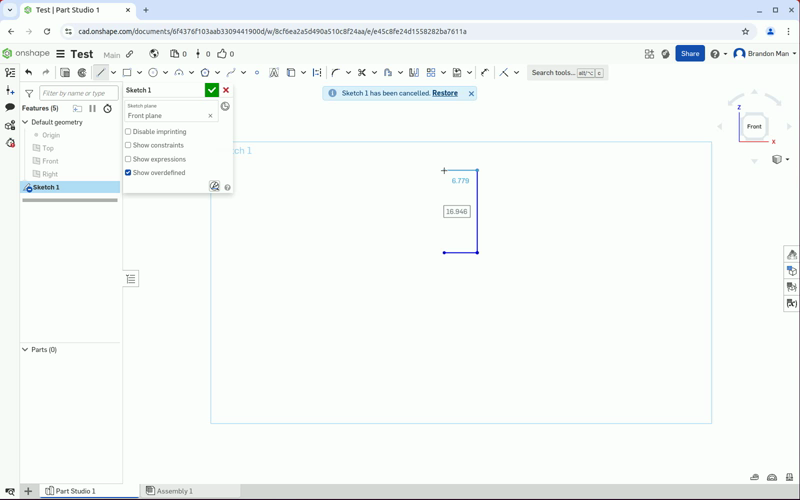
key_up(shift)
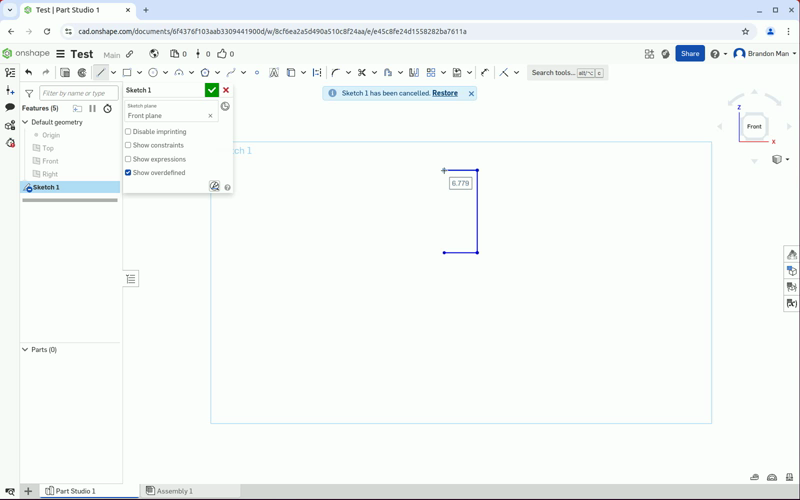
key_down(shift)
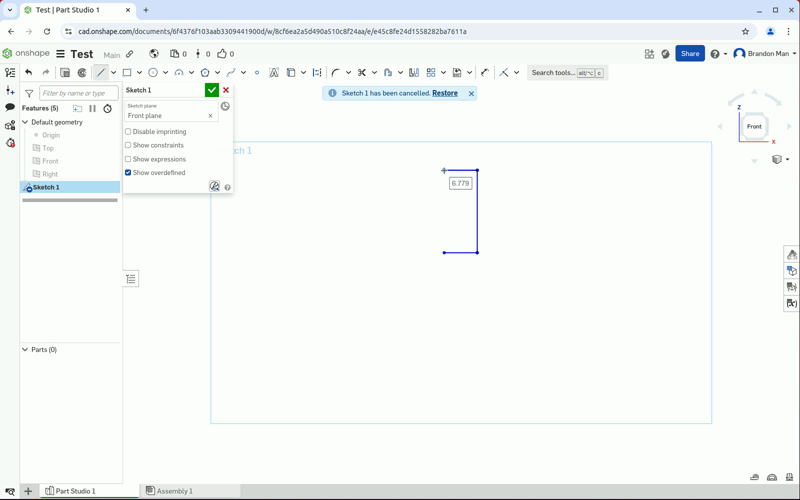
mouse_move(444, 252)
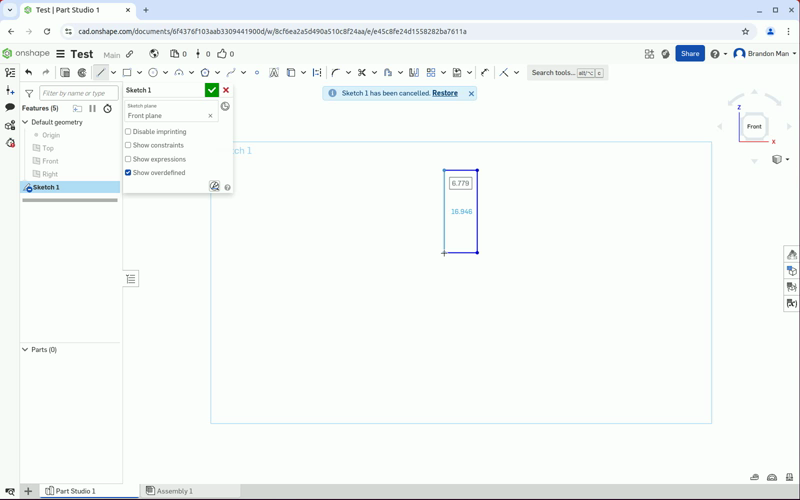
key_up(shift)
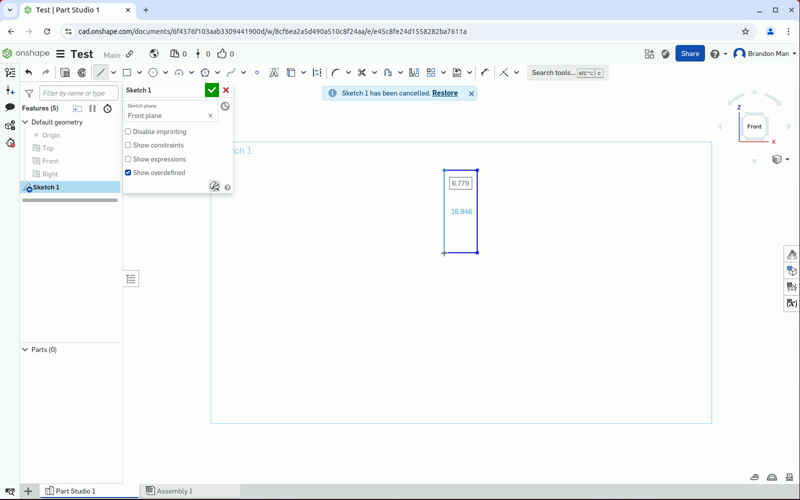
click(444, 252)
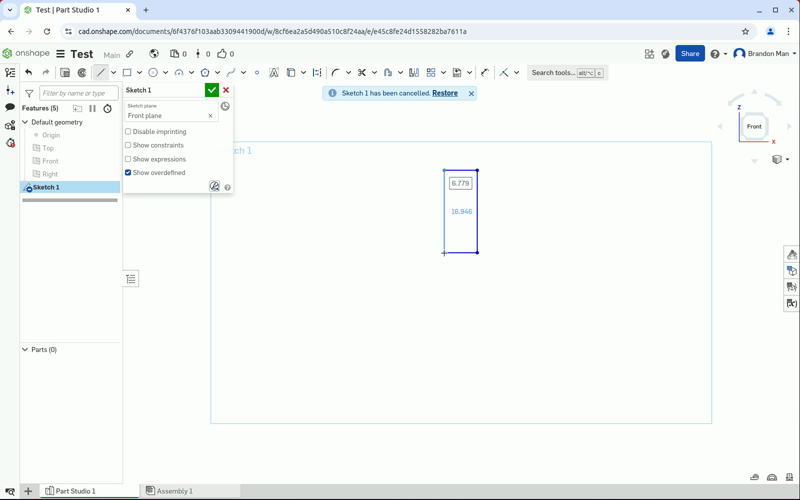
key(esc)
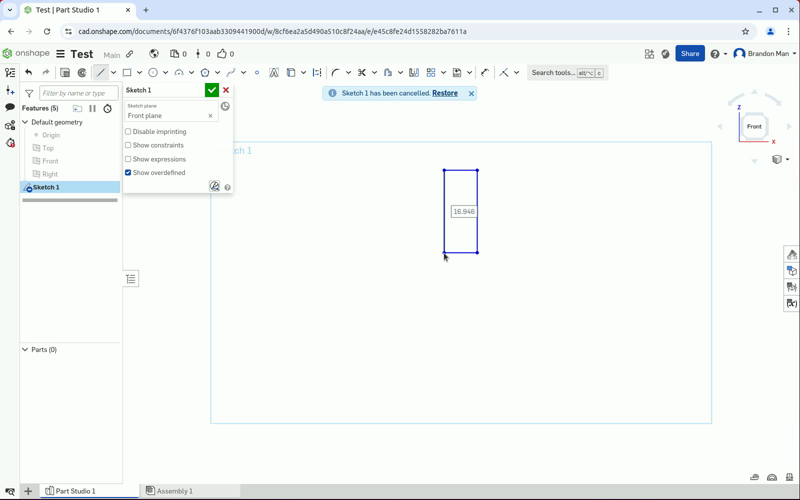
mouse_move(468, 211)
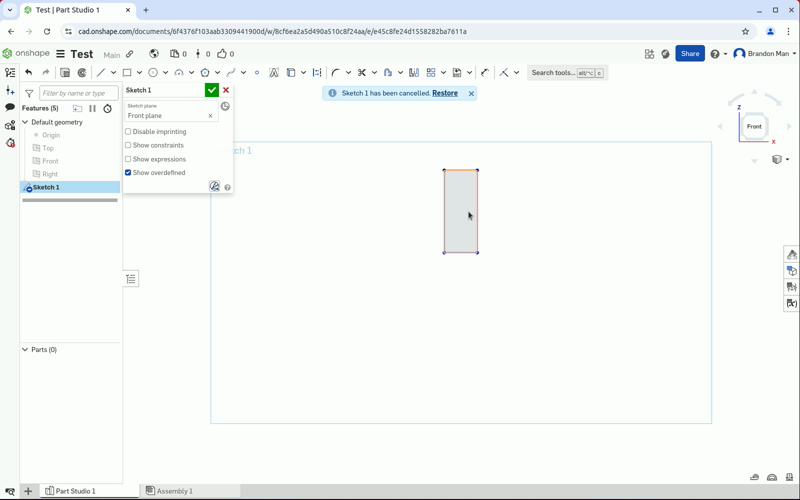
click(468, 211)
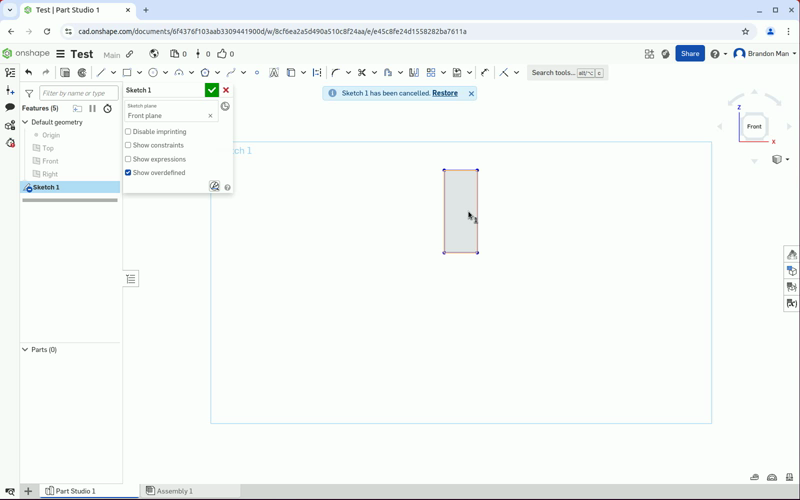
mouse_move(73, 352)
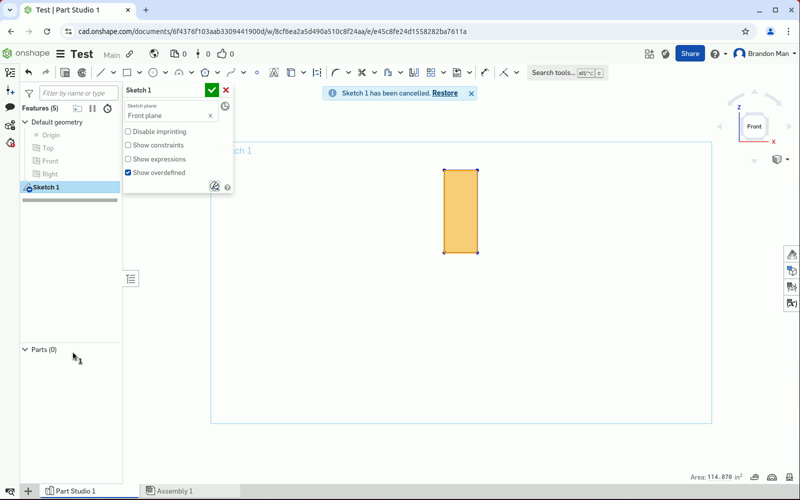
key(shift+y)
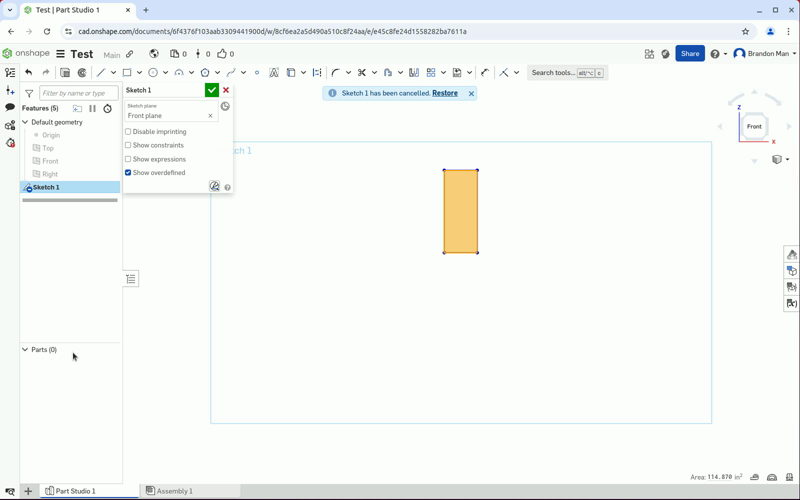
key(shift+e)
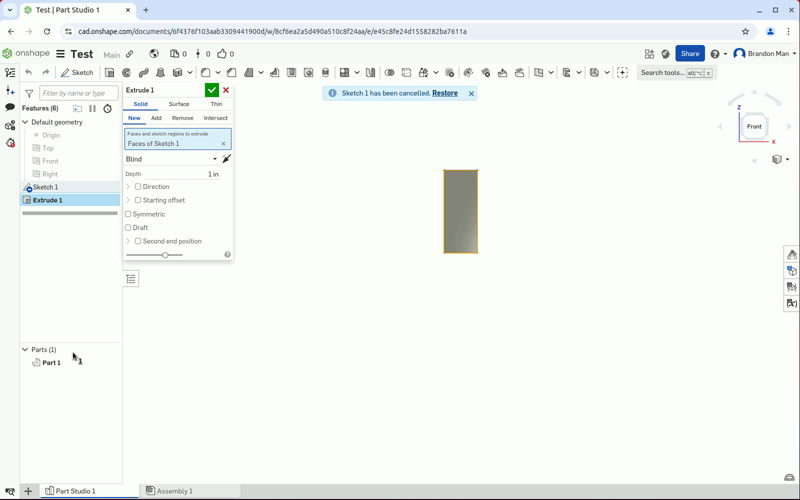
mouse_move(143, 106)
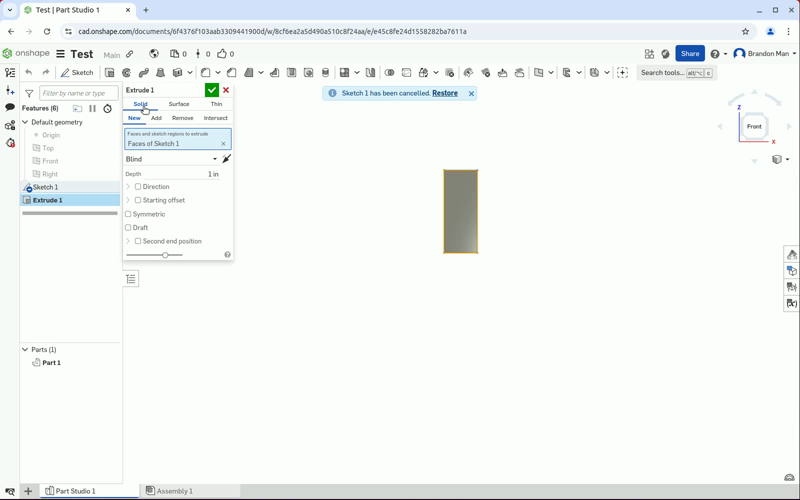
click(143, 106)
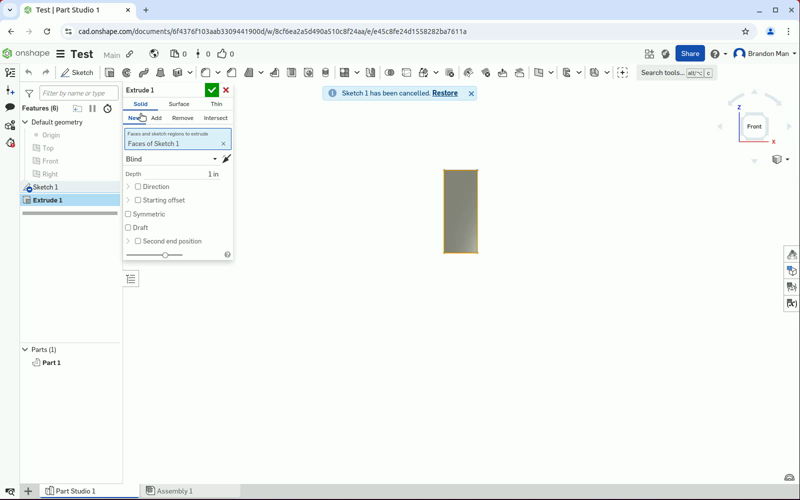
mouse_move(137, 120)
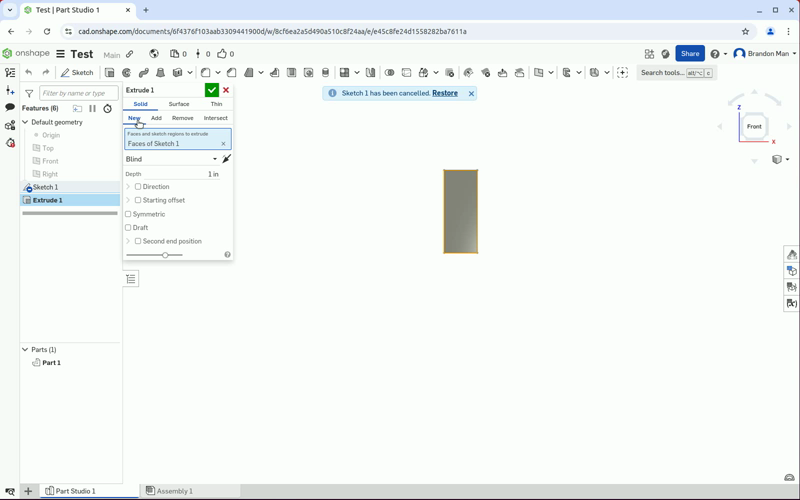
click(137, 120)
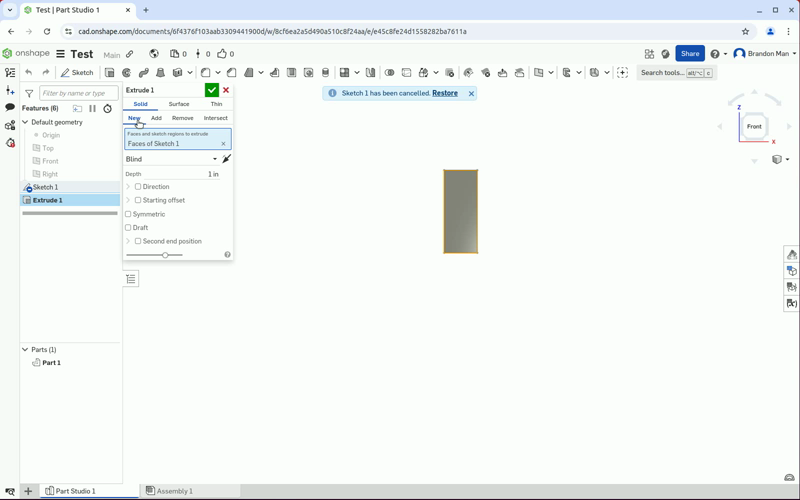
key(tab, 4)
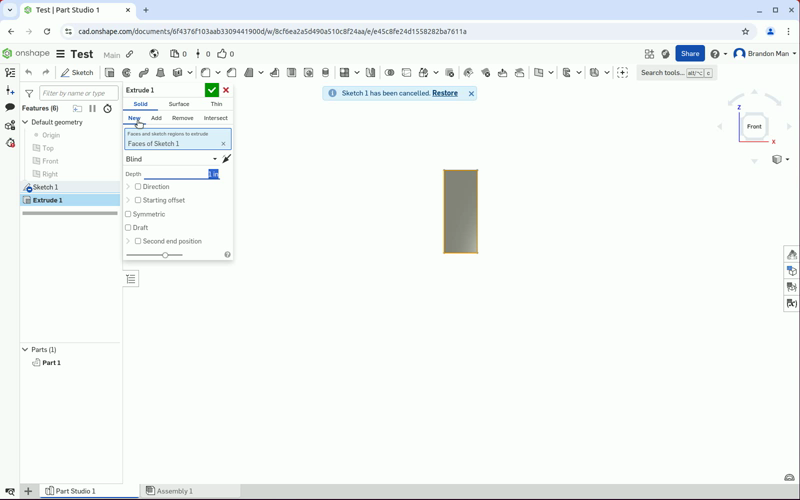
text(4.092)
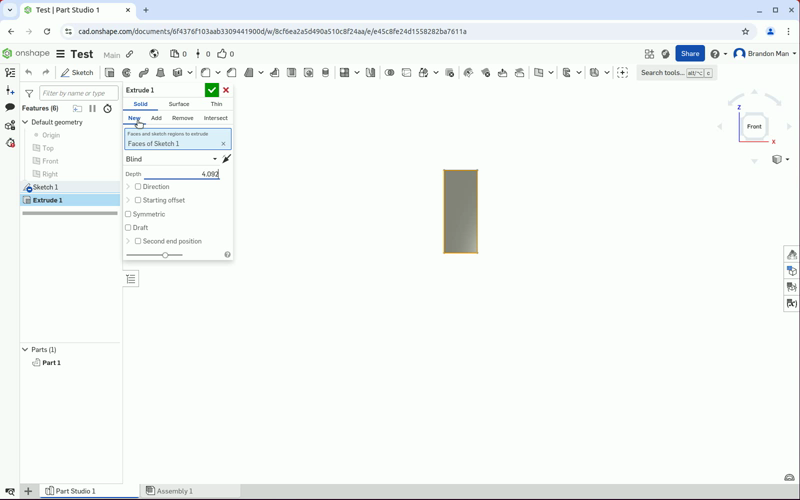
key(enter)
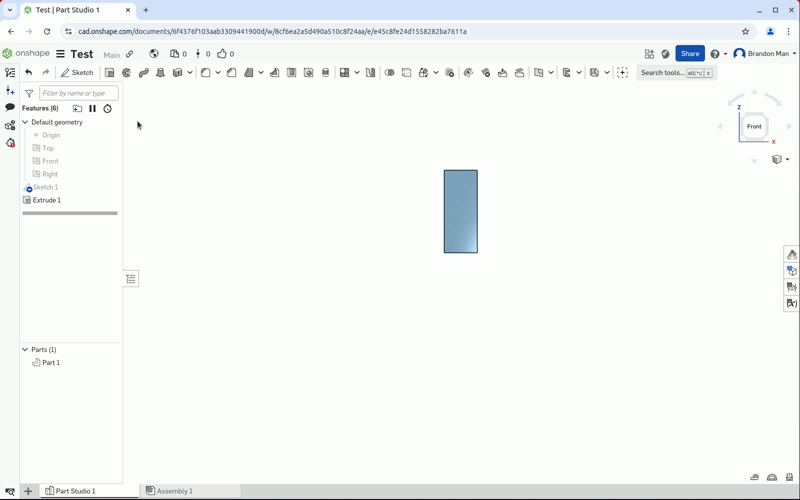
key(shift+h)
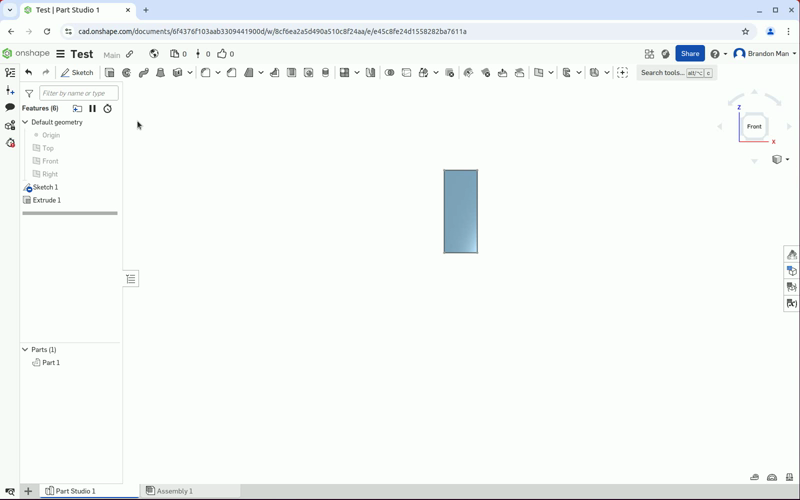
key(shift+h)
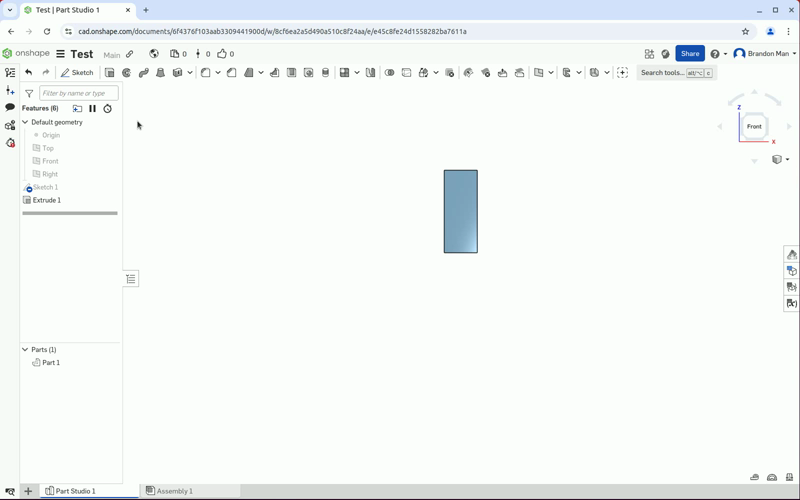
mouse_move(73, 189)
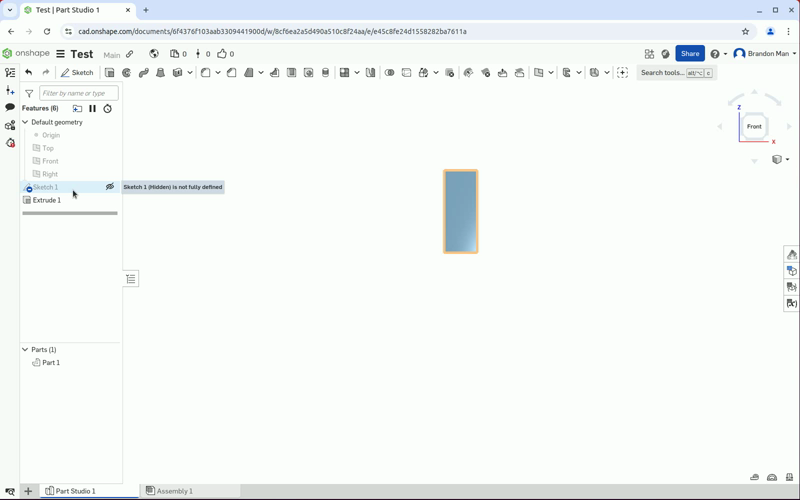
click(73, 189)
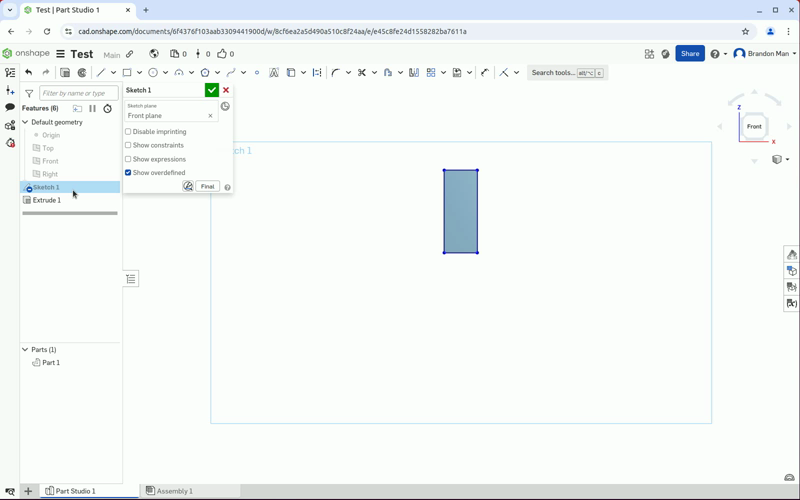
mouse_move(229, 92)
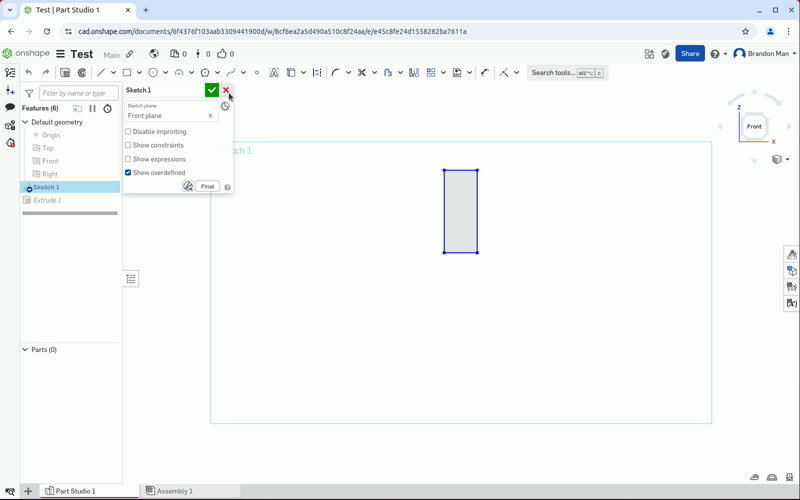
click(229, 92)
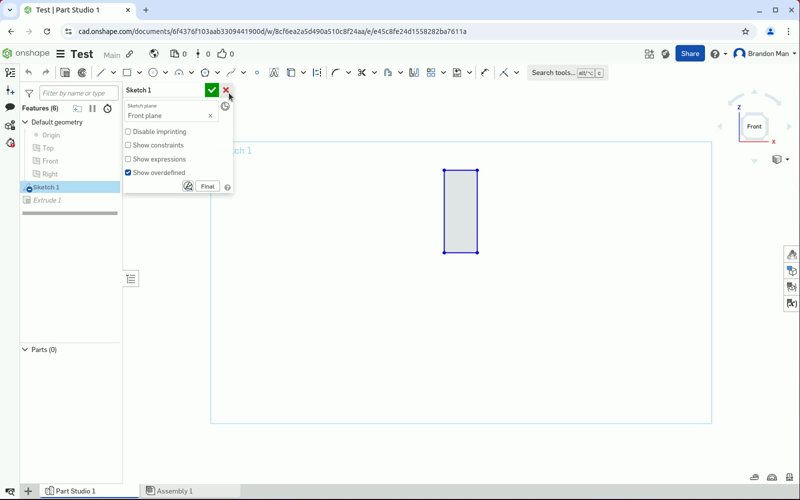
key(shift+s)
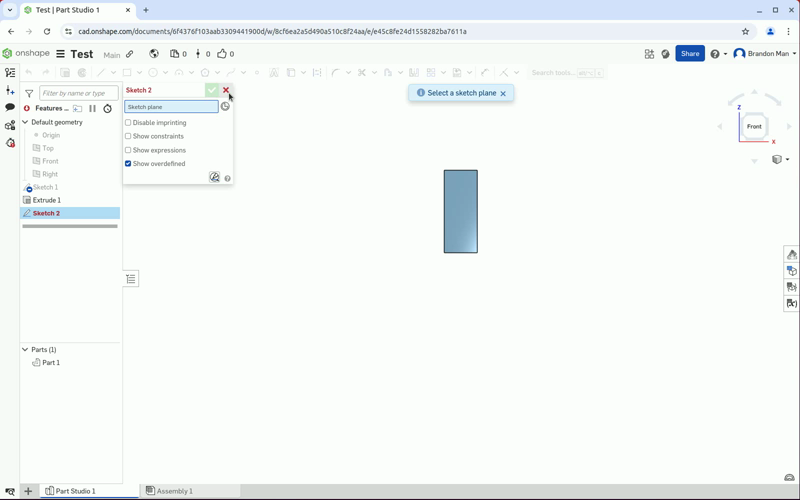
mouse_move(73, 163)
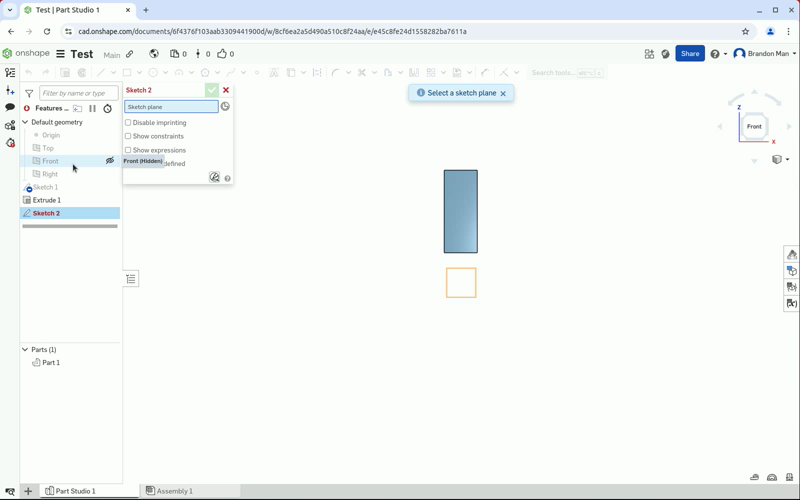
click(73, 163)
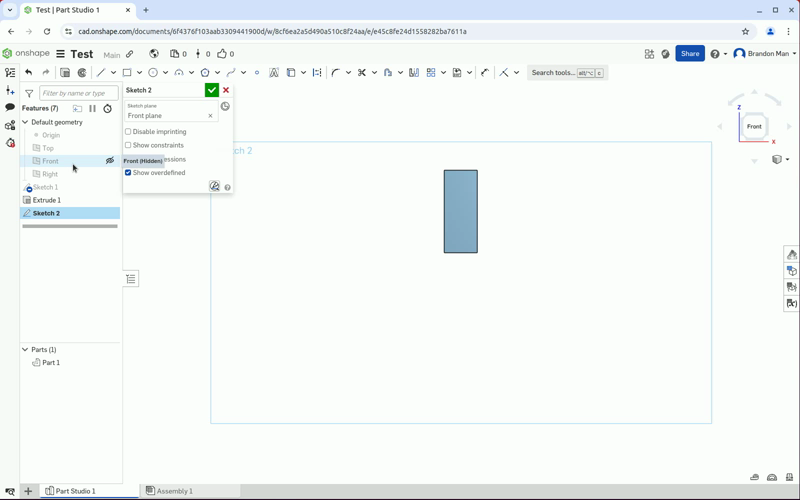
mouse_move(73, 352)
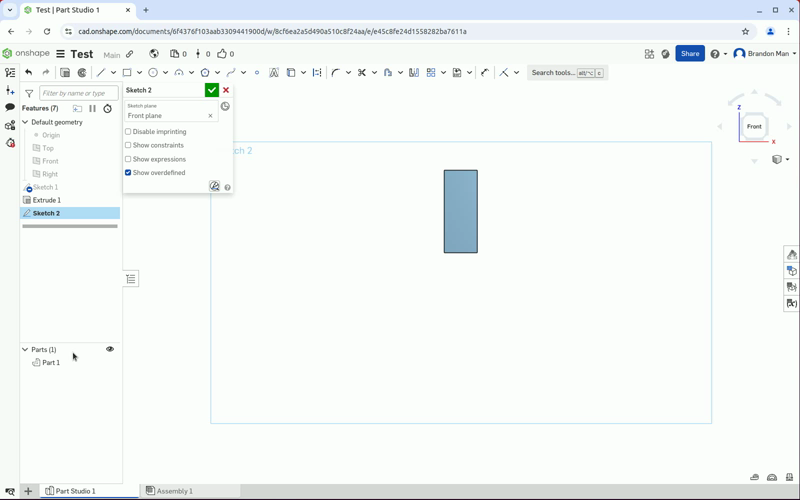
key(y)
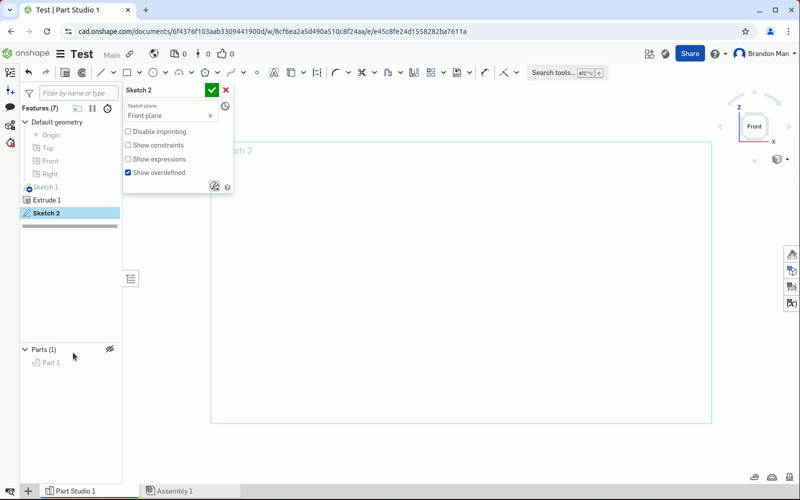
key(l)
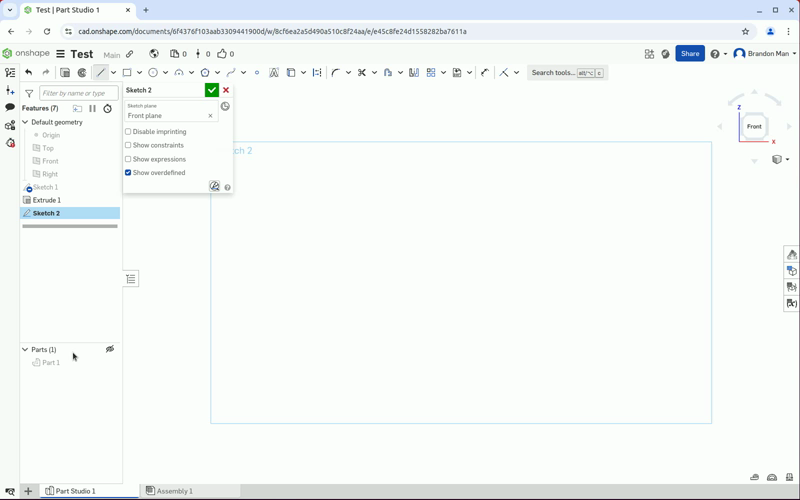
key_down(shift)
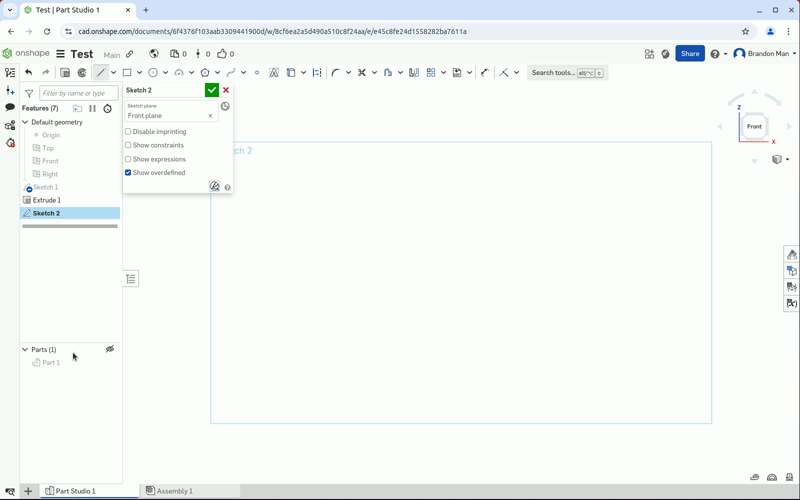
mouse_move(444, 292)
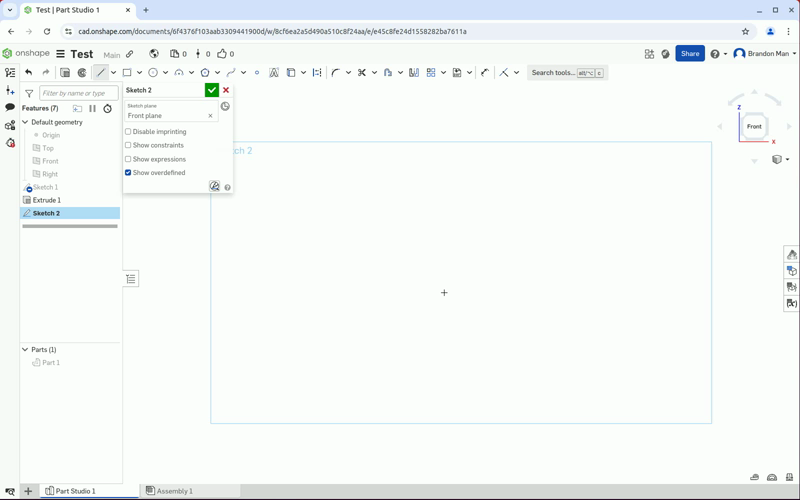
click(444, 292)
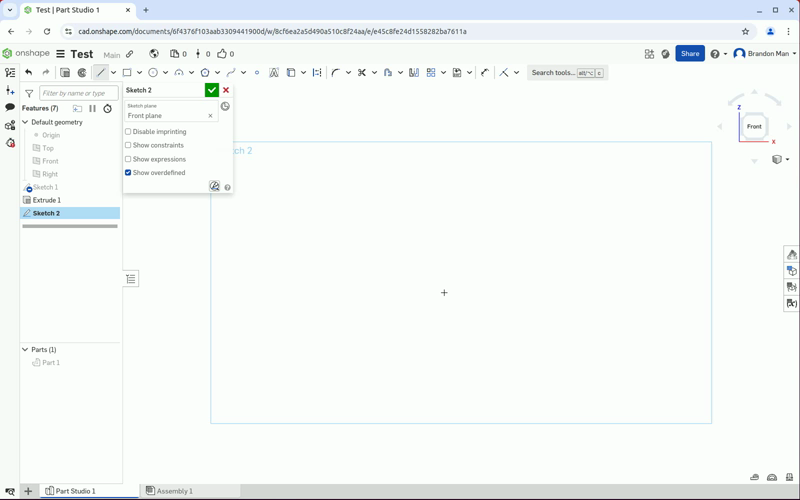
key_up(shift)
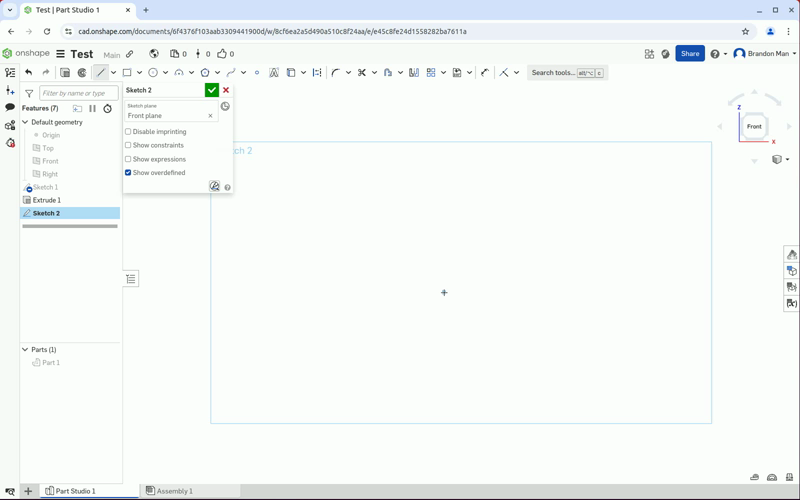
key_down(shift)
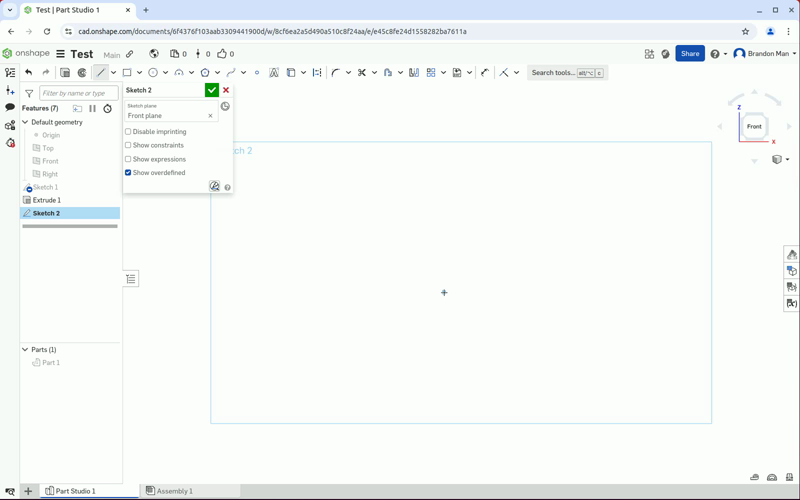
mouse_move(474, 292)
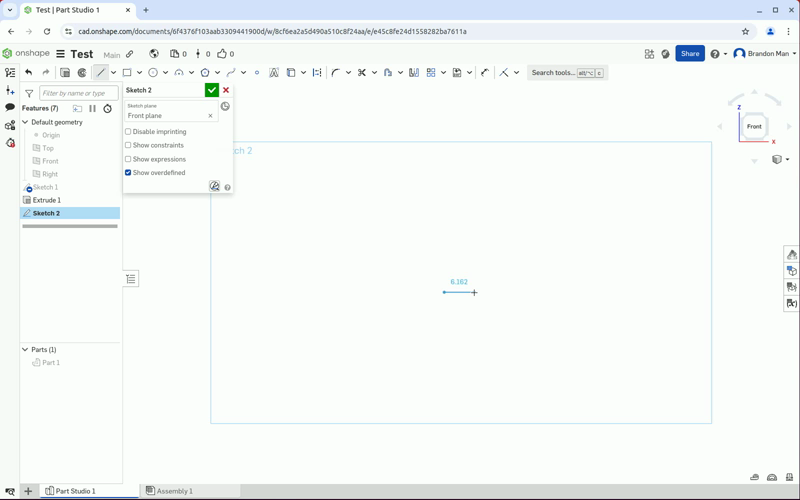
mouse_move(477, 292)
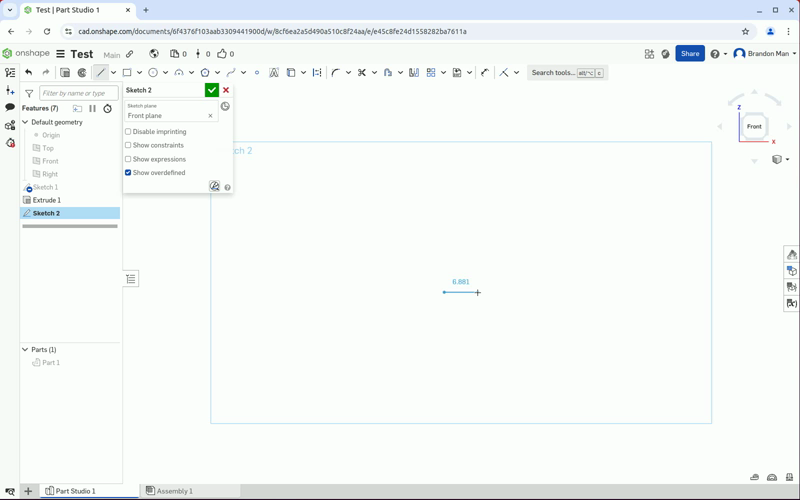
click(477, 292)
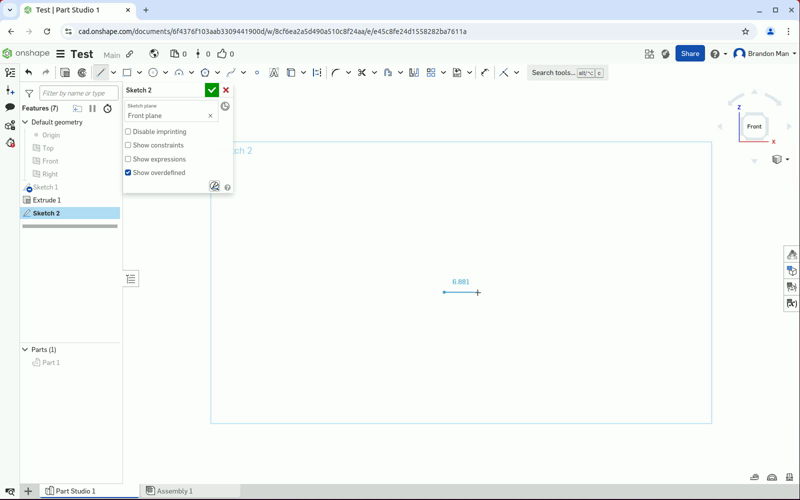
key_up(shift)
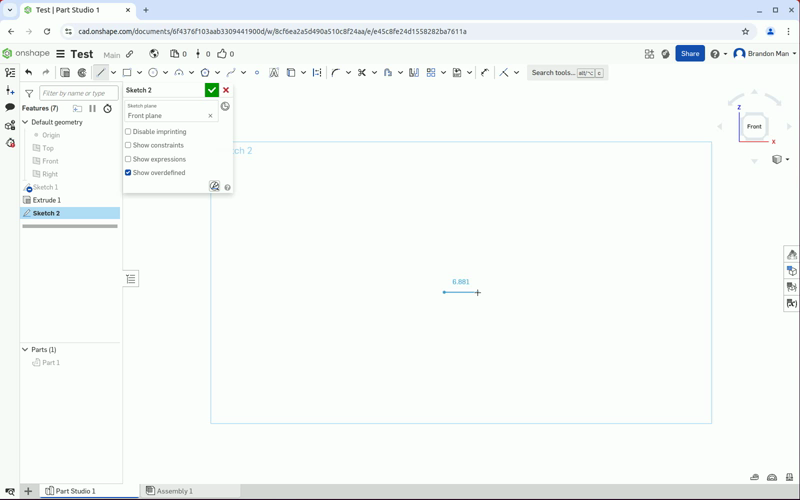
key_down(shift)
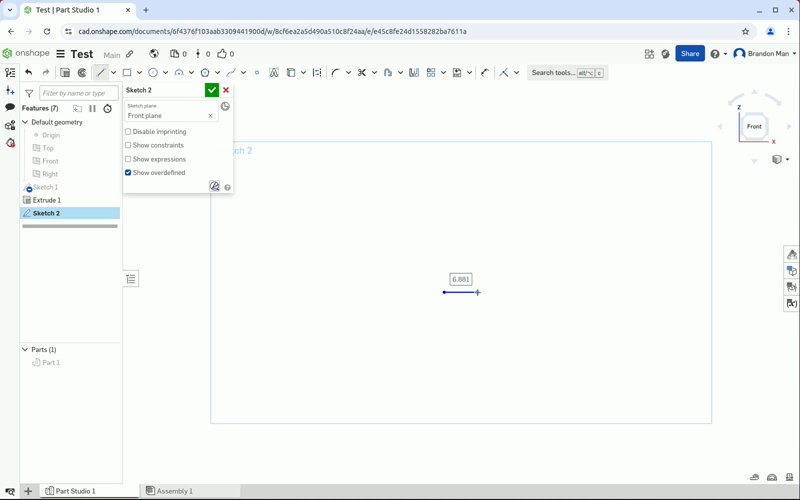
mouse_move(507, 292)
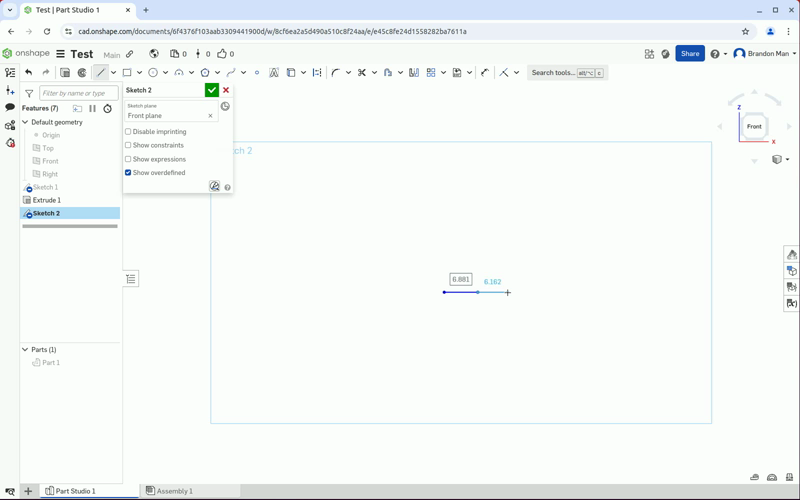
mouse_move(477, 250)
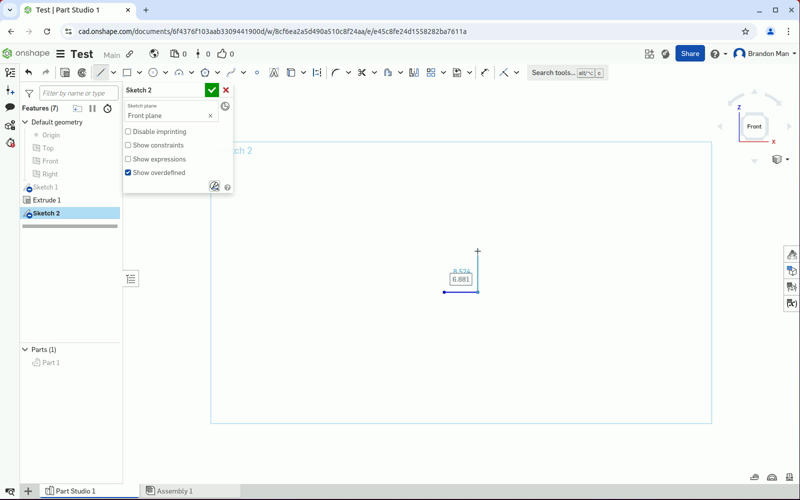
click(477, 250)
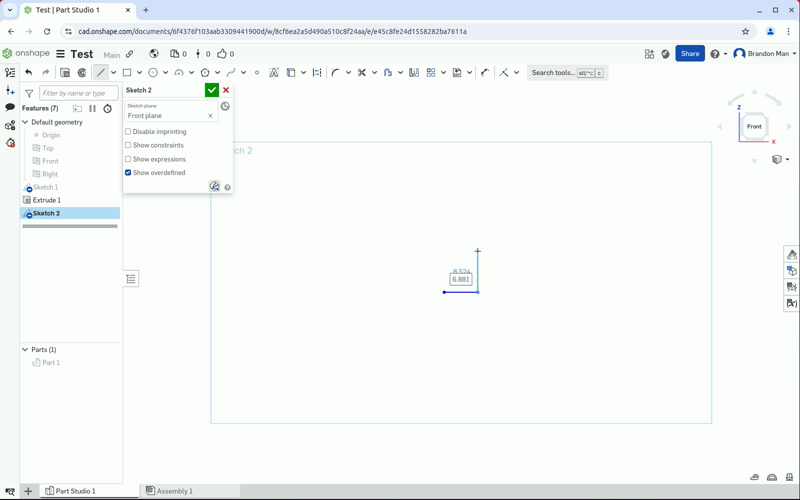
key_up(shift)
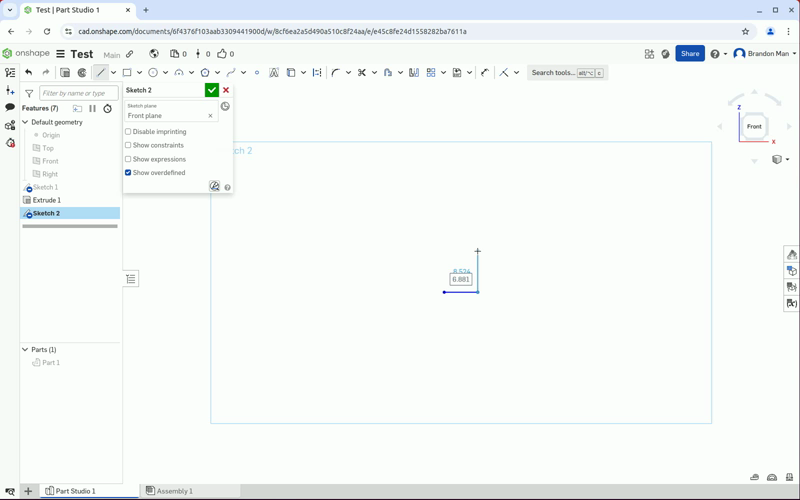
key_down(shift)
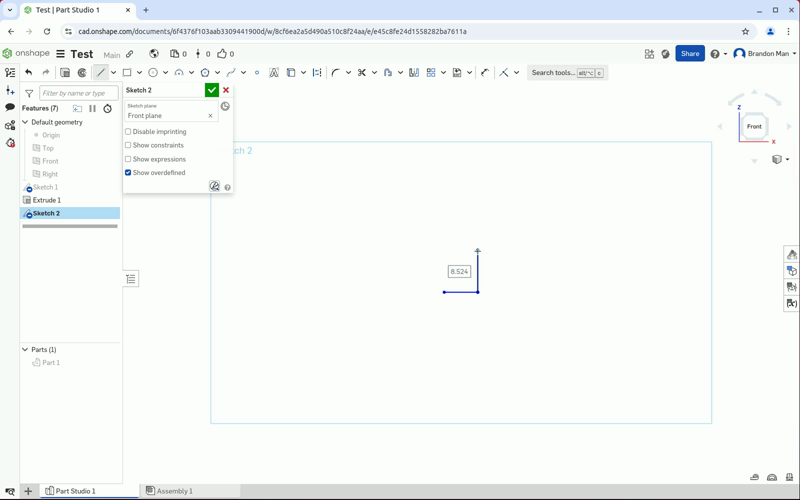
mouse_move(507, 250)
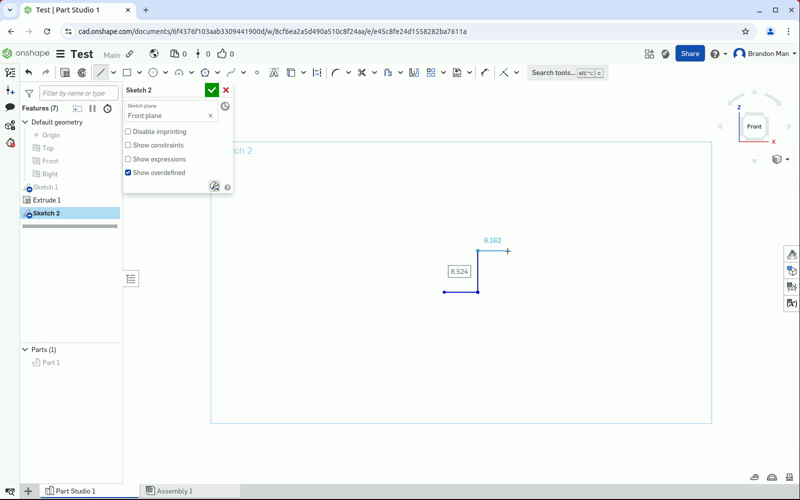
mouse_move(444, 250)
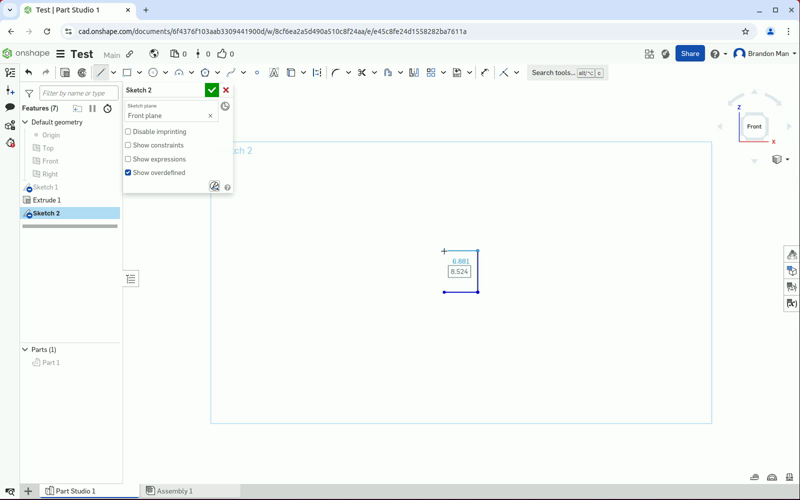
click(444, 250)
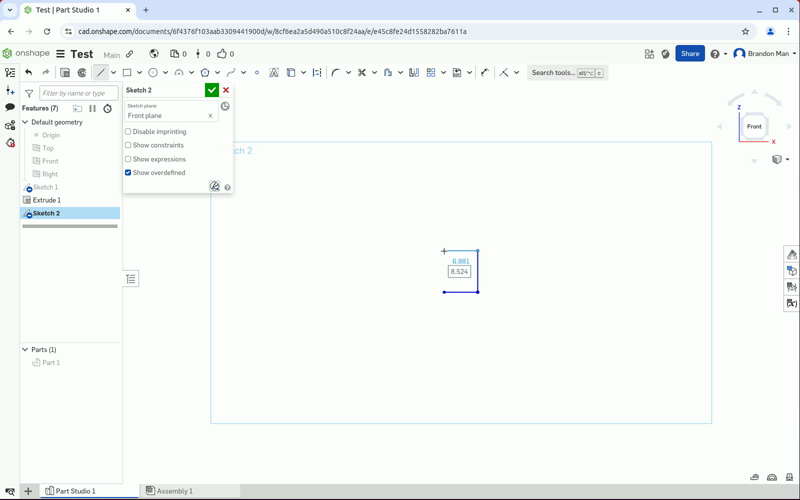
key_up(shift)
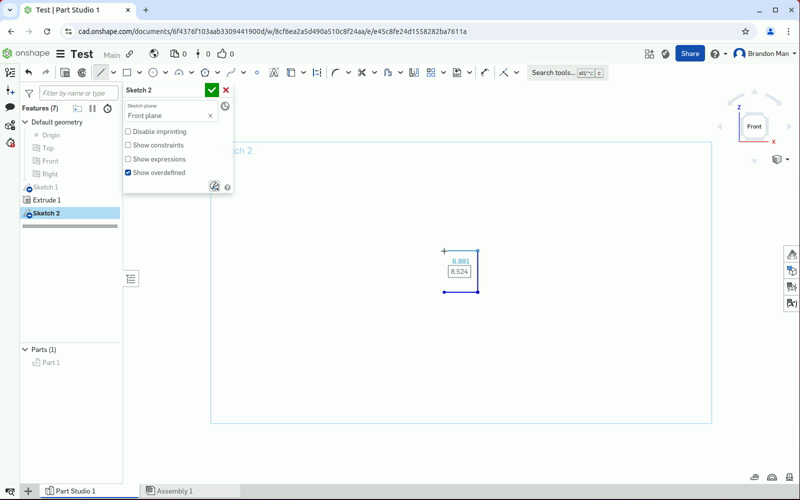
mouse_move(474, 250)
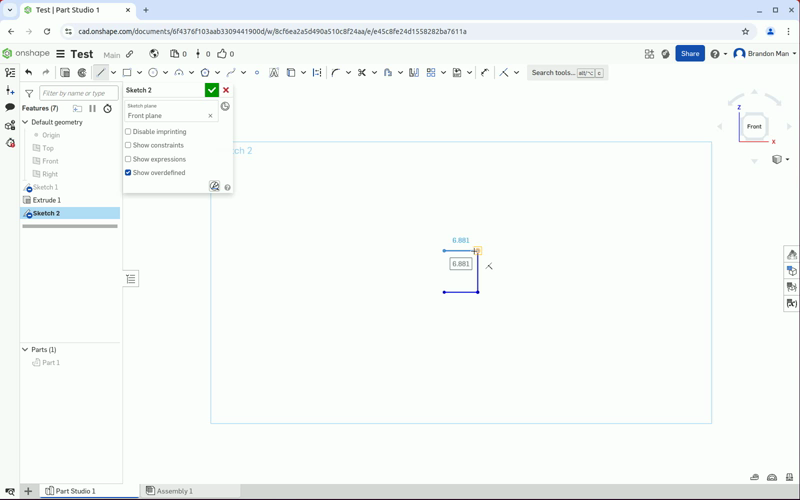
key_down(shift)
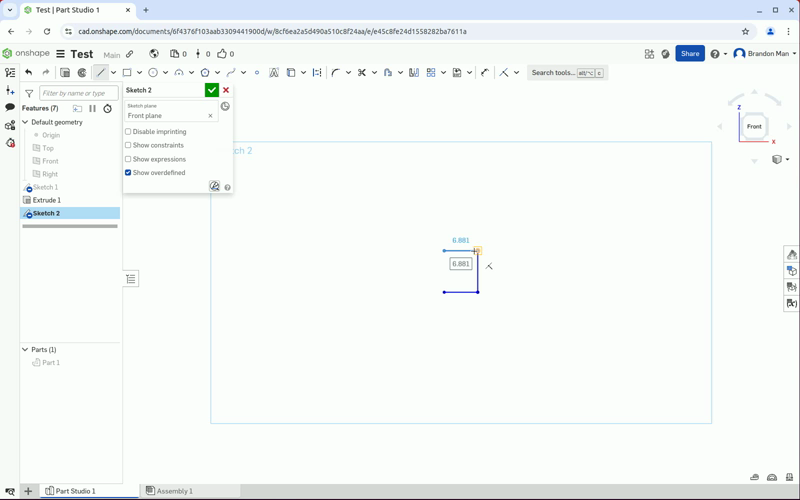
mouse_move(444, 292)
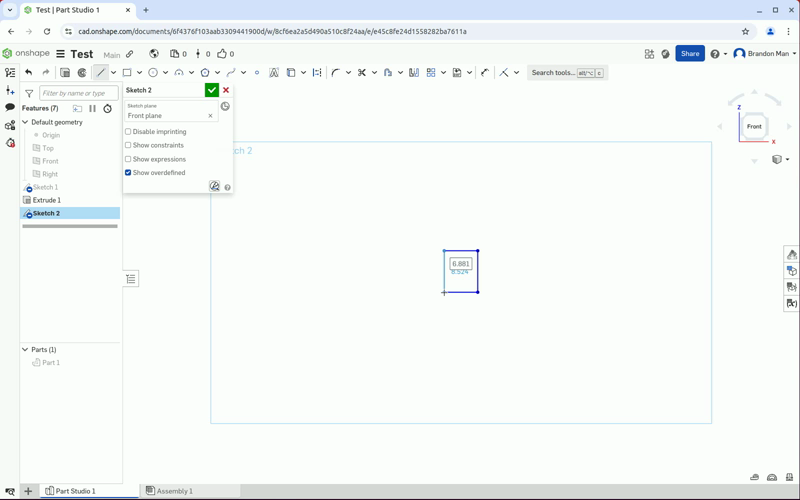
key_up(shift)
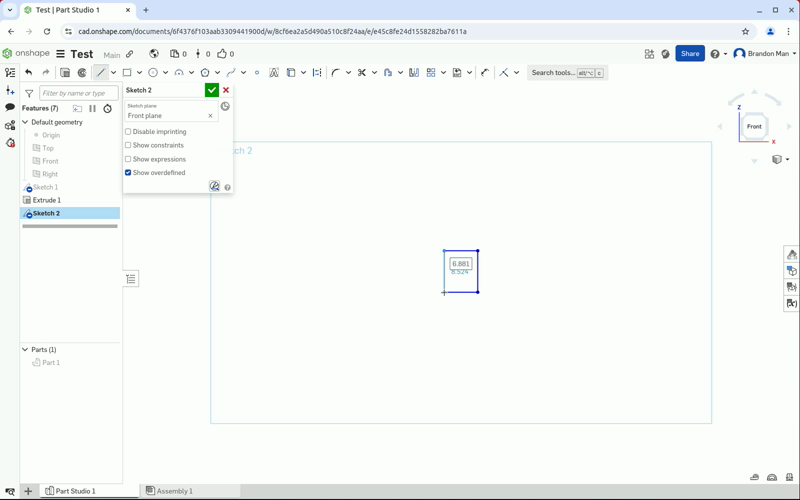
click(444, 292)
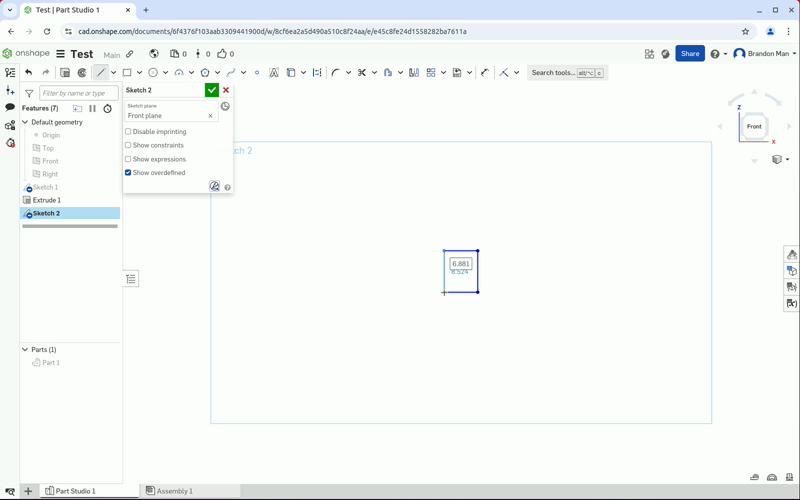
key(esc)
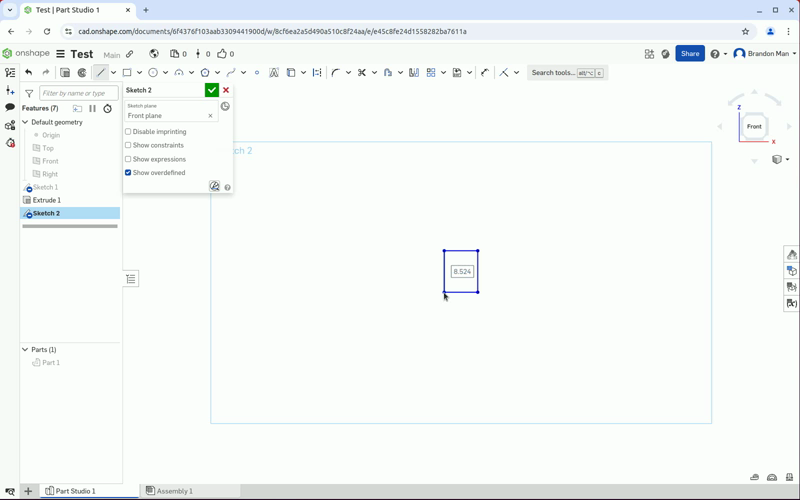
mouse_move(452, 281)
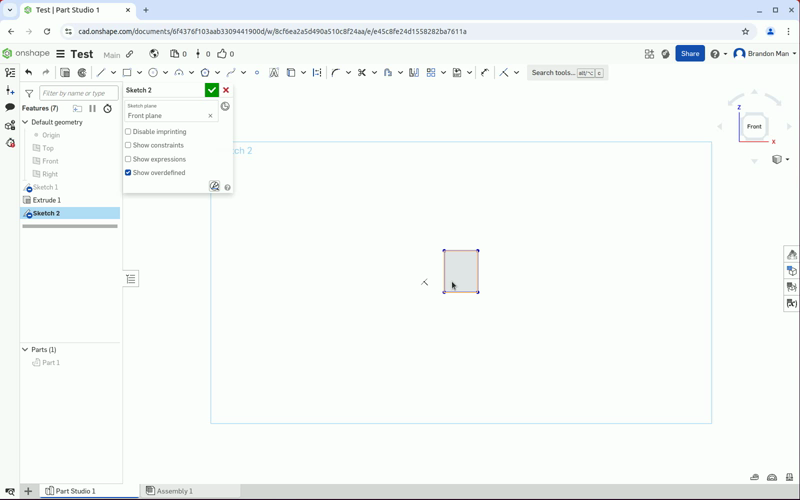
scroll(6)
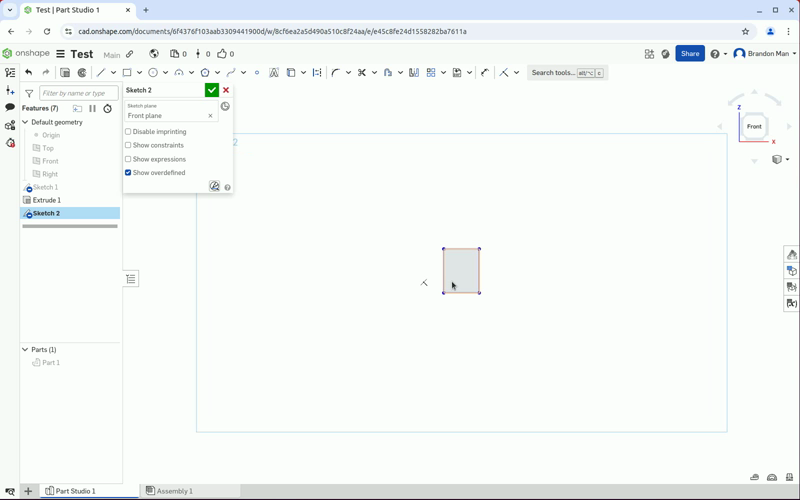
scroll(6)
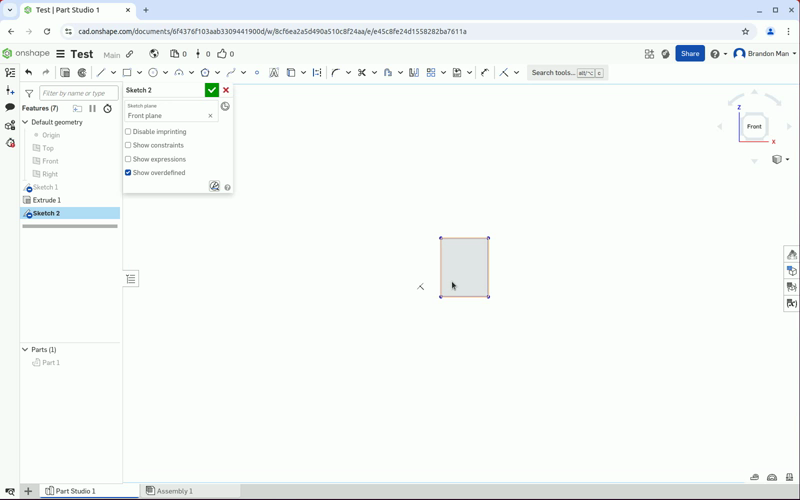
scroll(6)
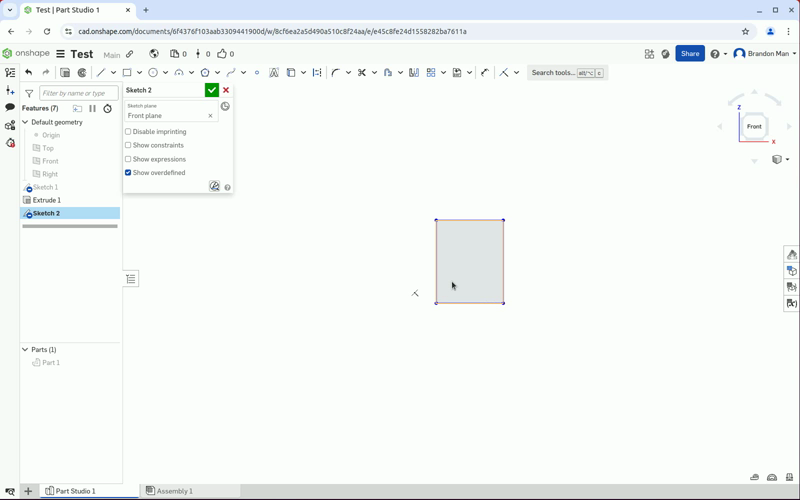
scroll(6)
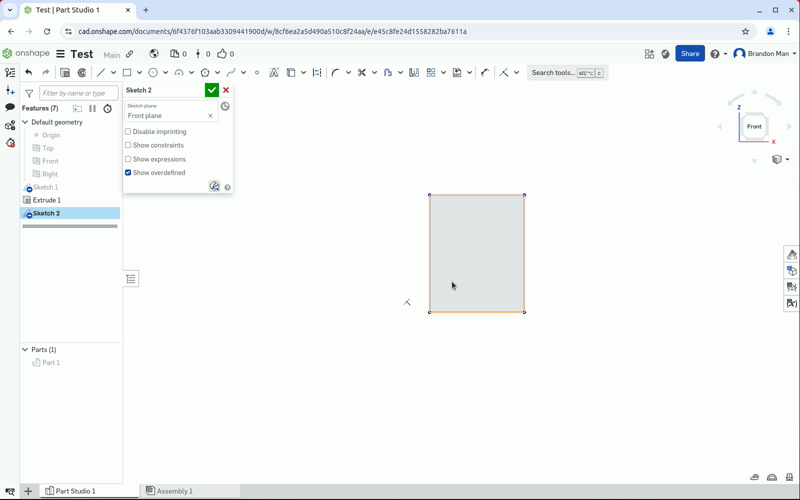
scroll(6)
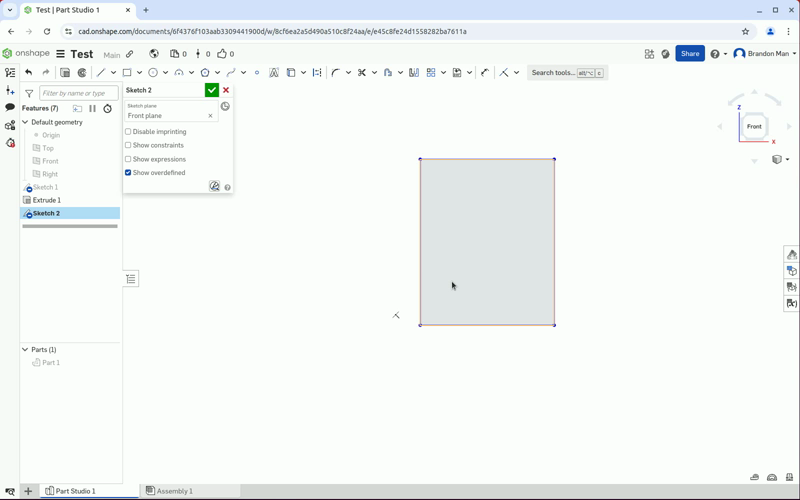
scroll(6)
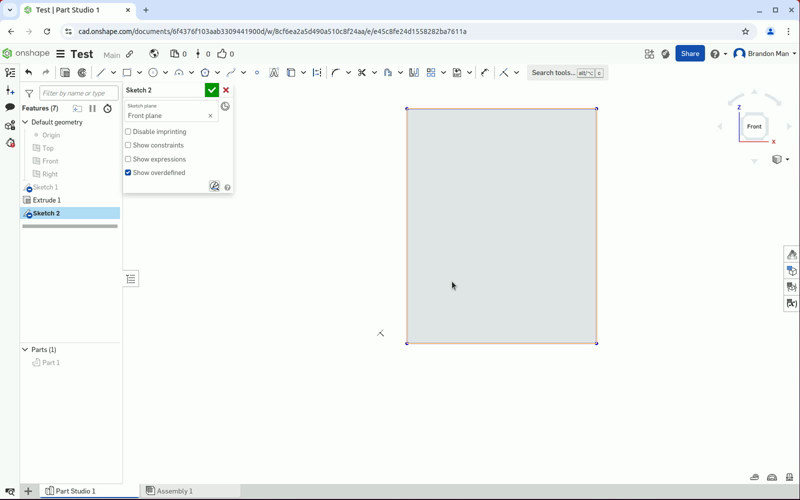
scroll(6)
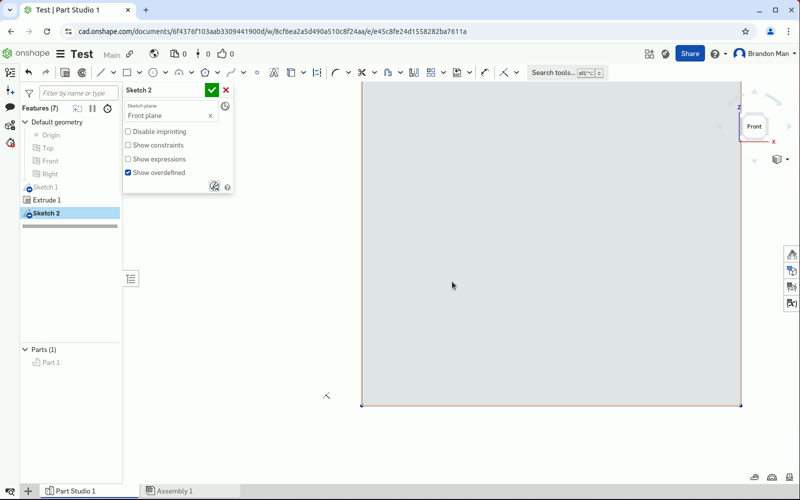
click(452, 281)
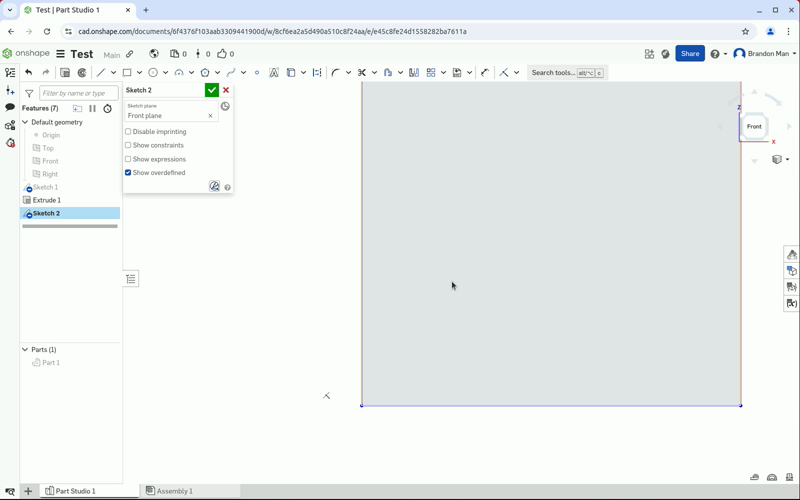
scroll(-6)
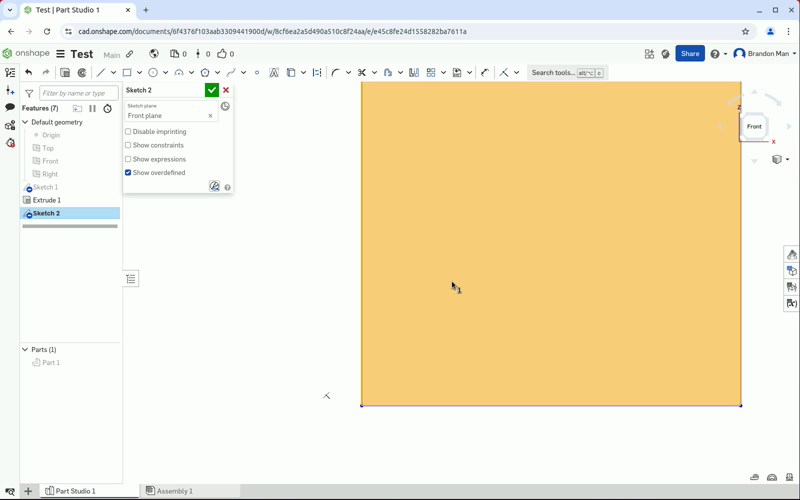
scroll(-6)
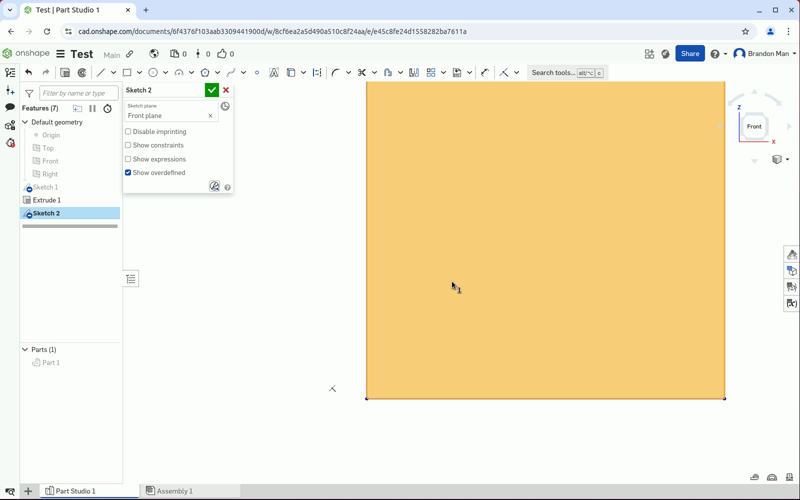
scroll(-6)
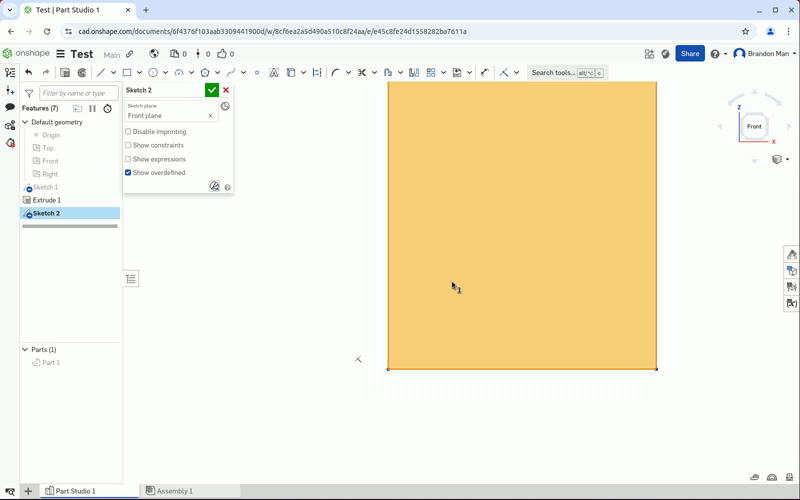
scroll(-6)
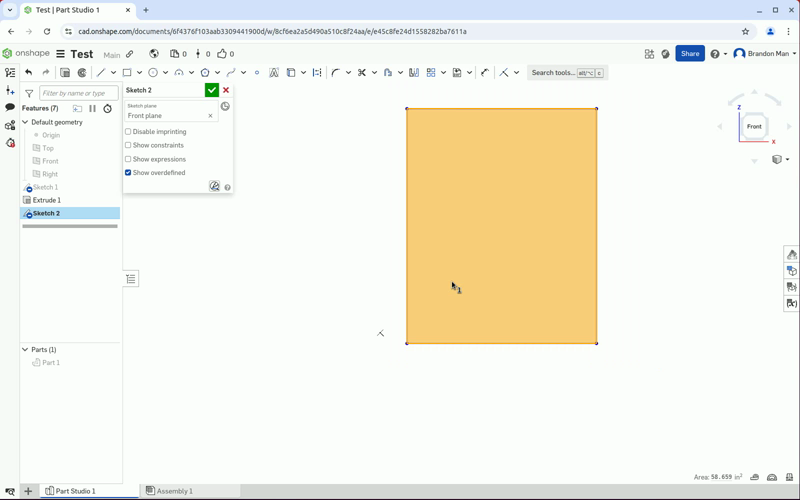
scroll(-6)
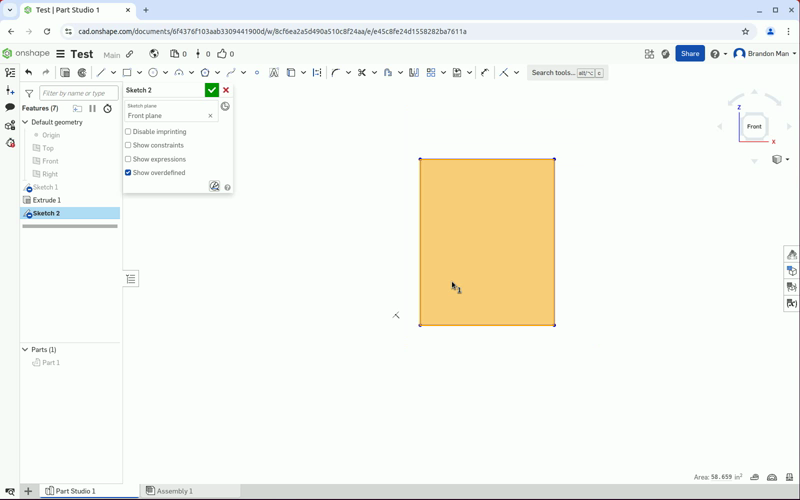
scroll(-6)
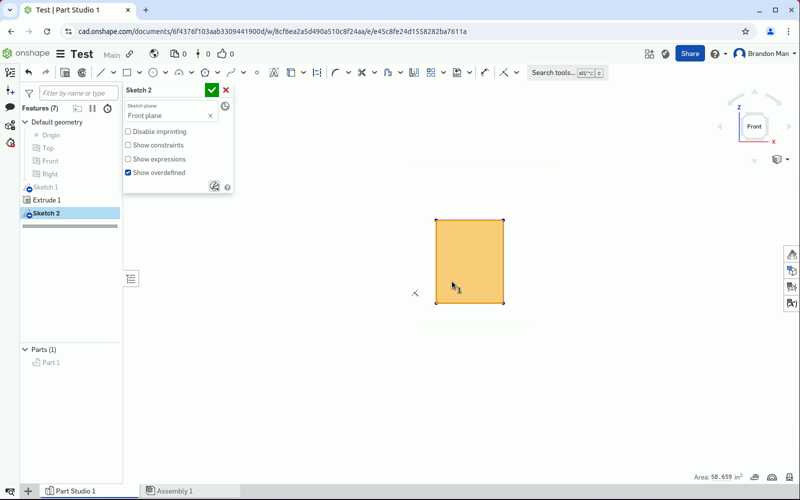
scroll(-6)
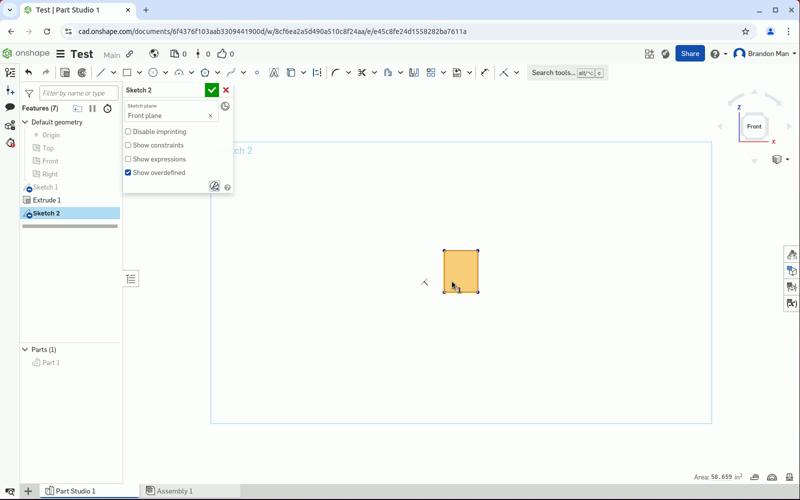
mouse_move(73, 352)
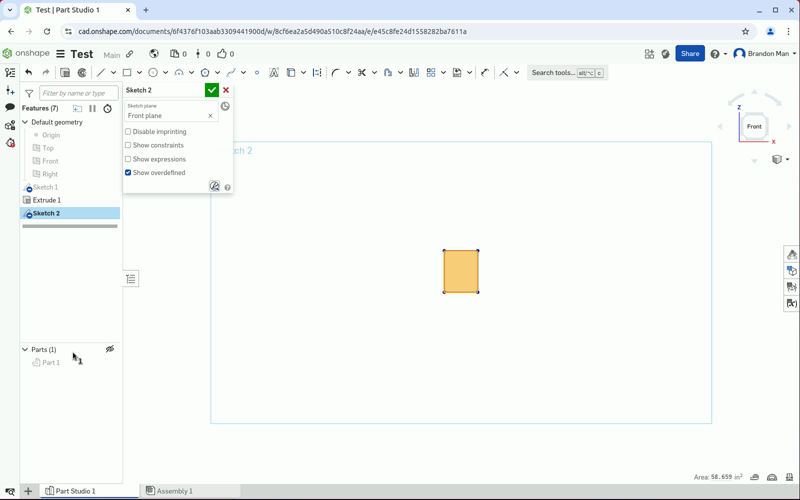
key(shift+y)
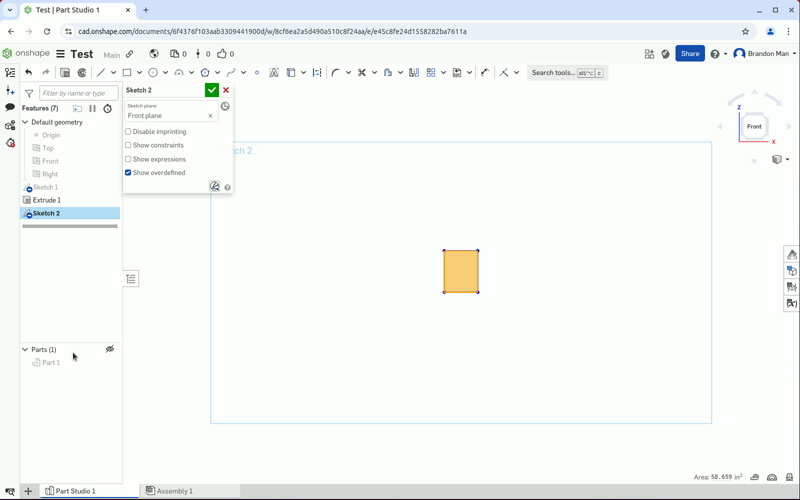
key(shift+e)
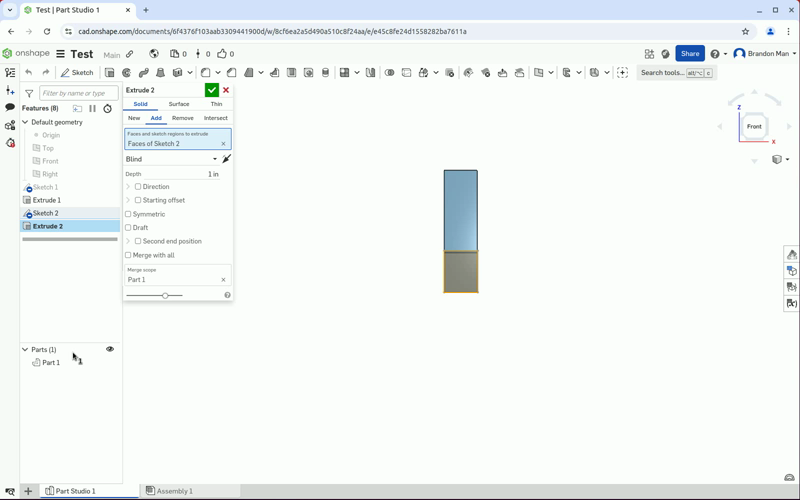
mouse_move(143, 106)
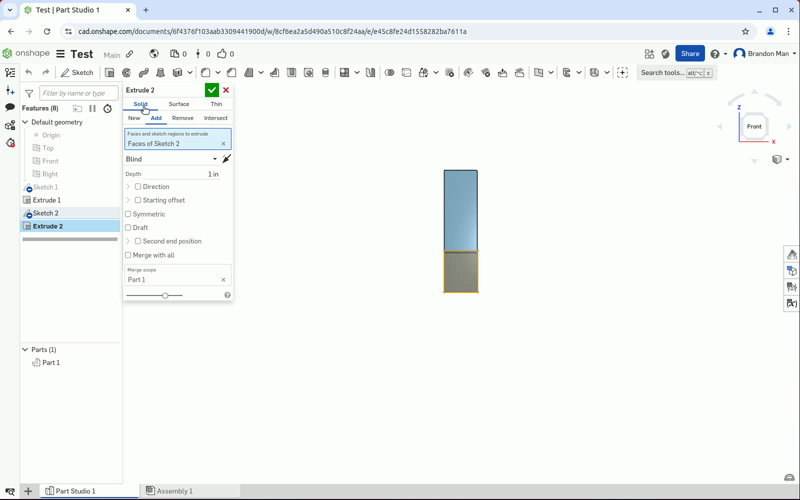
click(143, 106)
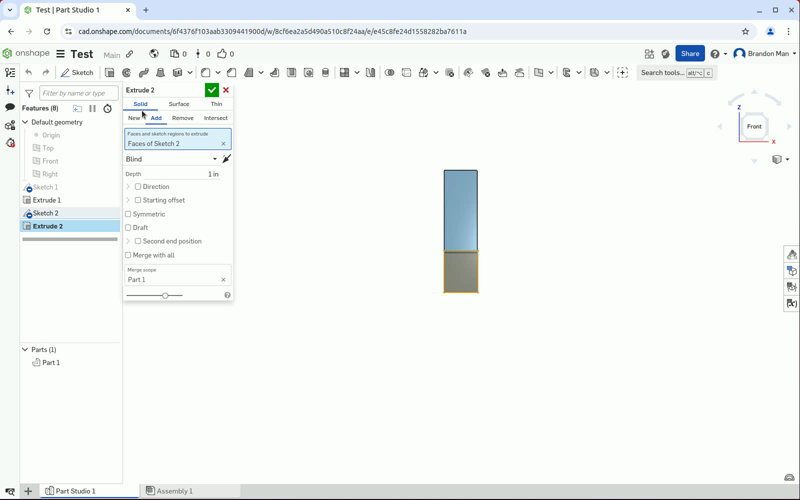
mouse_move(137, 120)
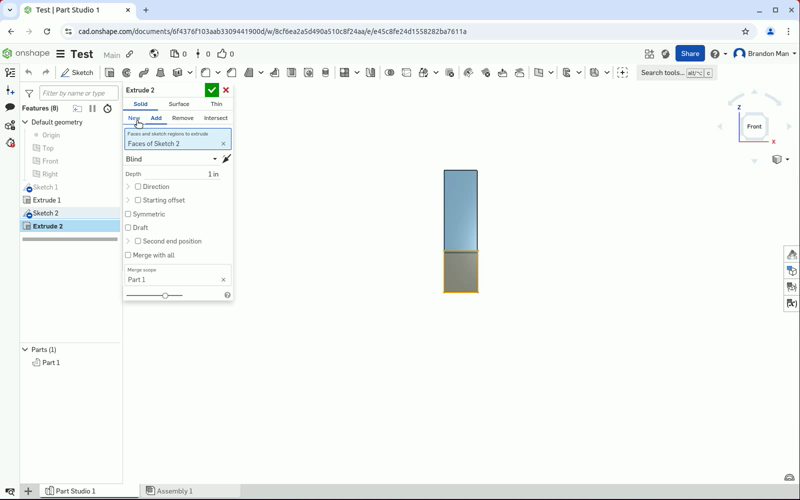
click(137, 120)
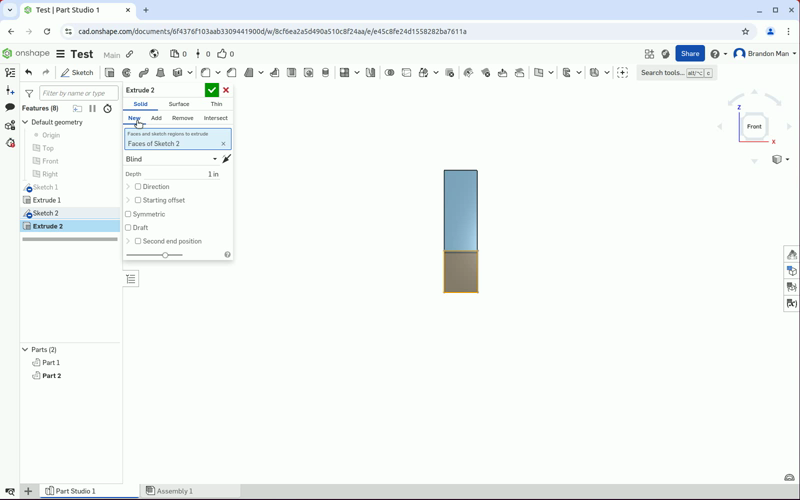
key(tab, 4)
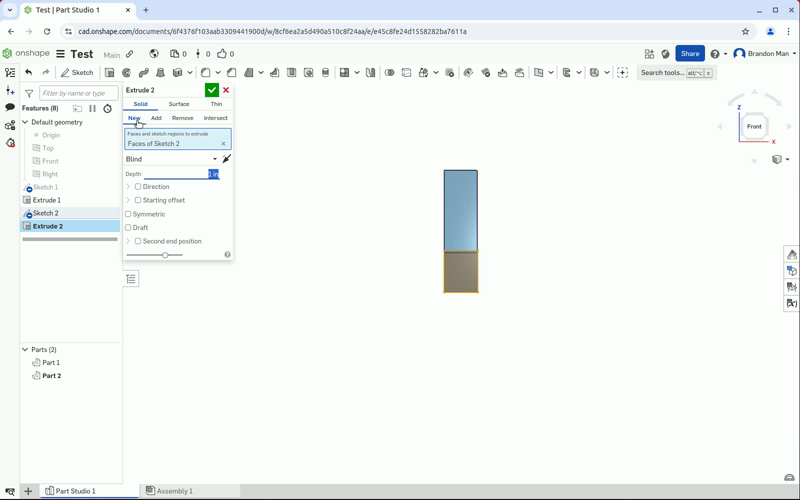
text(4.092)
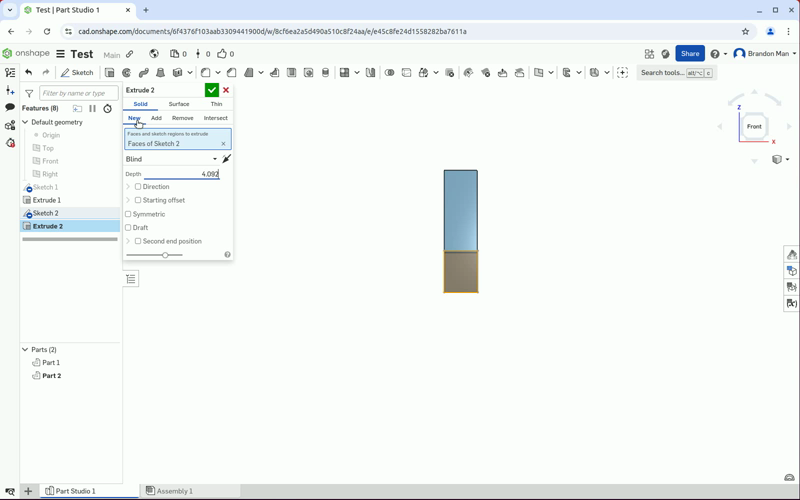
key(enter)
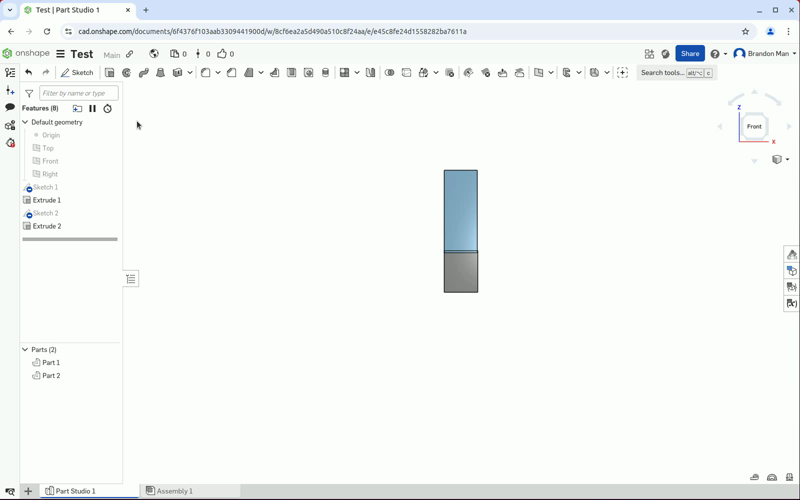
key(shift+h)
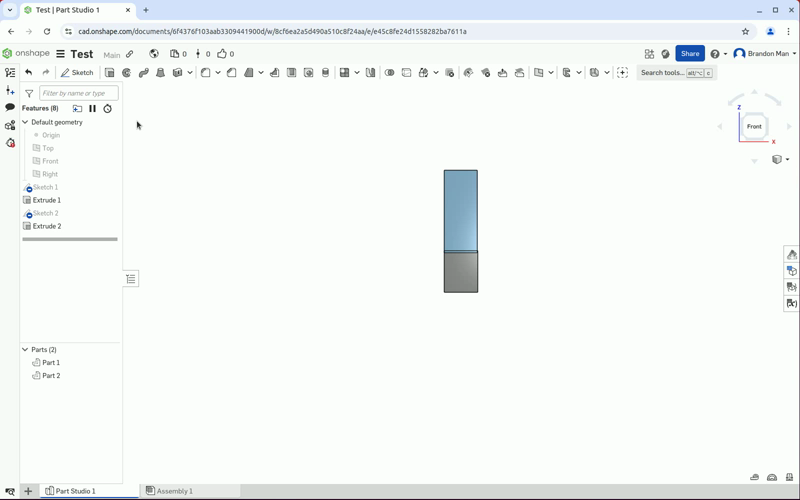
key(shift+h)
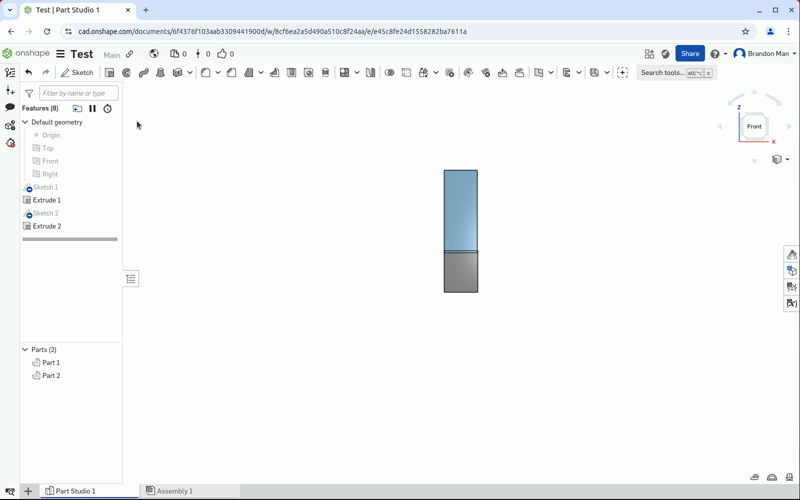
mouse_move(73, 189)
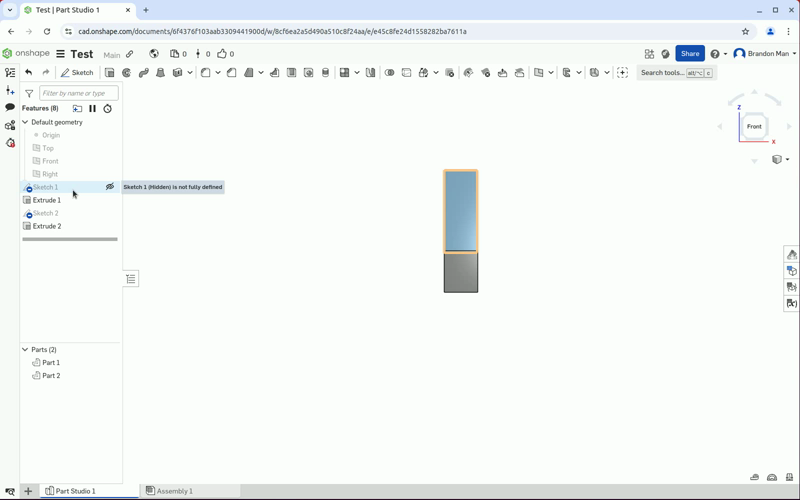
click(73, 189)
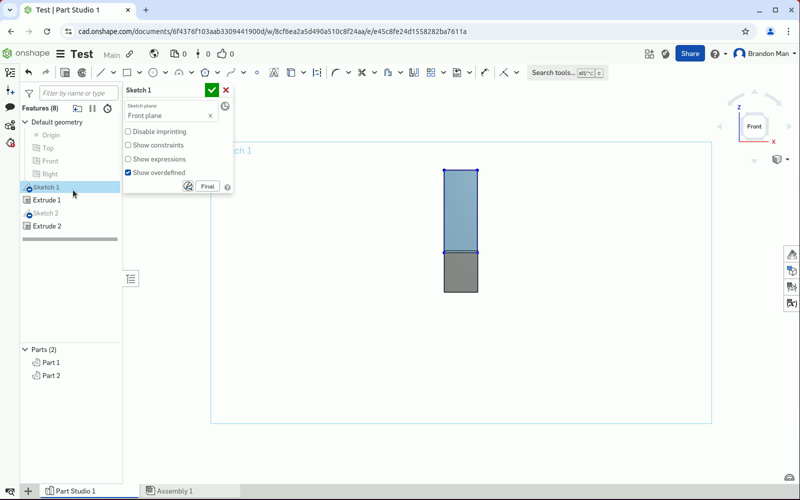
mouse_move(229, 92)
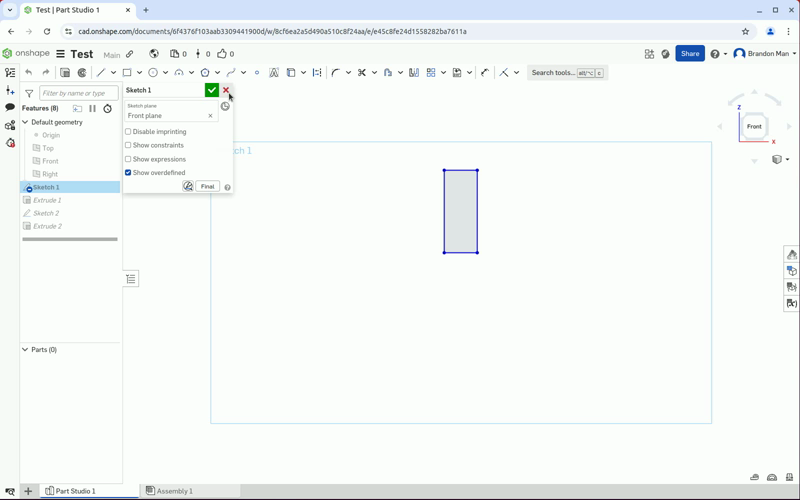
click(229, 92)
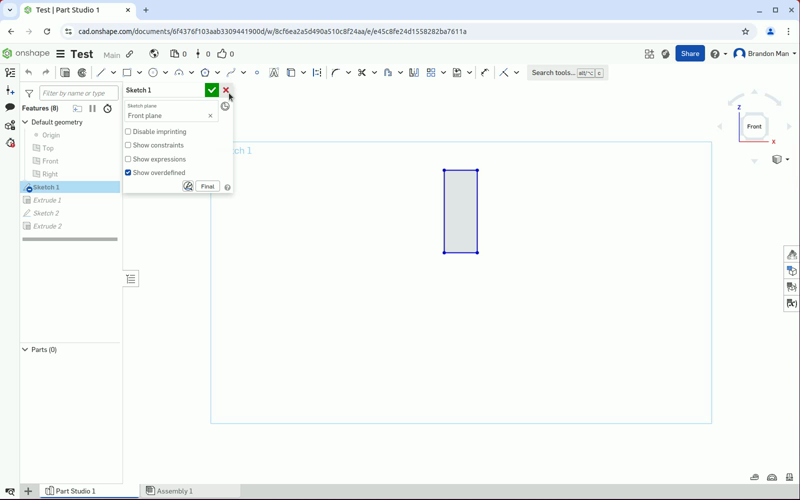
key(shift+s)
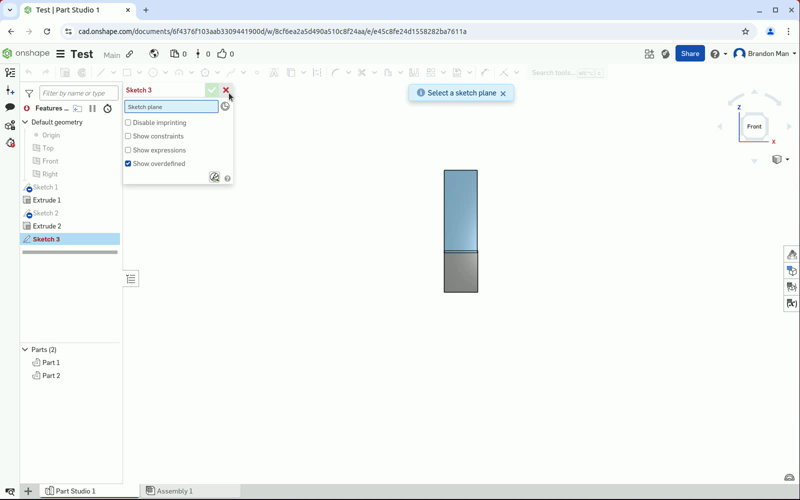
mouse_move(73, 163)
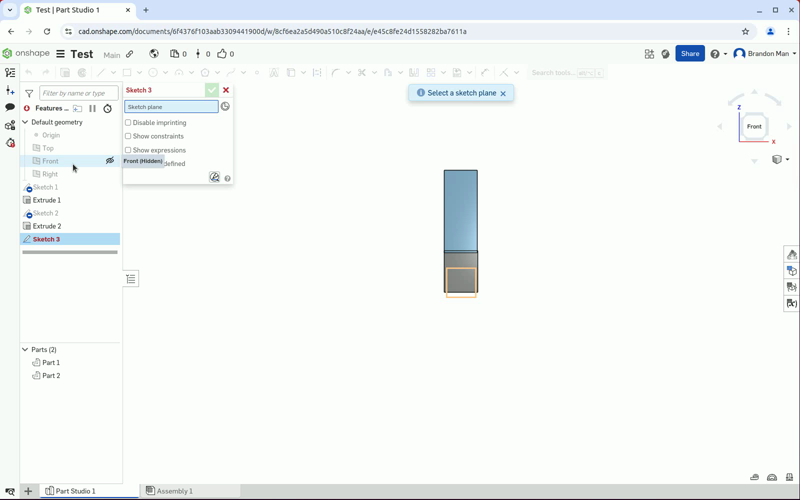
click(73, 163)
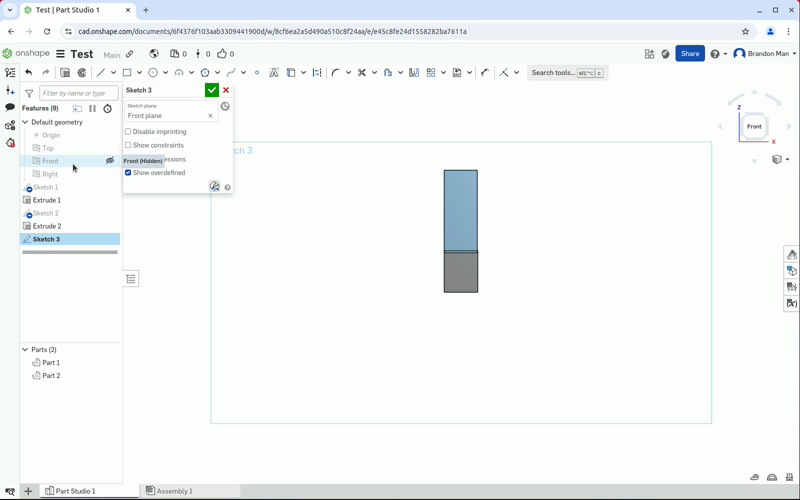
mouse_move(73, 352)
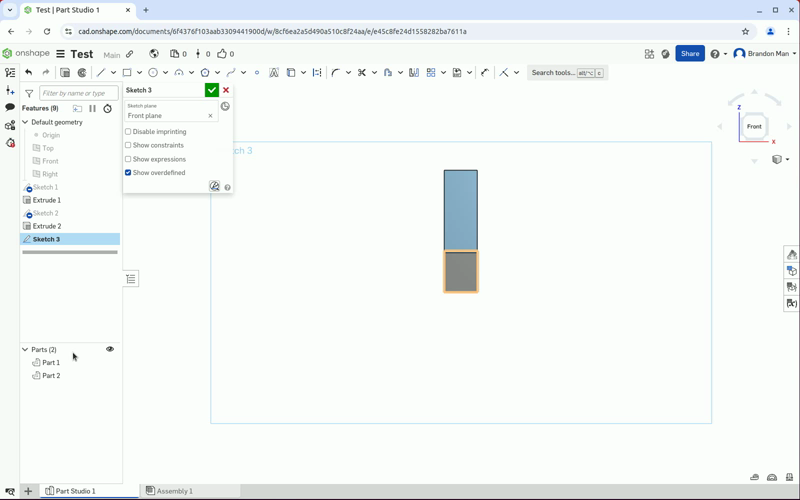
key(y)
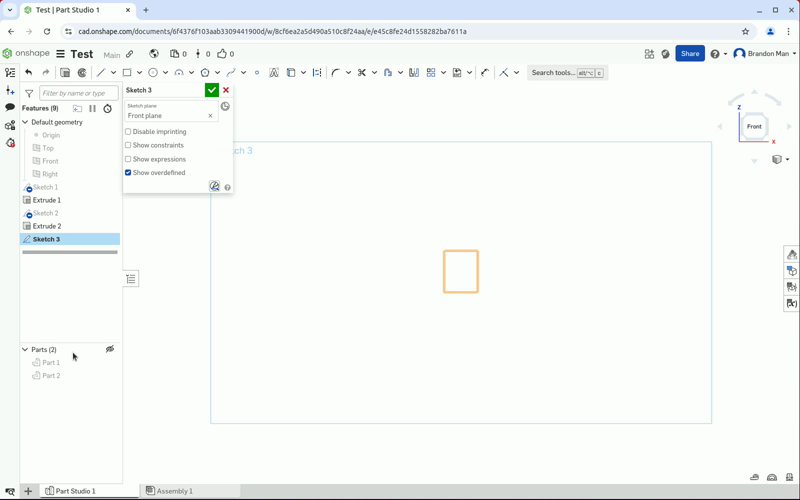
key(l)
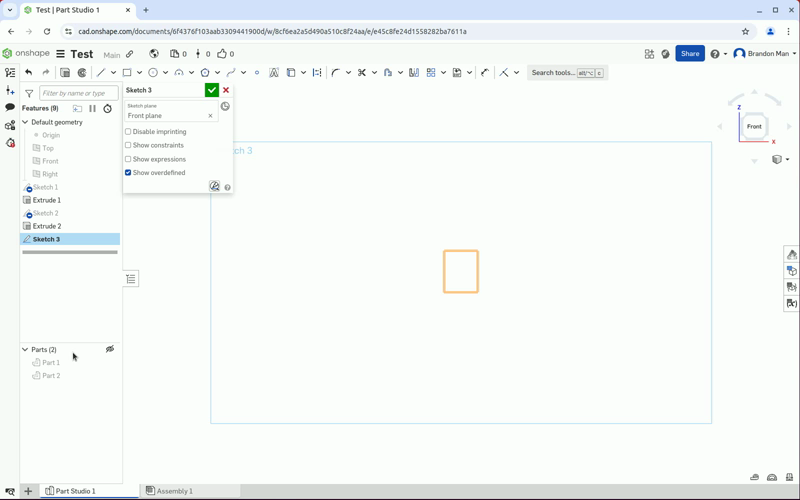
key_down(shift)
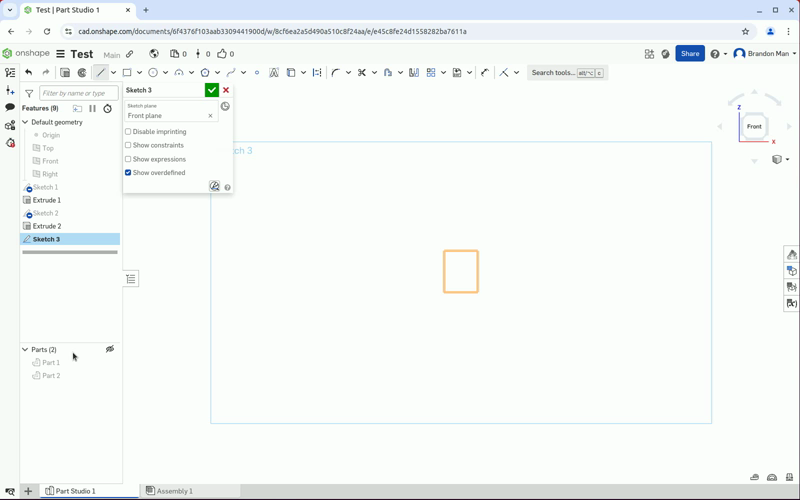
mouse_move(444, 297)
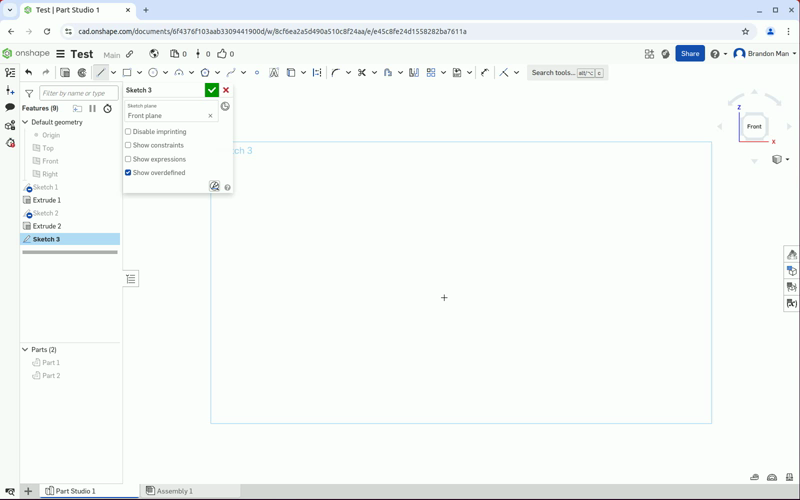
click(444, 297)
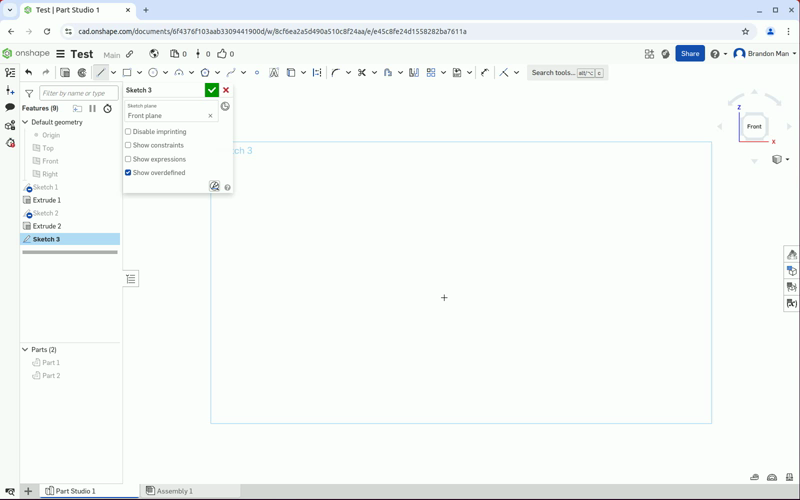
key_up(shift)
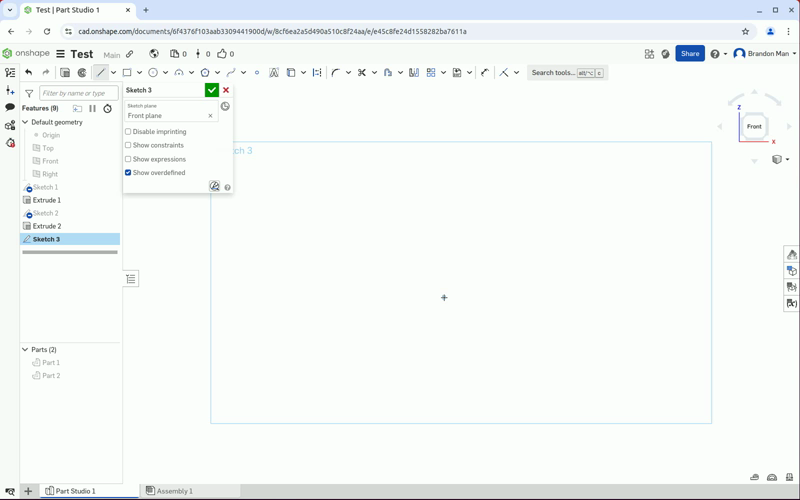
key_down(shift)
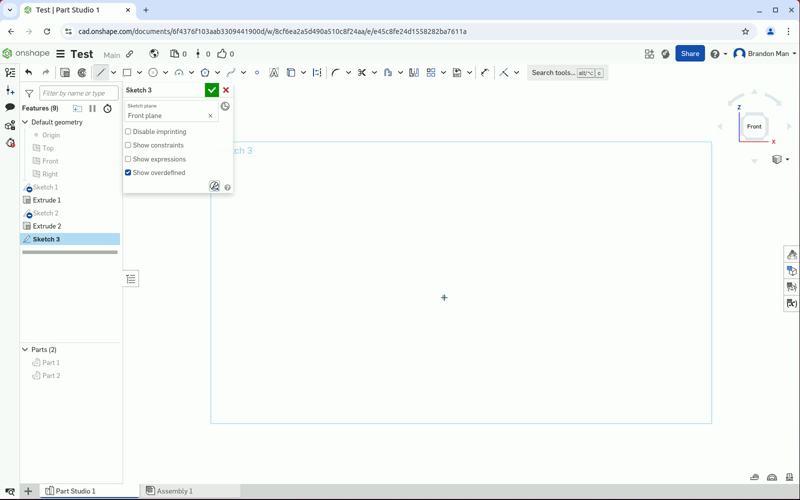
mouse_move(474, 297)
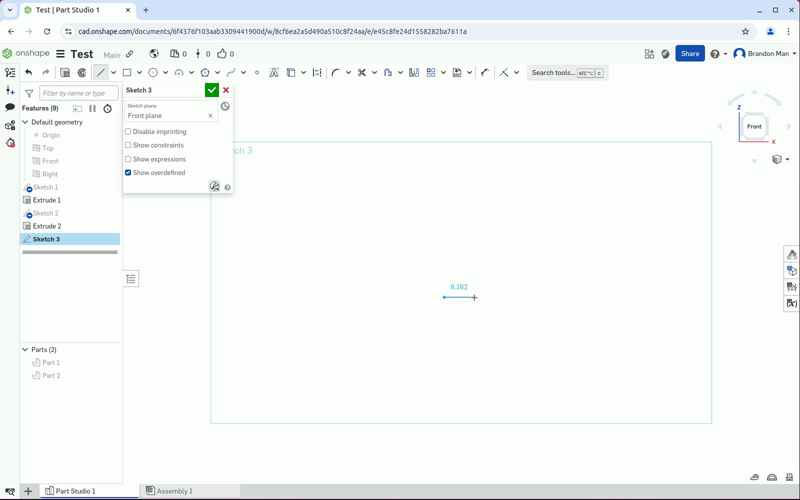
mouse_move(478, 297)
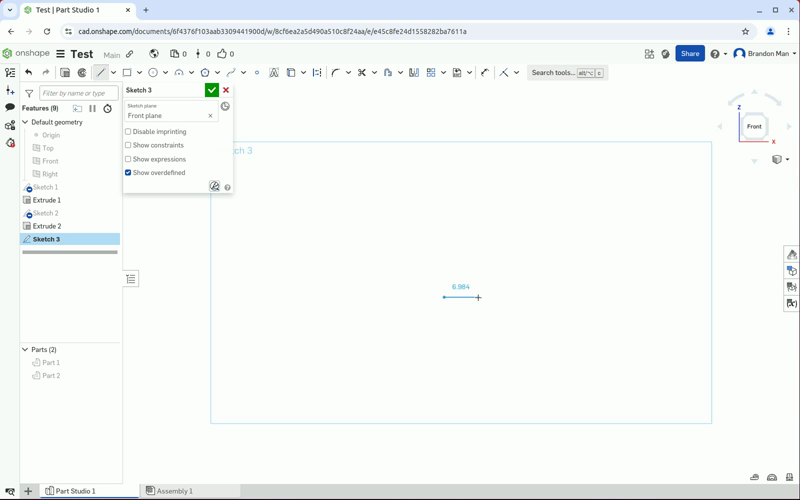
click(478, 297)
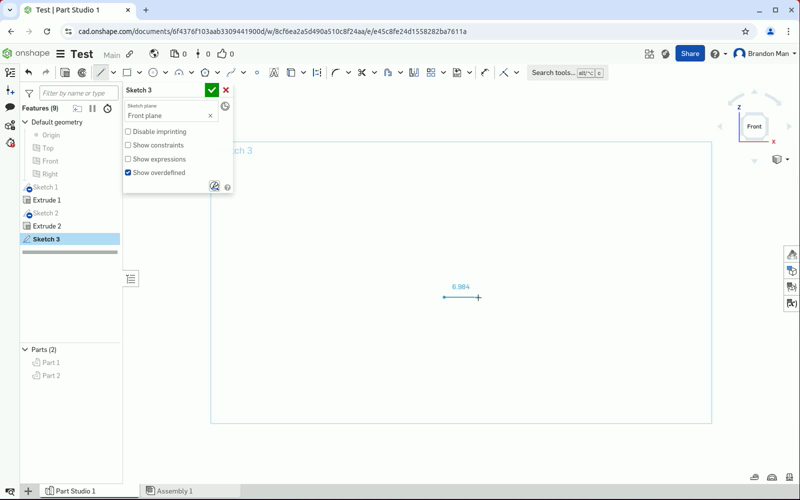
key_up(shift)
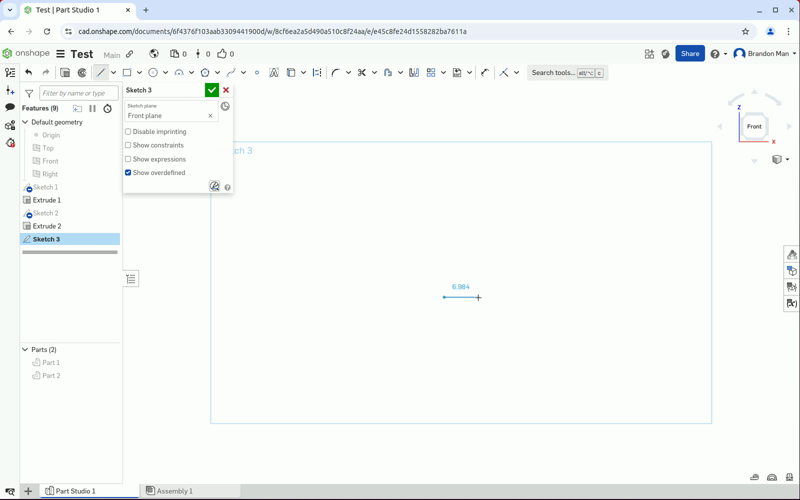
key_down(shift)
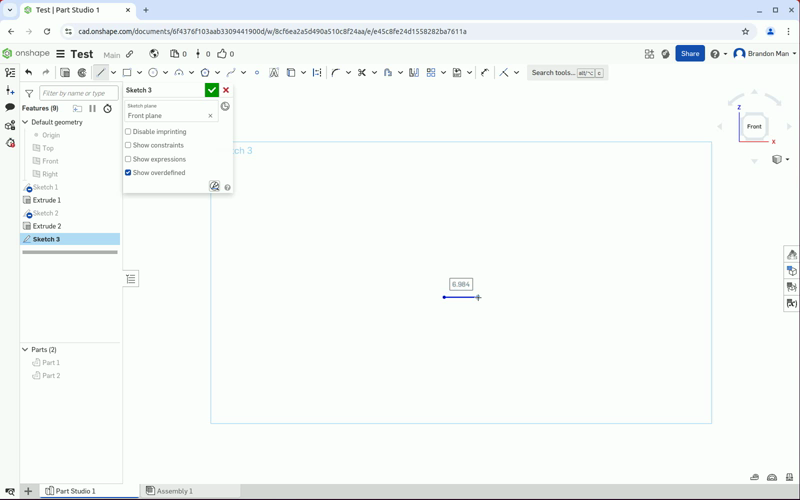
mouse_move(508, 297)
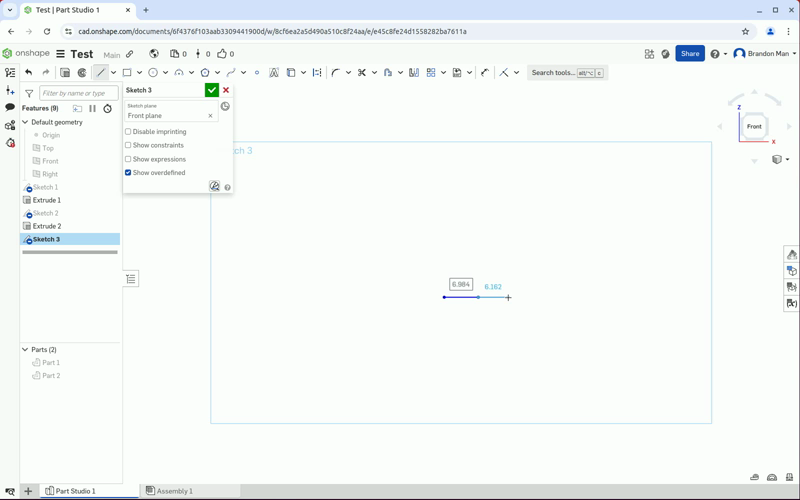
mouse_move(478, 292)
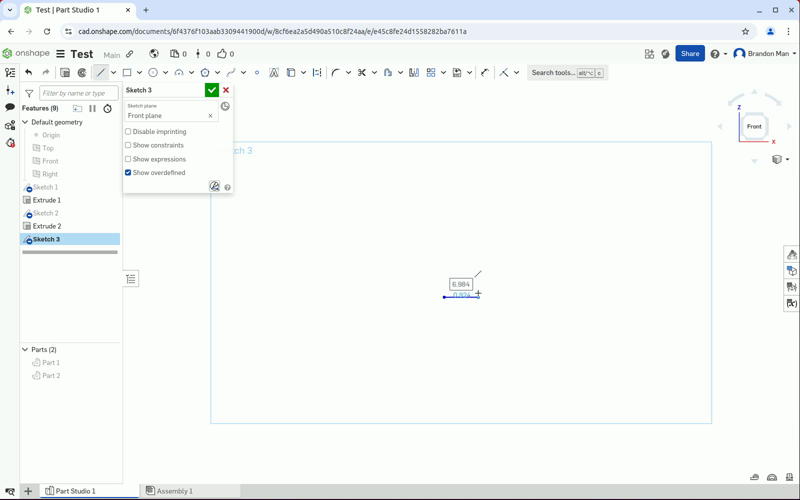
scroll(6)
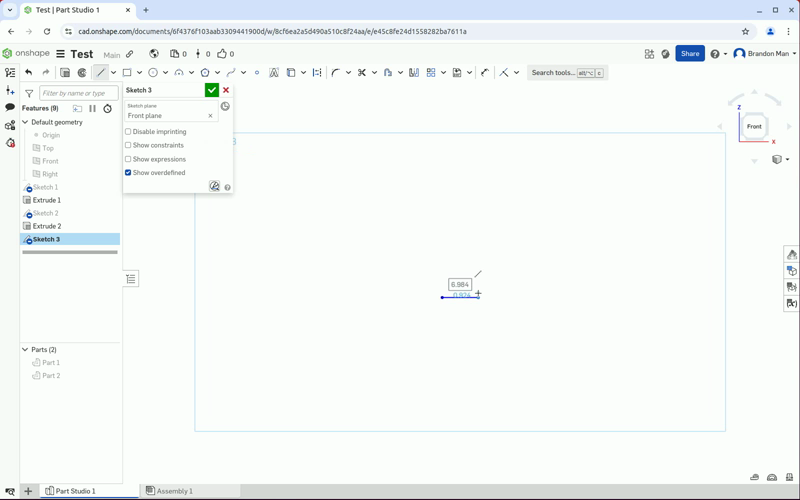
scroll(6)
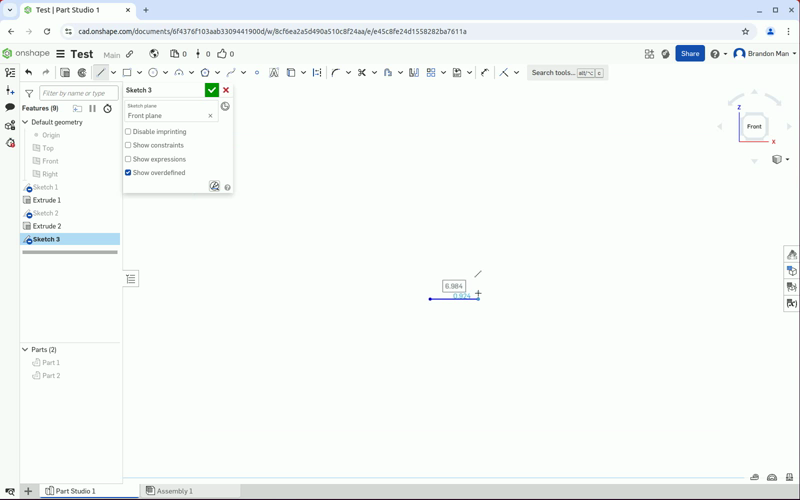
scroll(6)
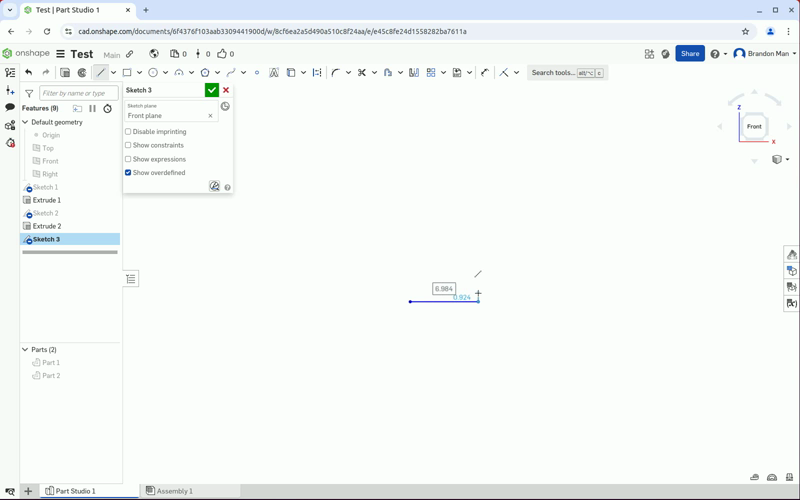
scroll(6)
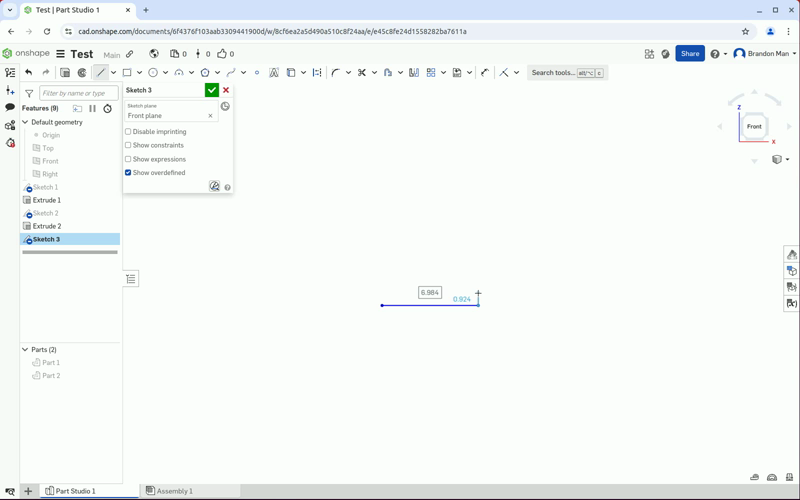
scroll(6)
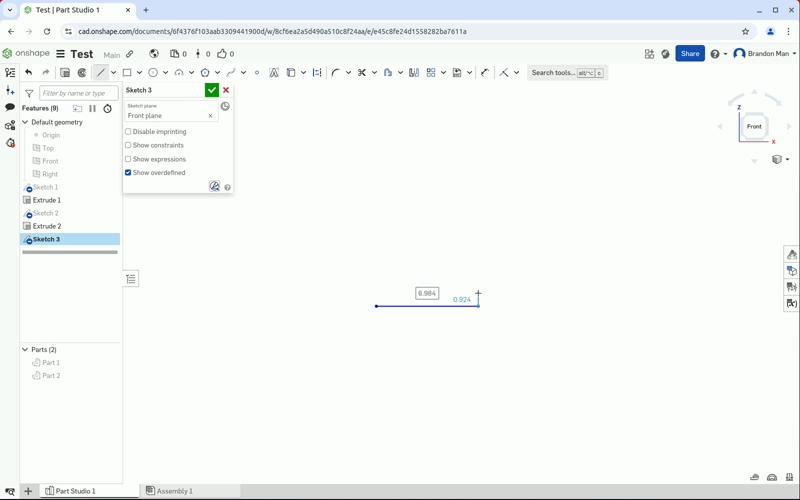
scroll(6)
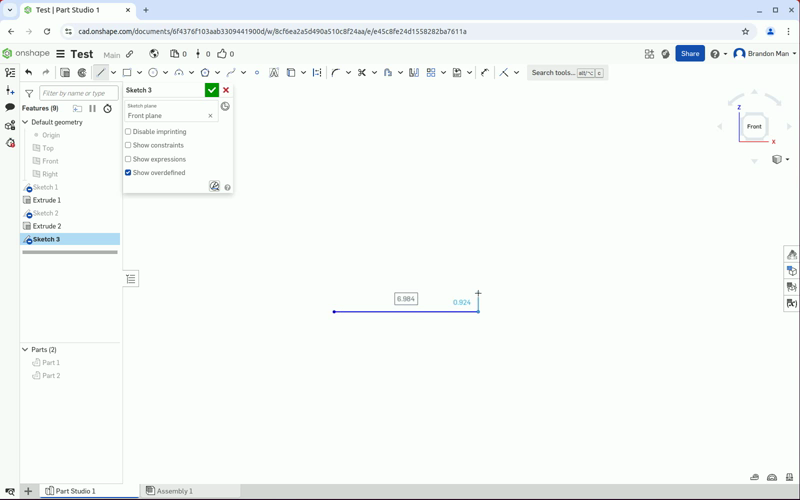
scroll(6)
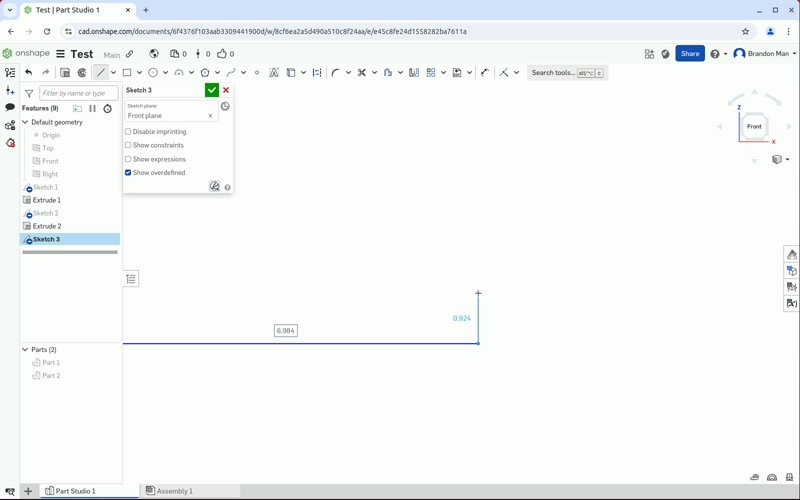
click(478, 292)
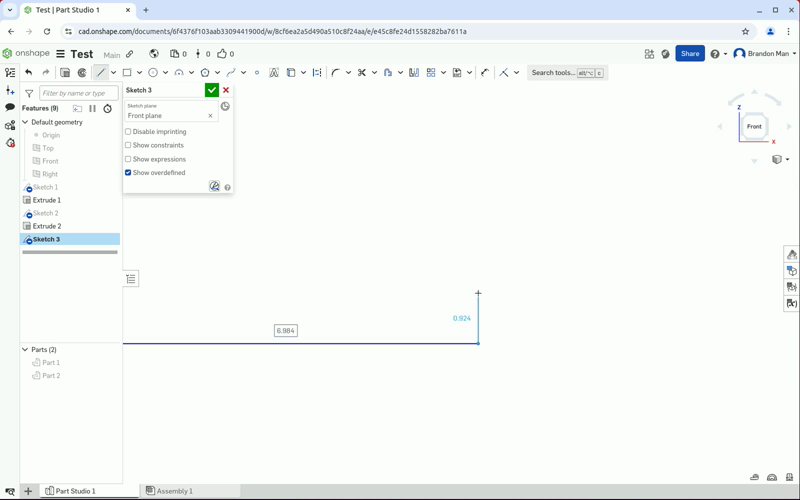
scroll(-6)
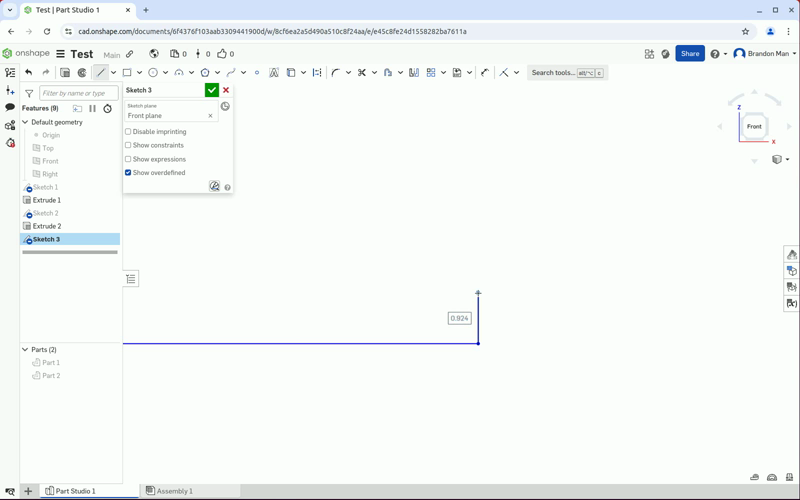
scroll(-6)
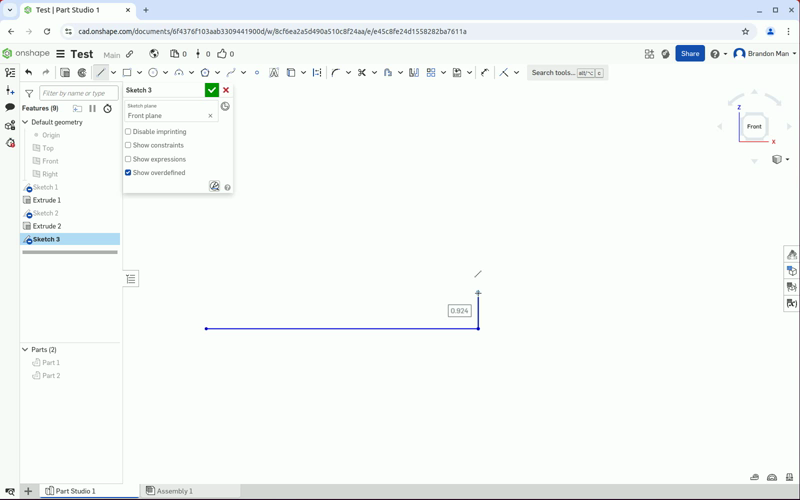
scroll(-6)
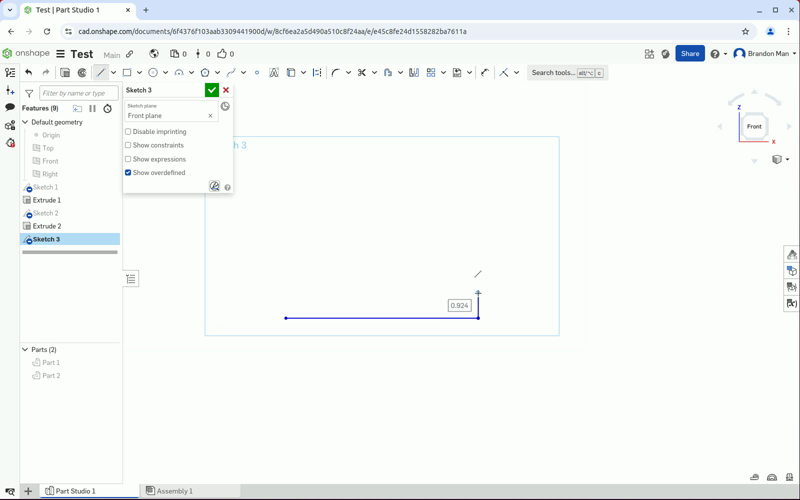
scroll(-6)
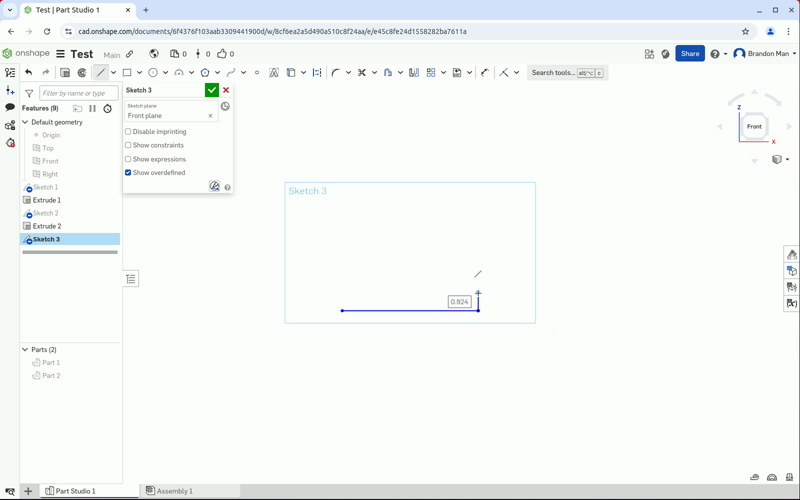
scroll(-6)
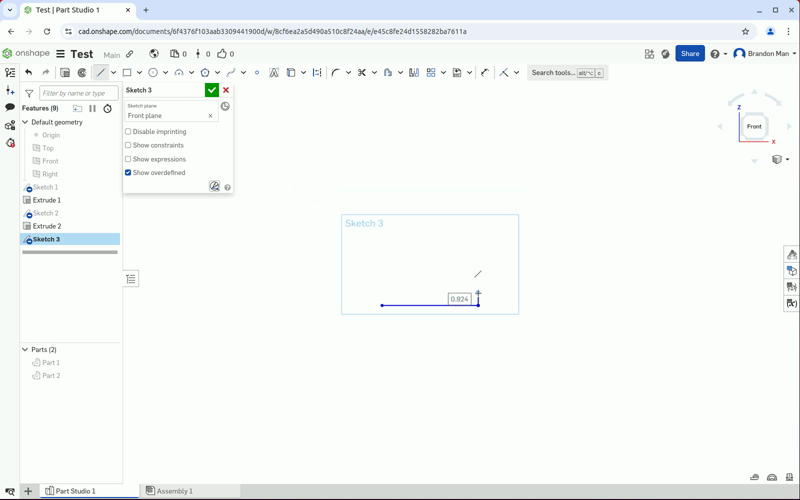
scroll(-6)
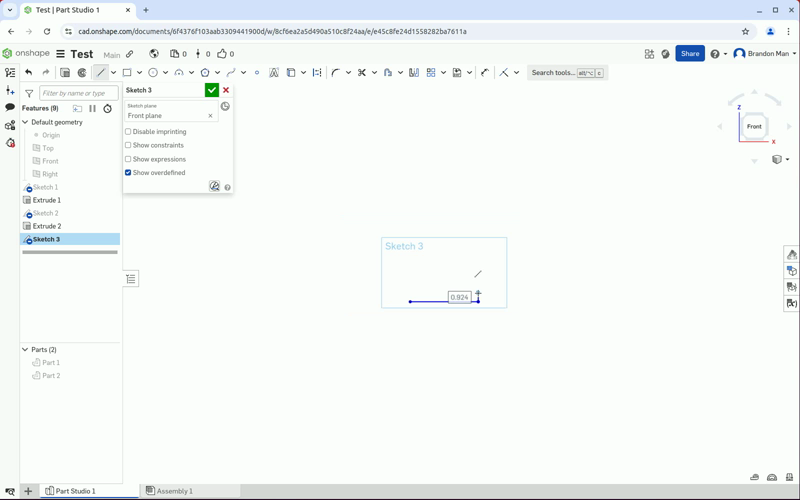
scroll(-6)
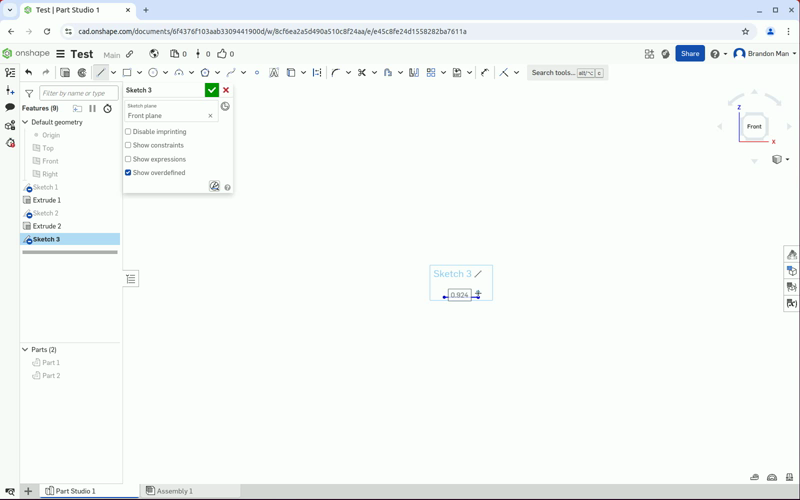
key_up(shift)
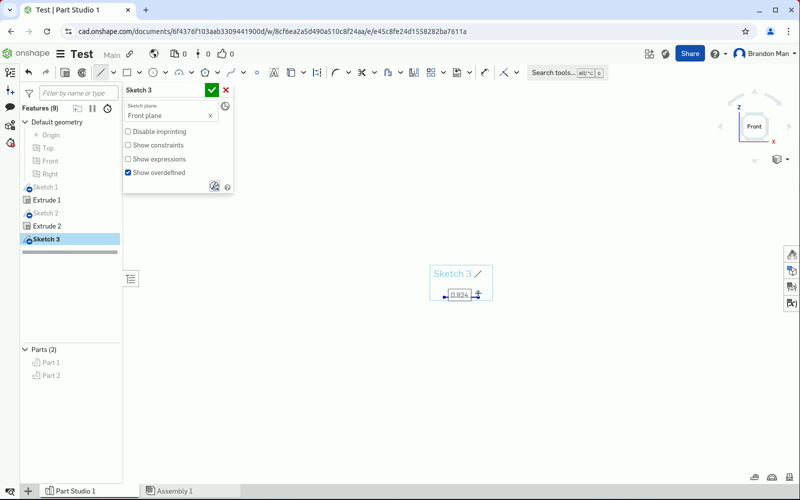
key_down(shift)
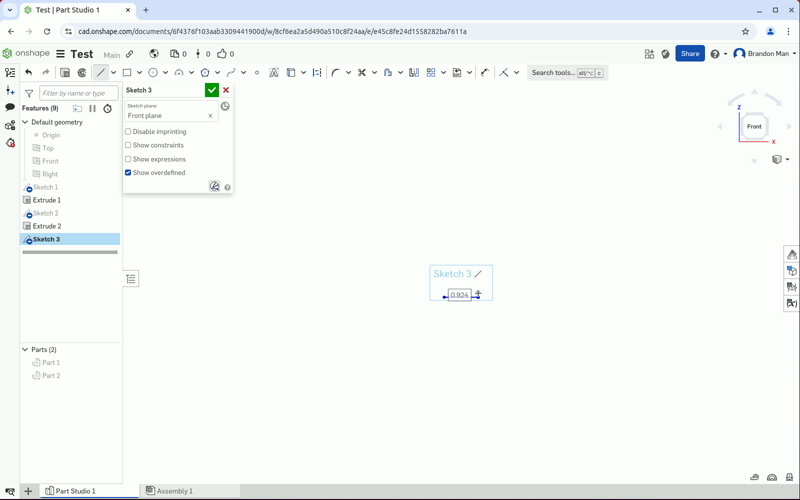
mouse_move(508, 292)
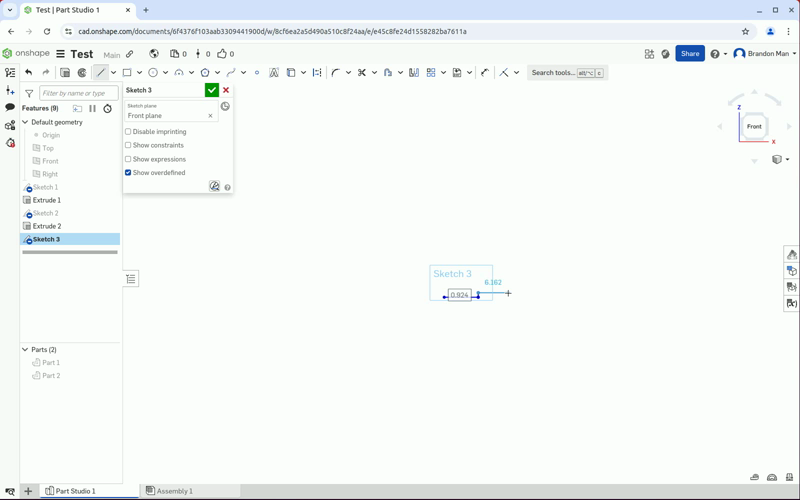
mouse_move(444, 292)
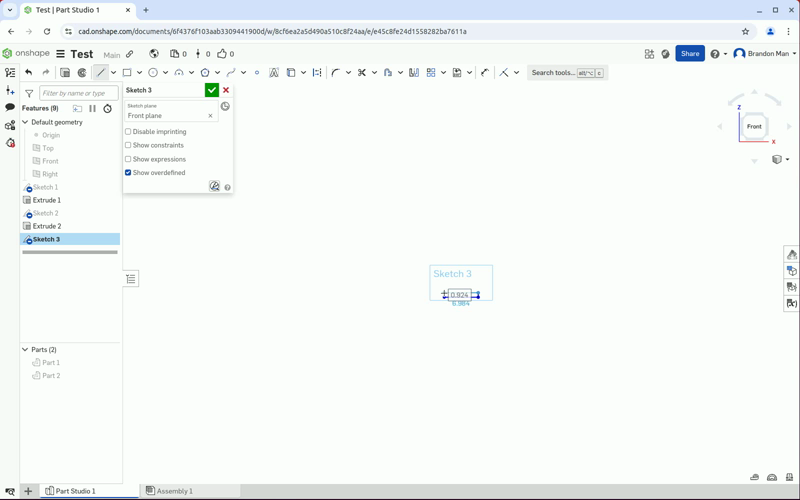
scroll(6)
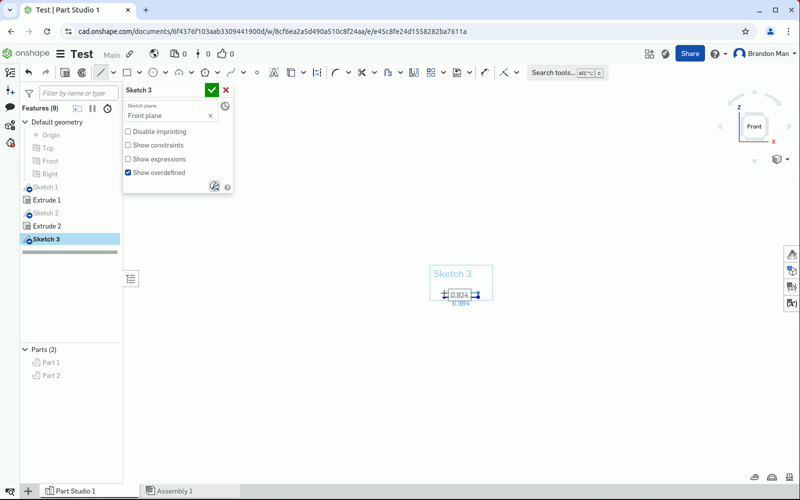
scroll(6)
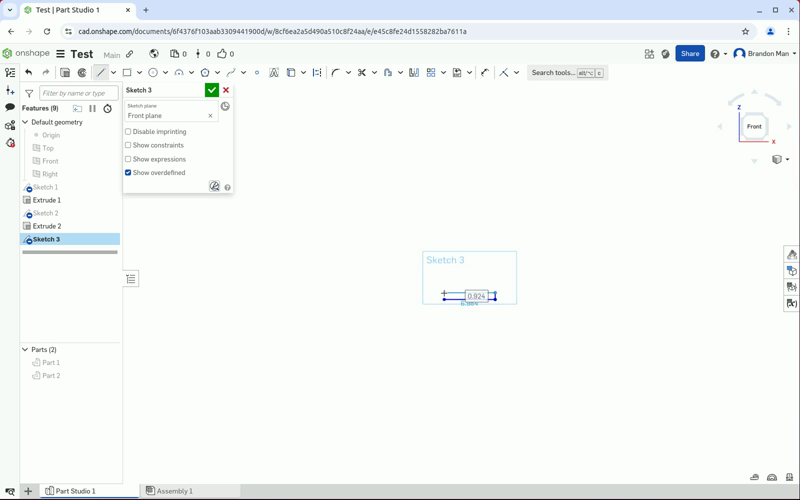
scroll(6)
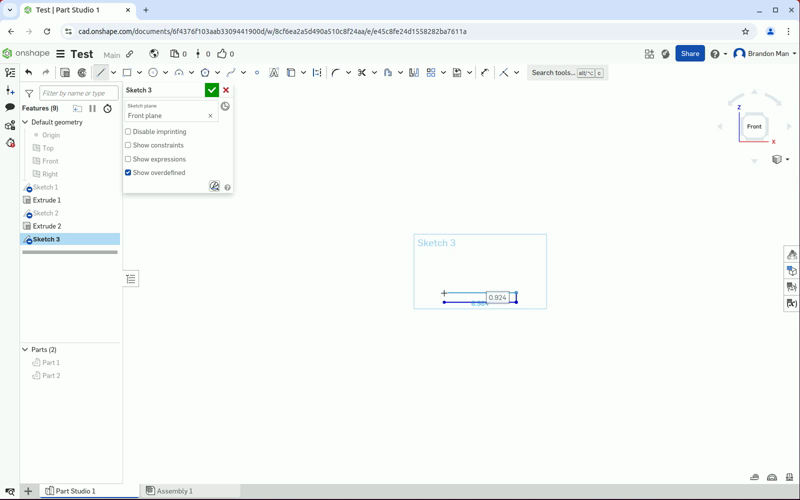
scroll(6)
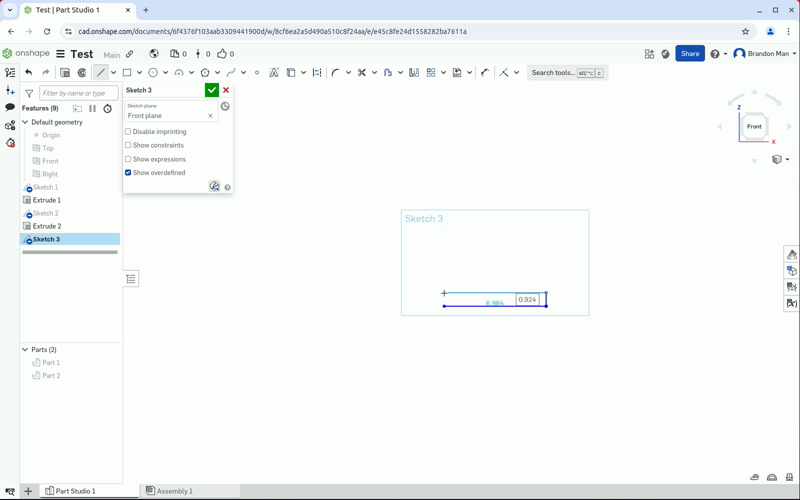
scroll(6)
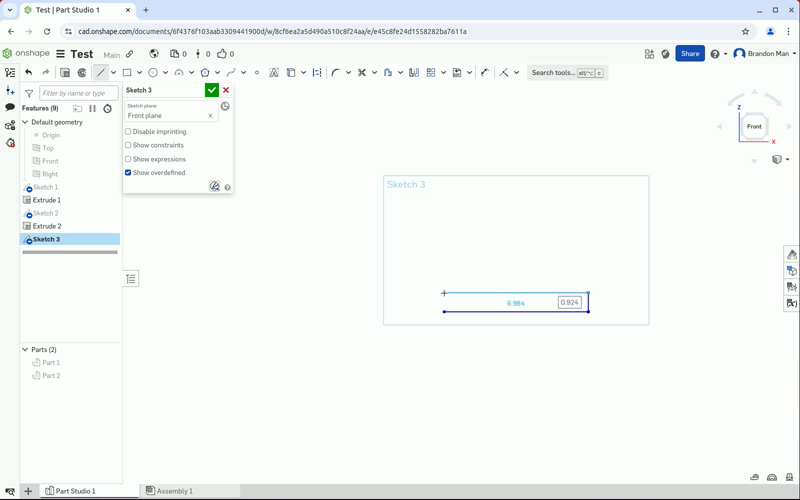
scroll(6)
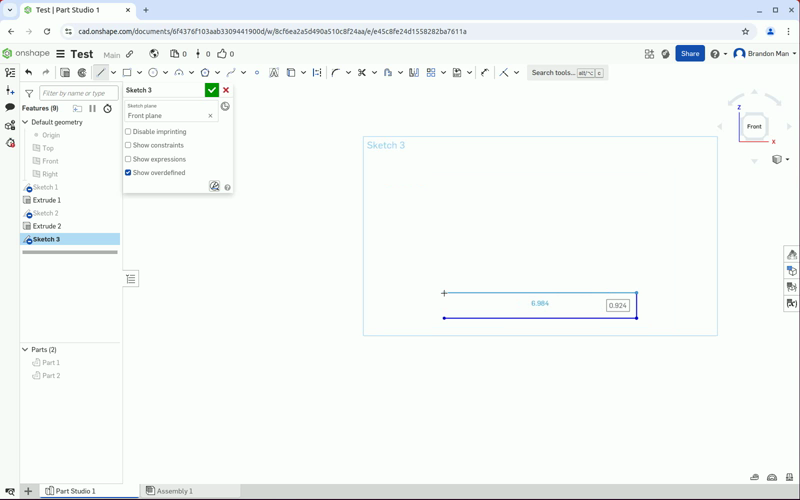
scroll(6)
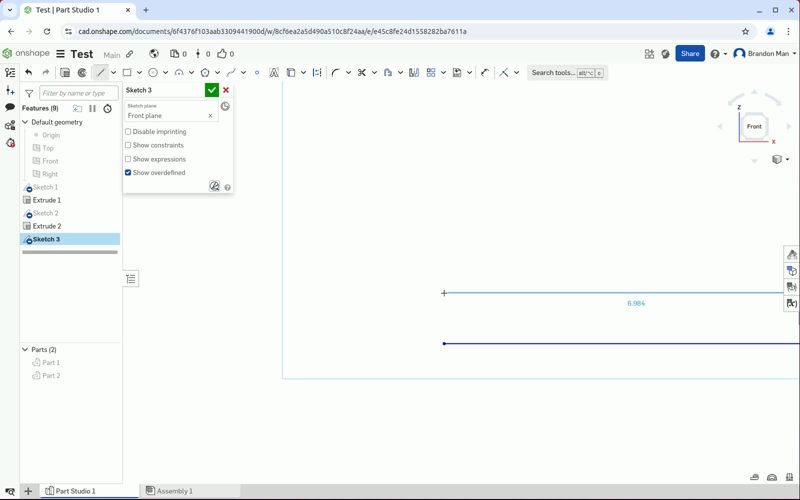
click(444, 292)
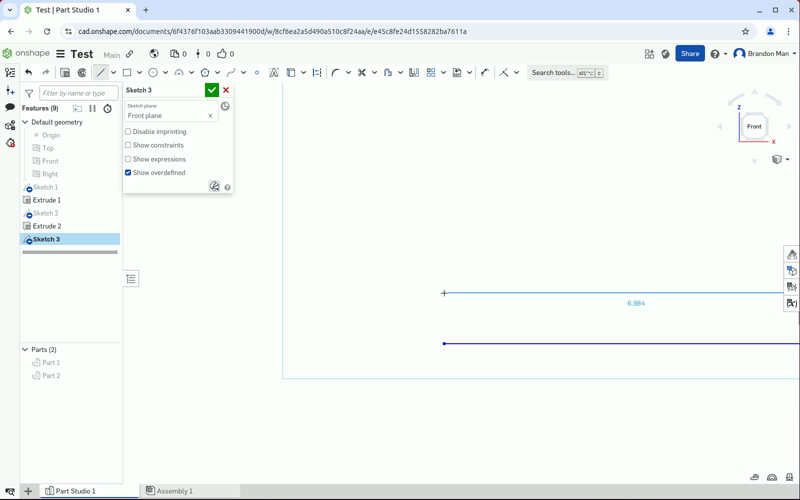
scroll(-6)
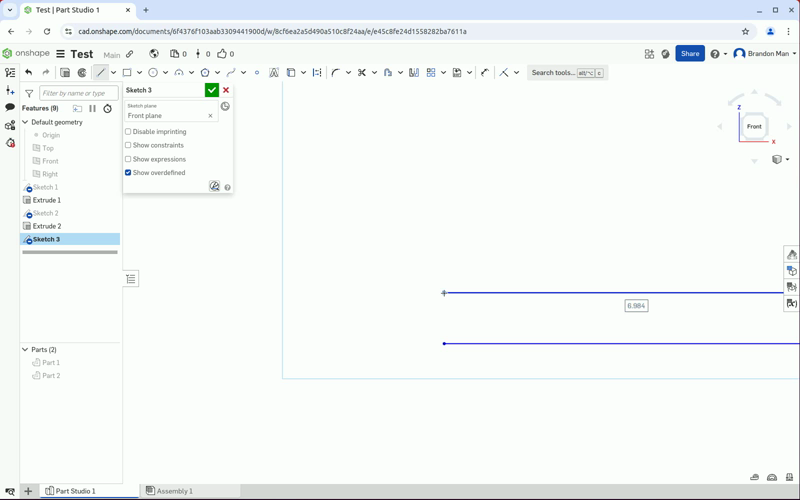
scroll(-6)
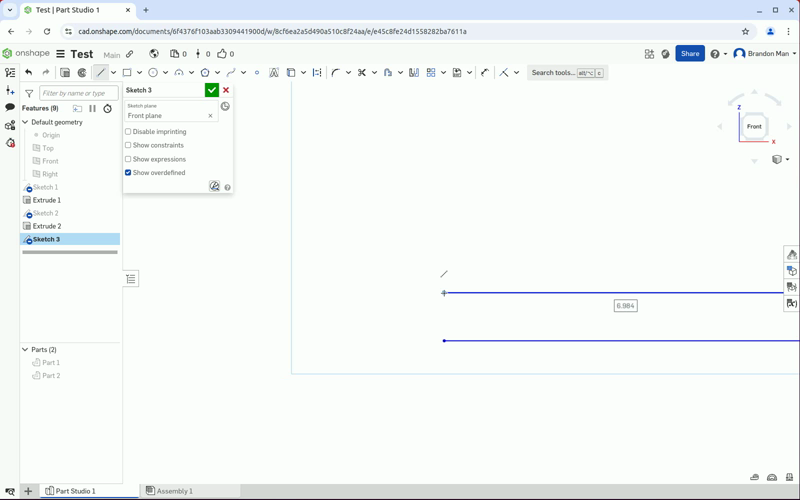
scroll(-6)
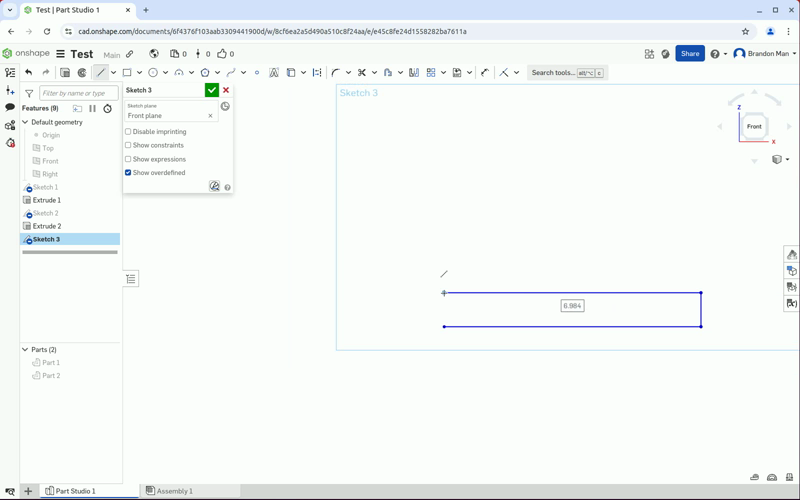
scroll(-6)
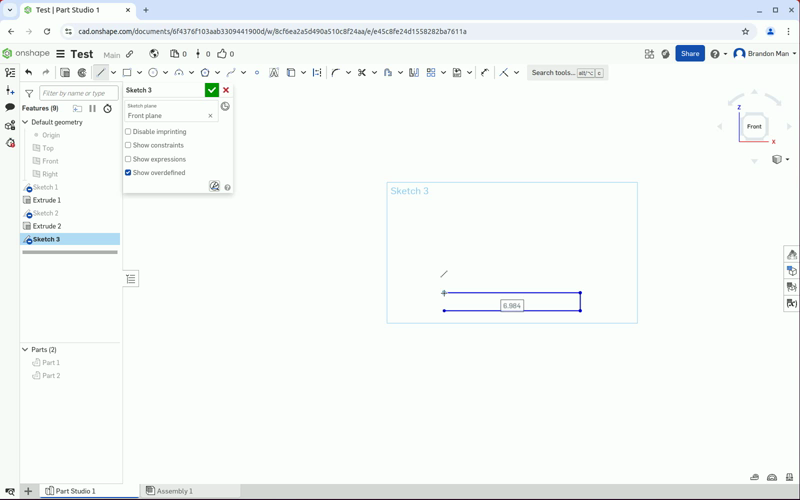
scroll(-6)
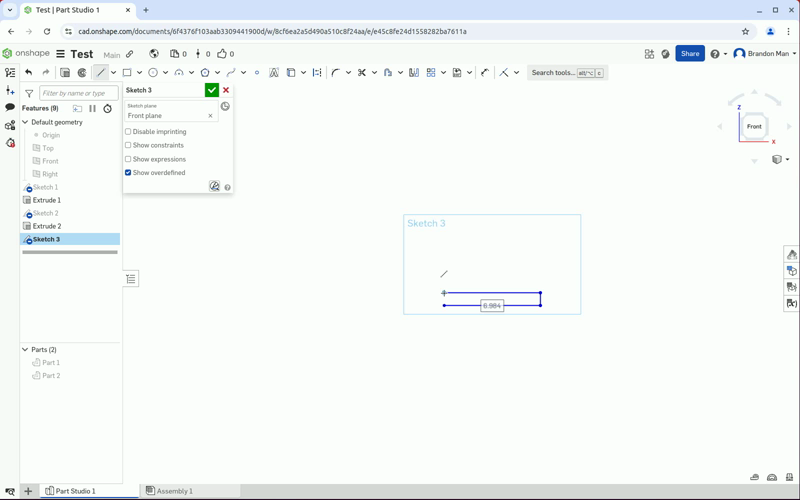
scroll(-6)
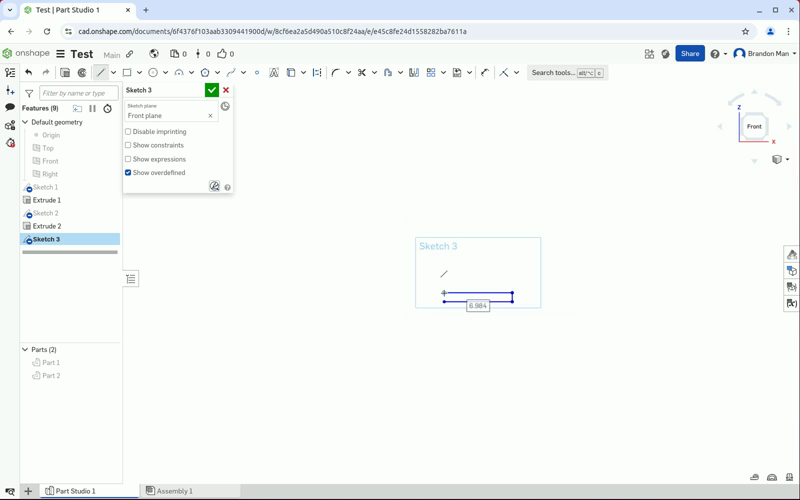
scroll(-6)
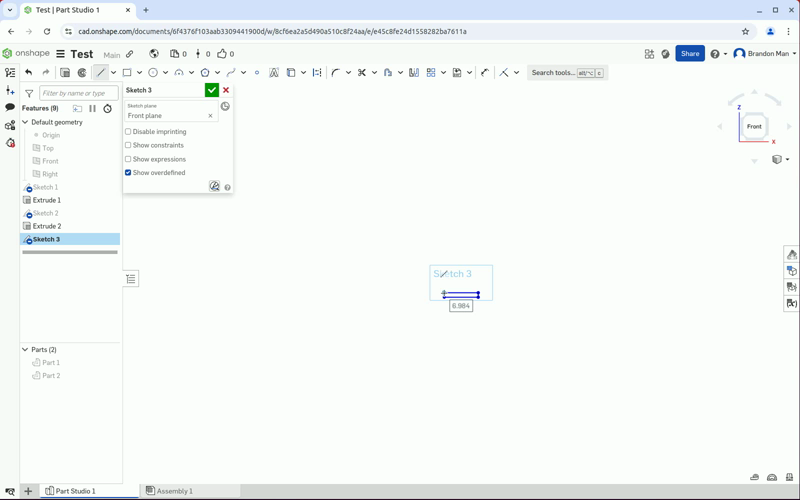
key_up(shift)
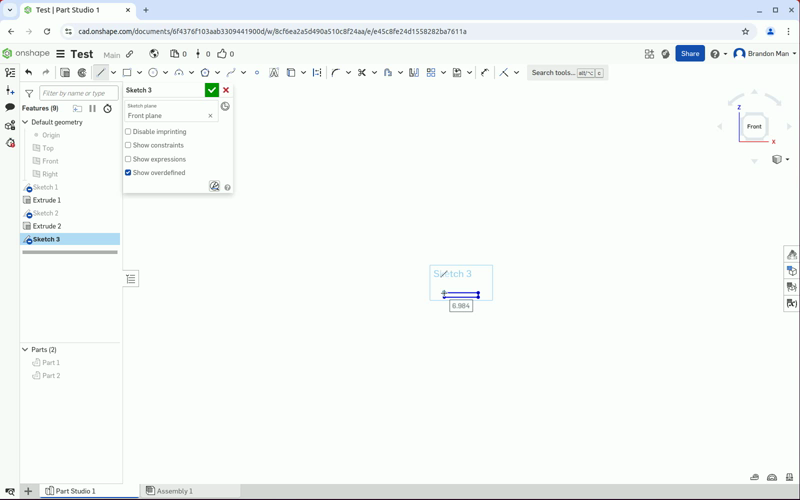
mouse_move(474, 292)
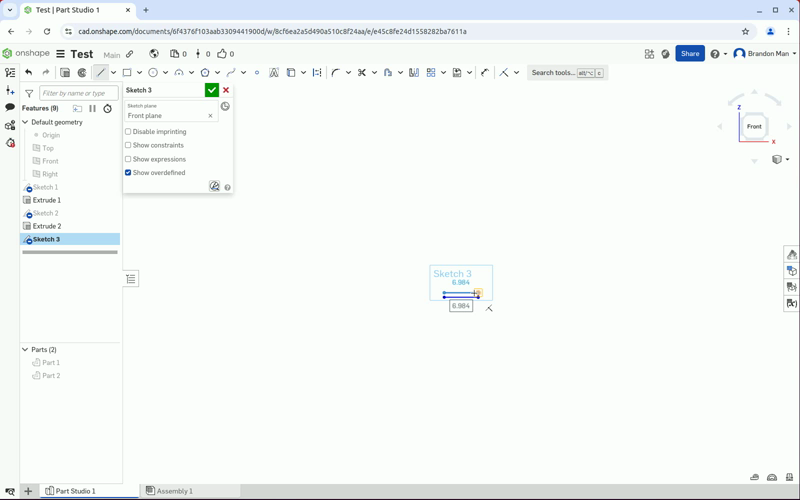
key_down(shift)
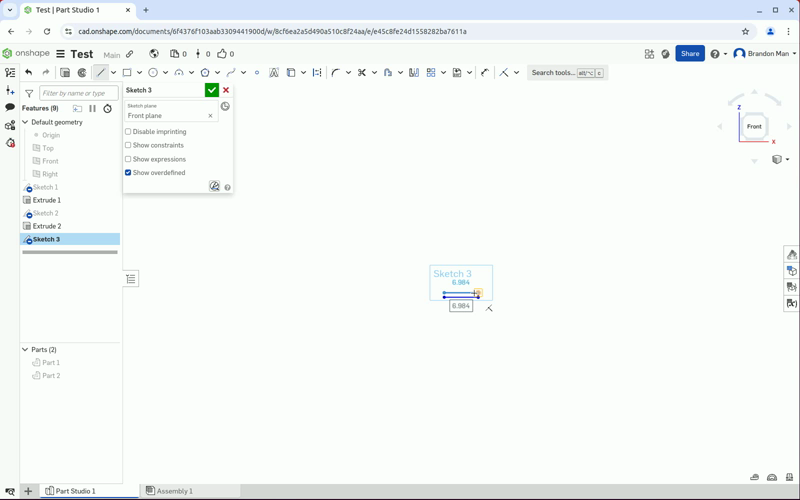
mouse_move(444, 297)
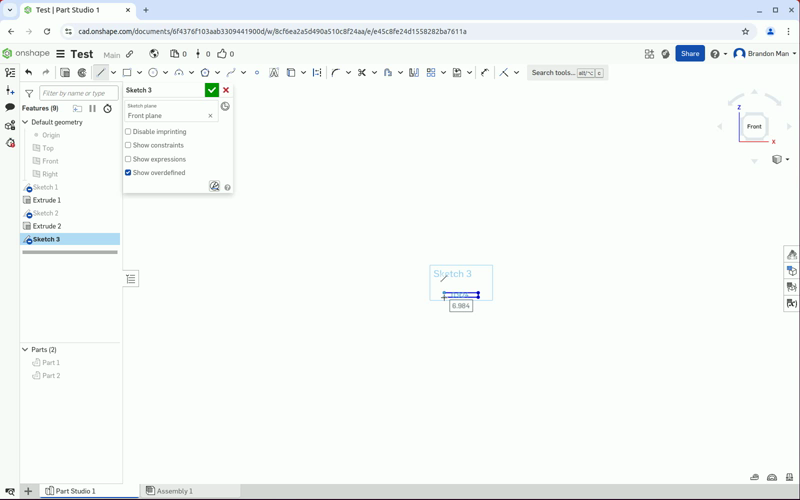
scroll(6)
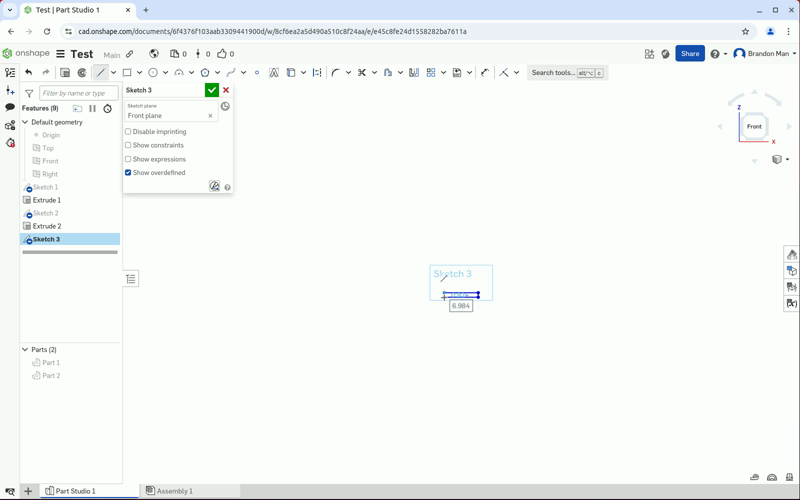
scroll(6)
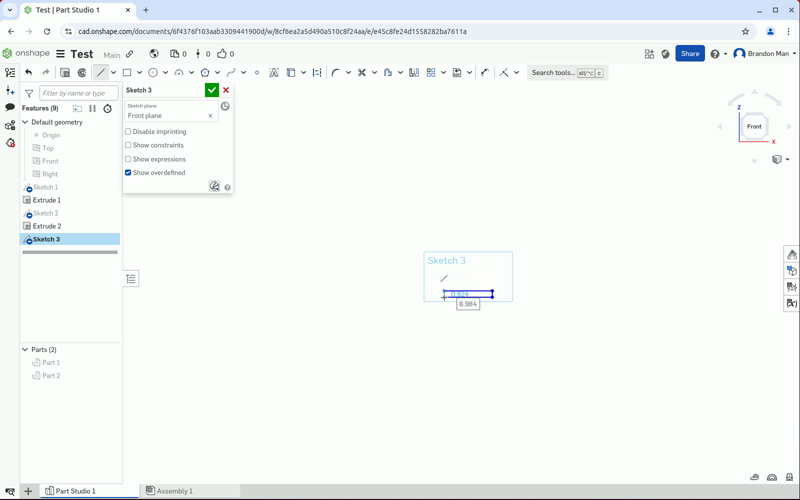
scroll(6)
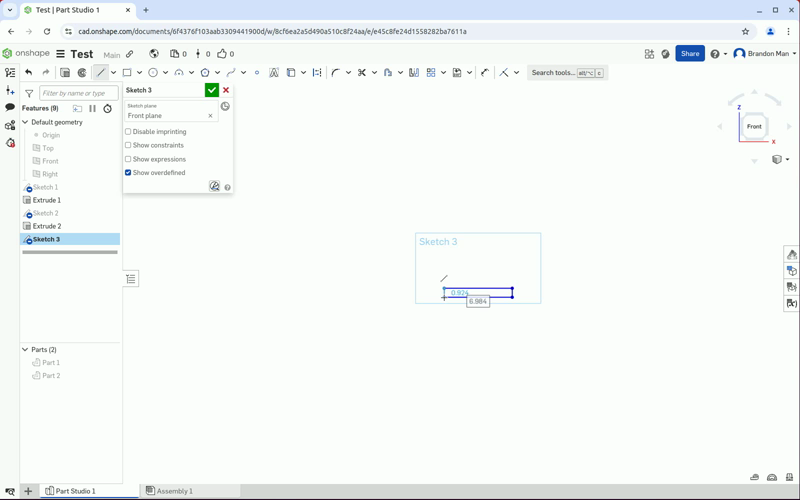
scroll(6)
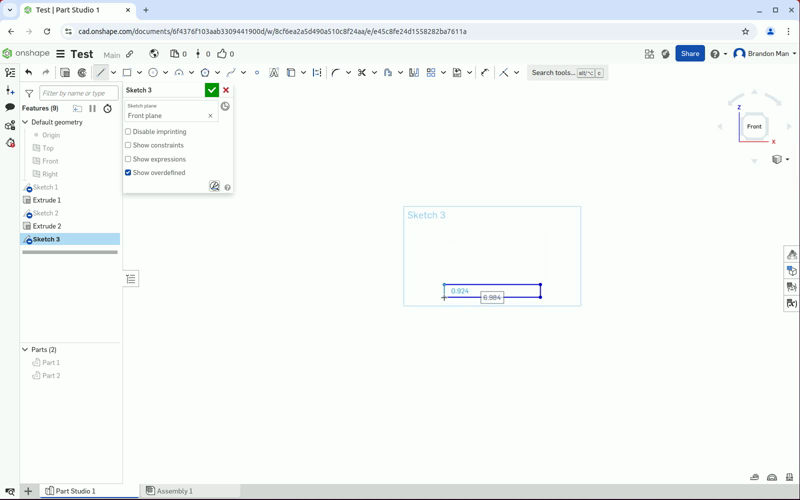
scroll(6)
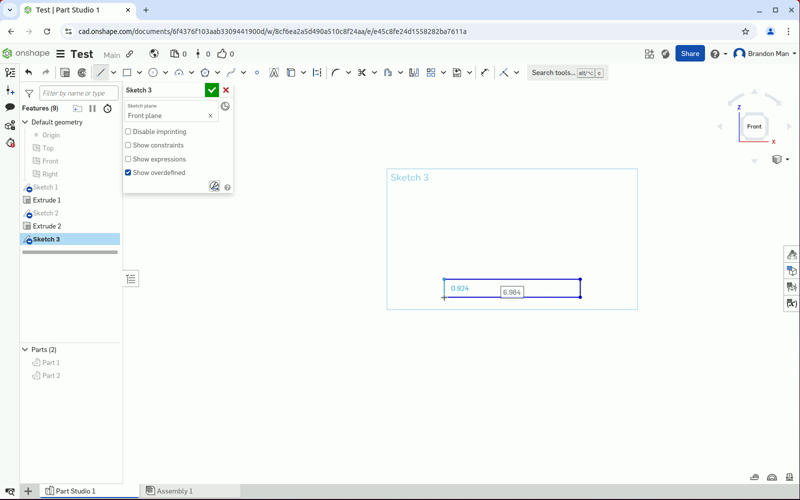
scroll(6)
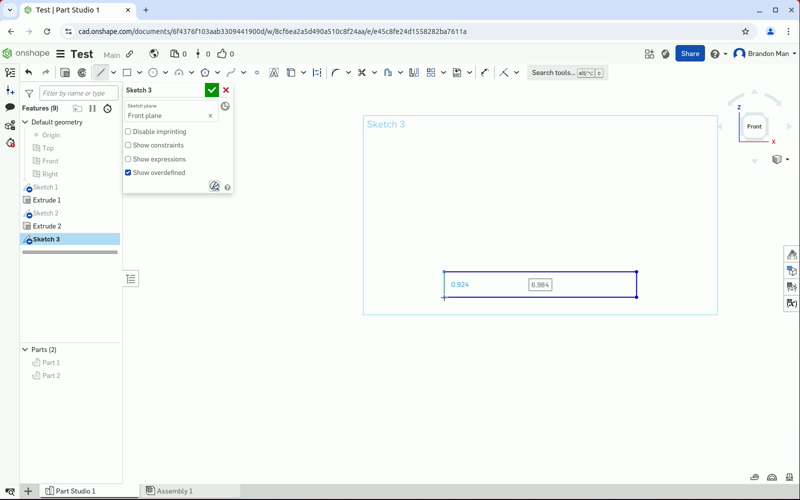
scroll(6)
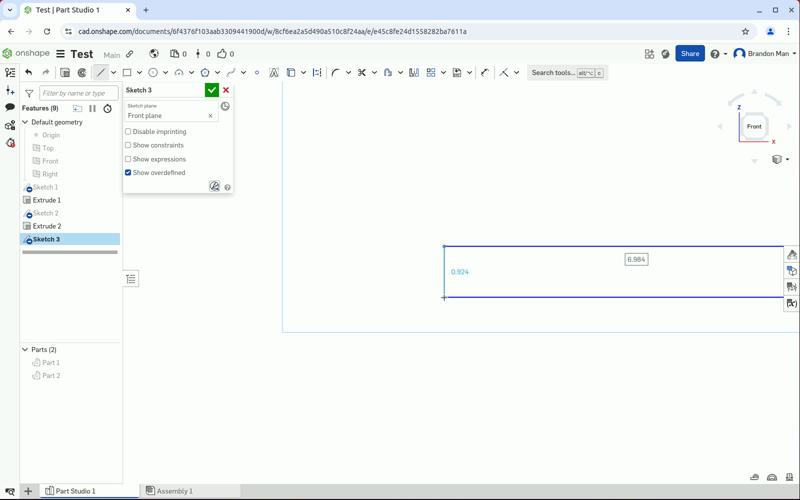
key_up(shift)
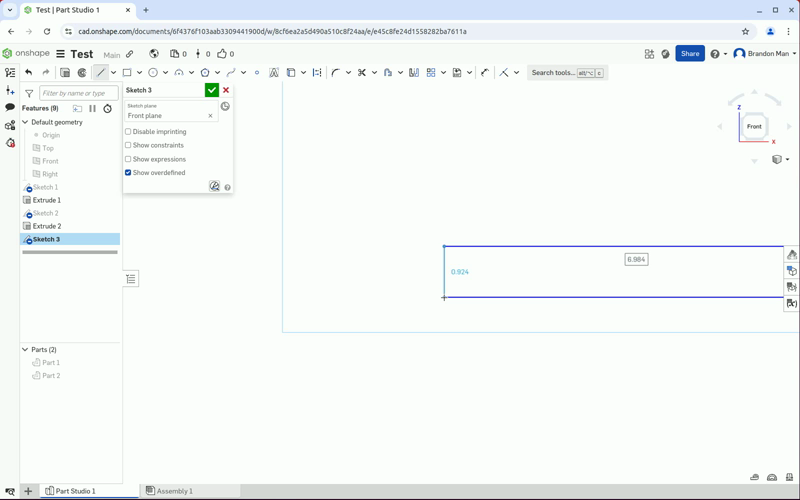
click(444, 297)
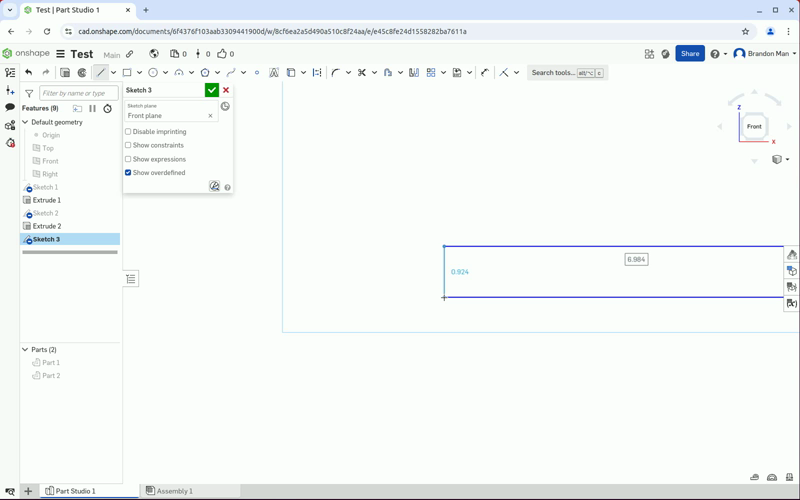
scroll(-6)
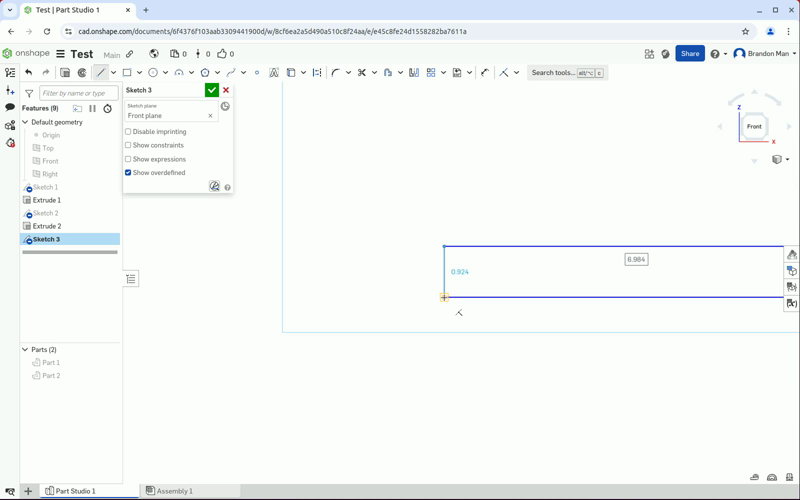
scroll(-6)
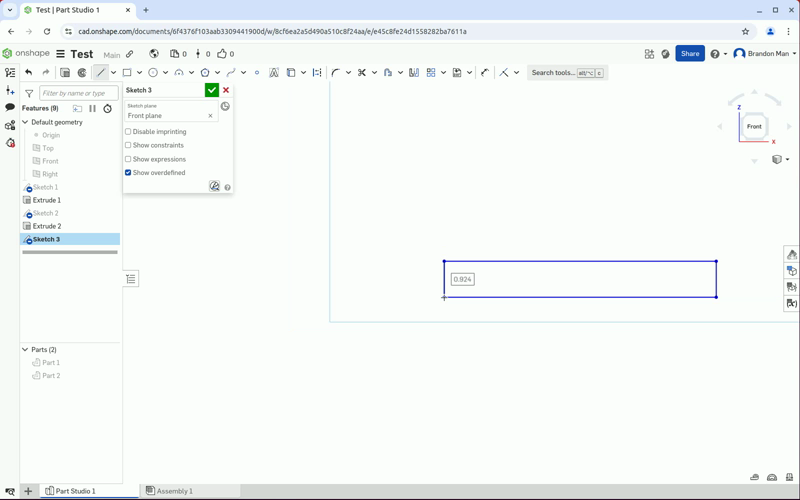
scroll(-6)
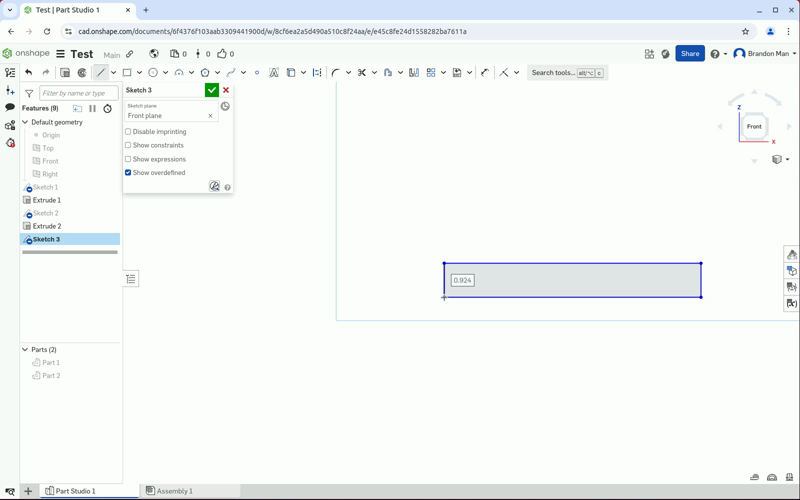
scroll(-6)
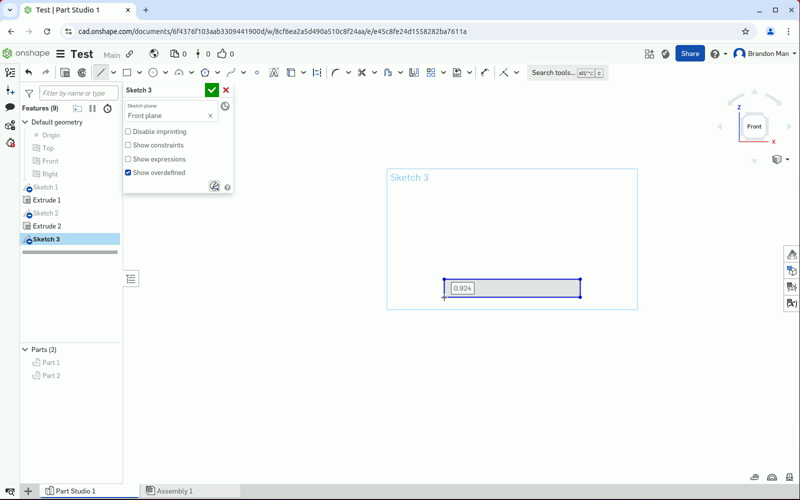
scroll(-6)
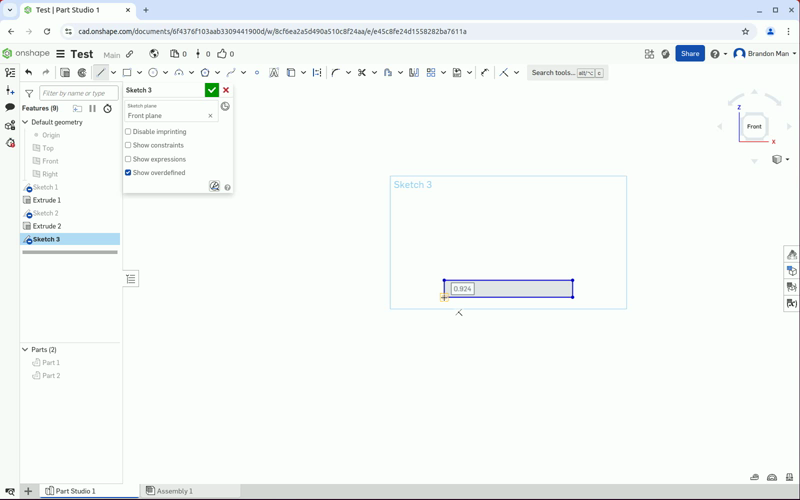
scroll(-6)
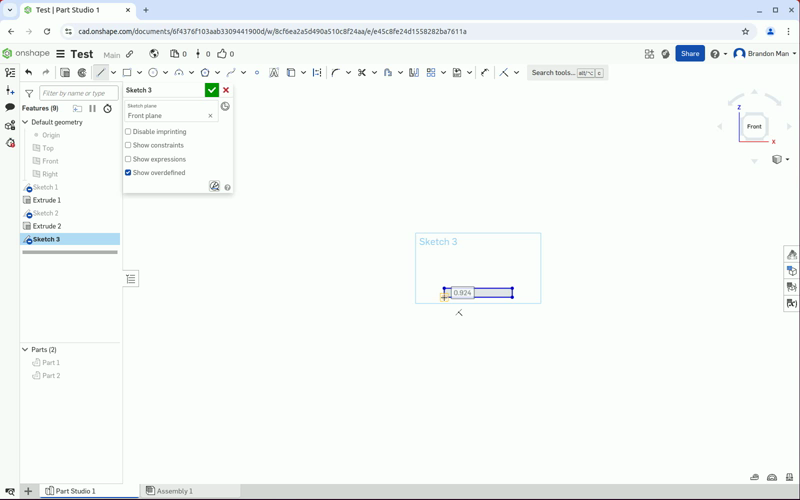
scroll(-6)
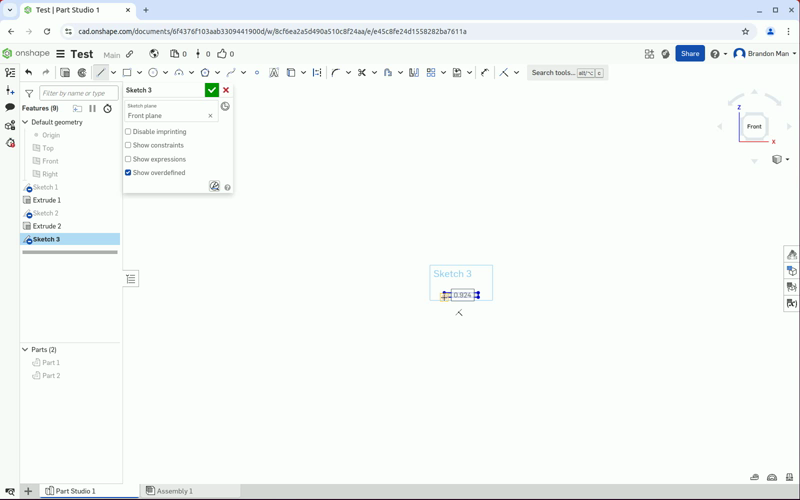
key(esc)
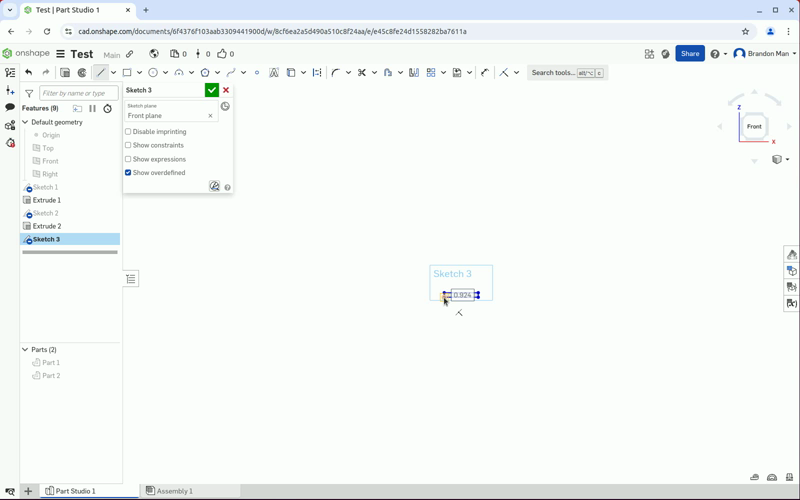
mouse_move(476, 294)
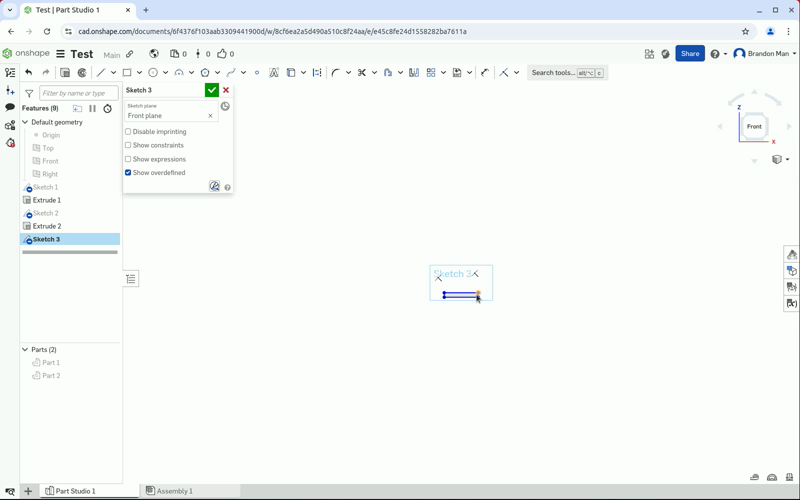
scroll(6)
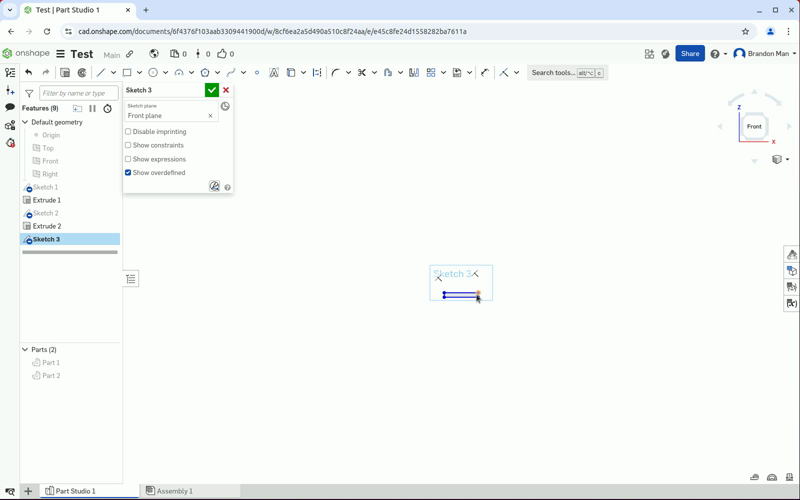
scroll(6)
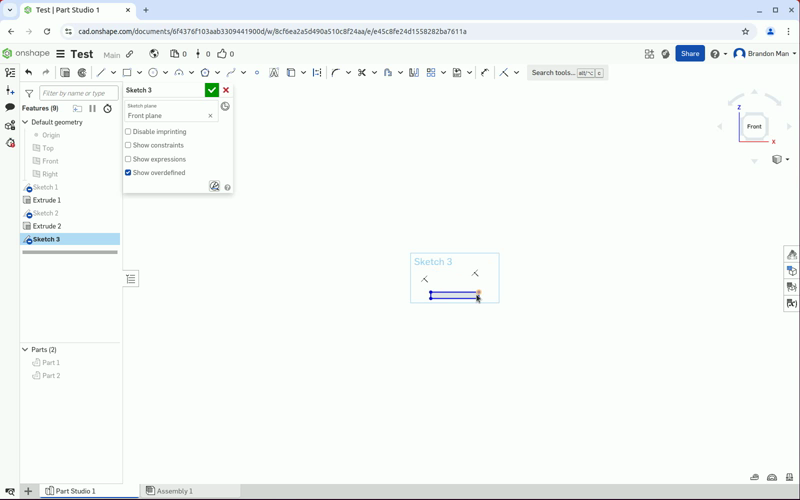
scroll(6)
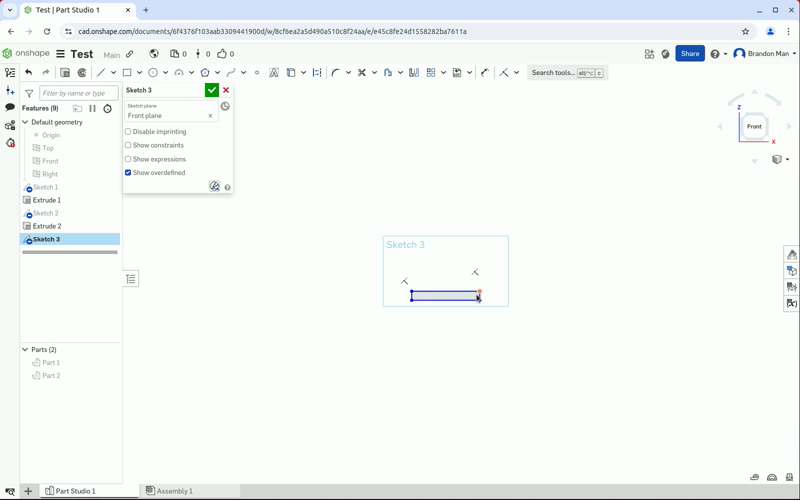
scroll(6)
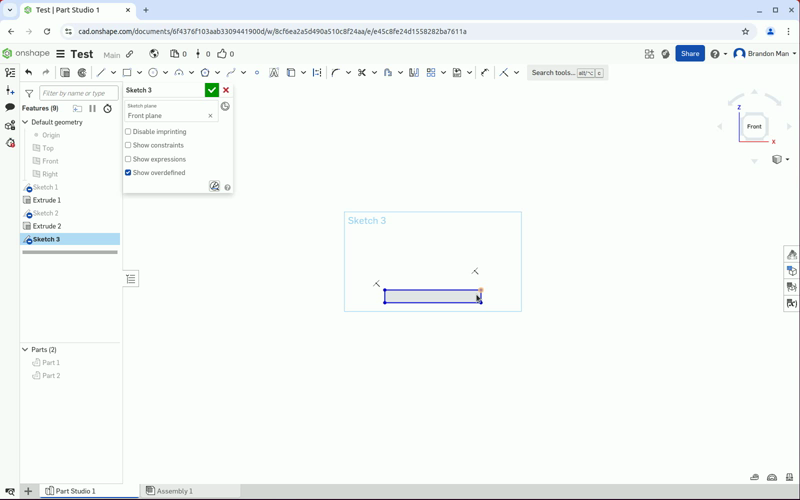
scroll(6)
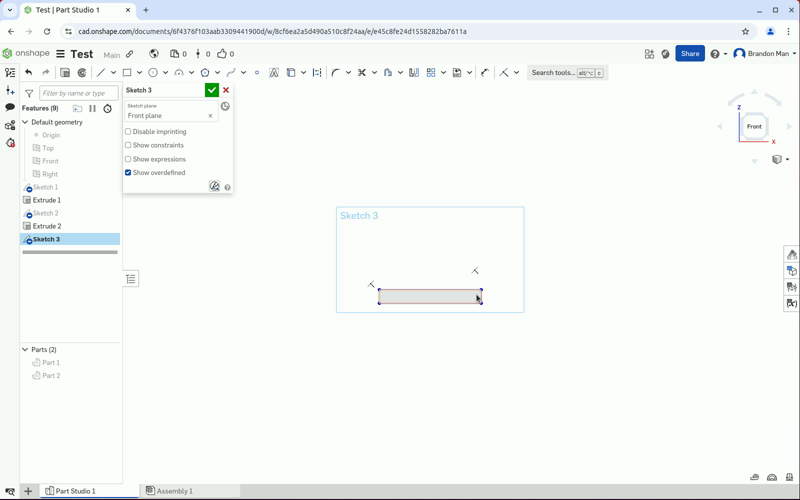
scroll(6)
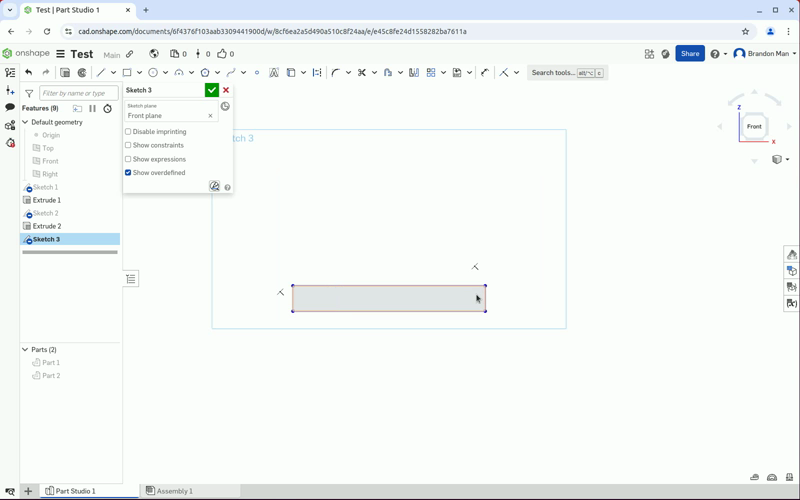
scroll(6)
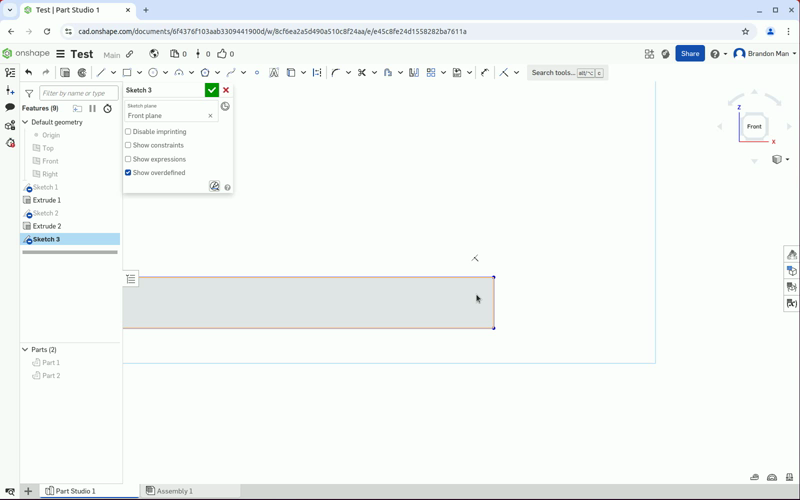
click(476, 294)
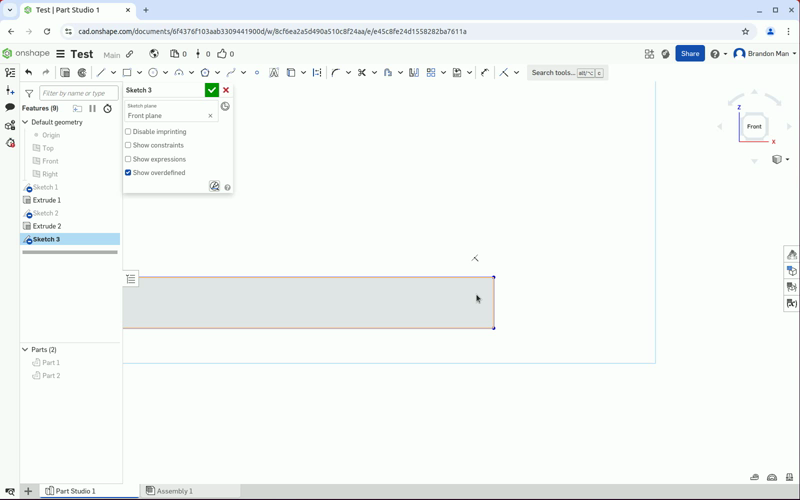
scroll(-6)
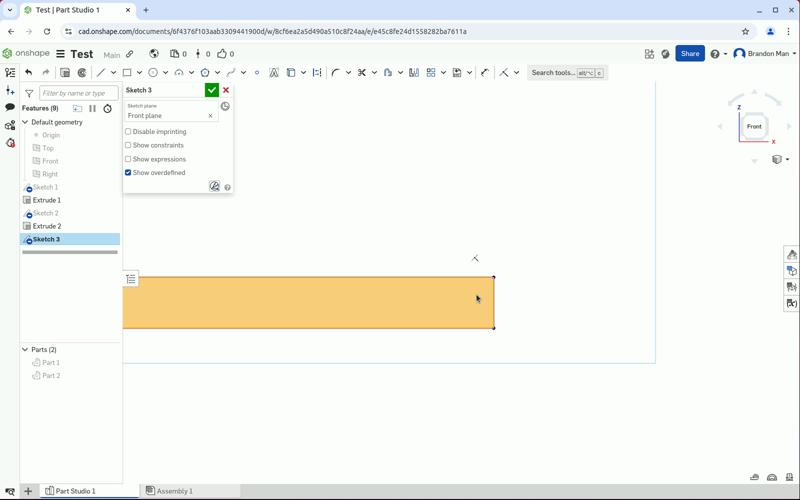
scroll(-6)
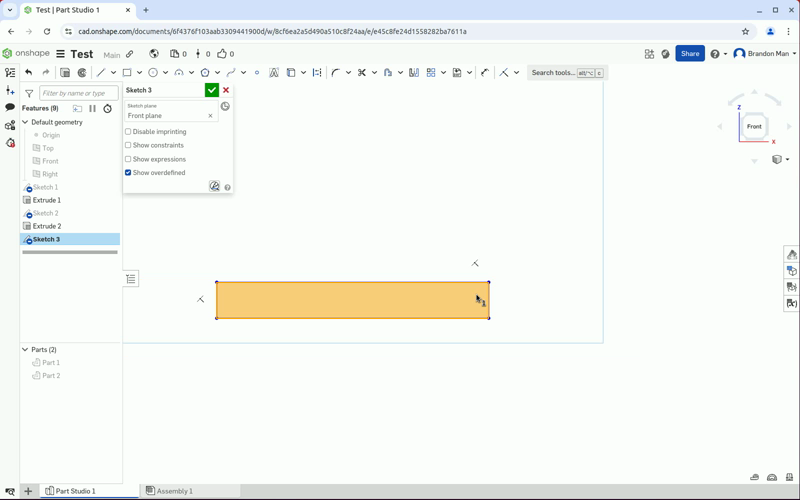
scroll(-6)
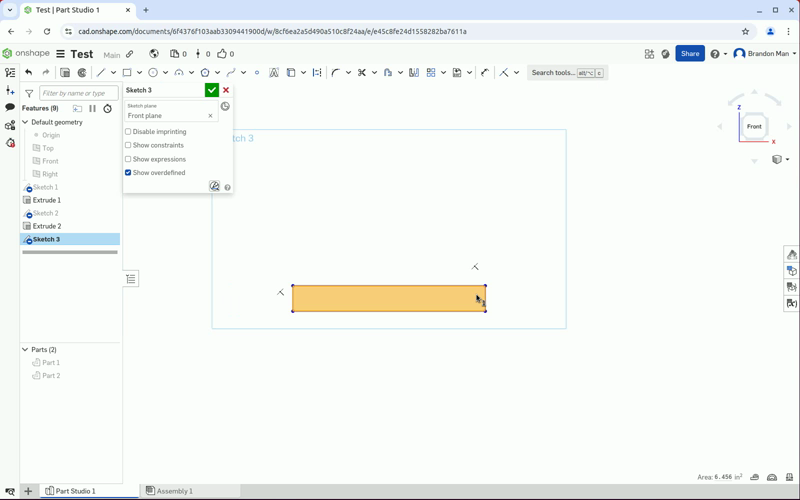
scroll(-6)
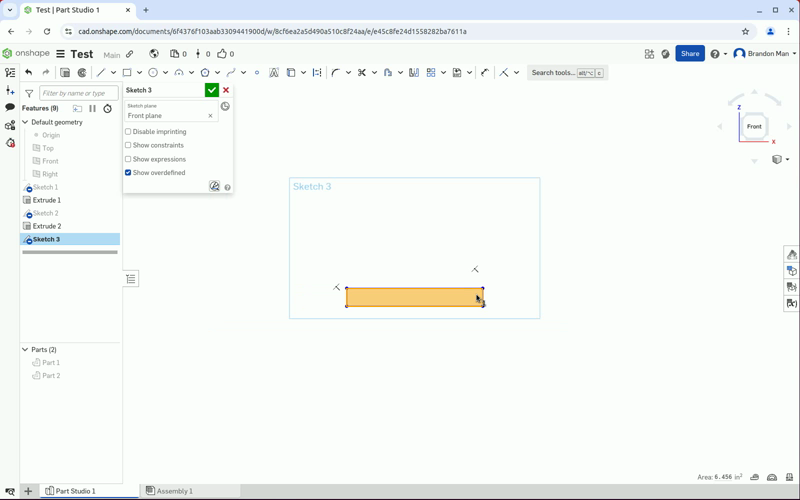
scroll(-6)
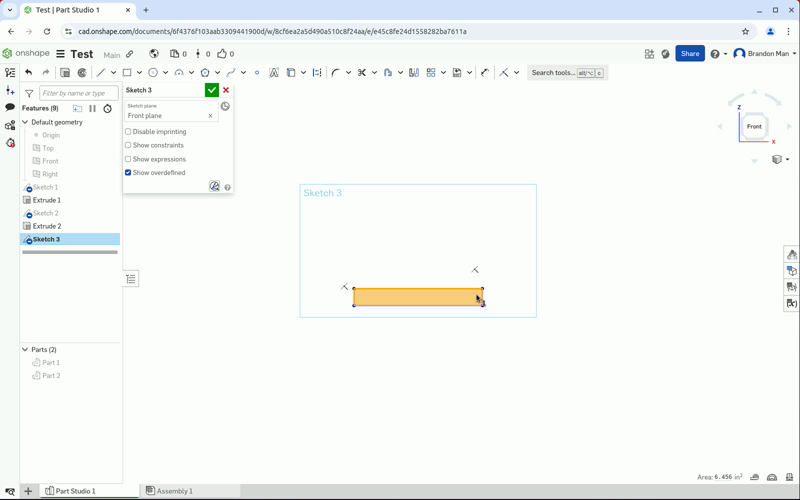
scroll(-6)
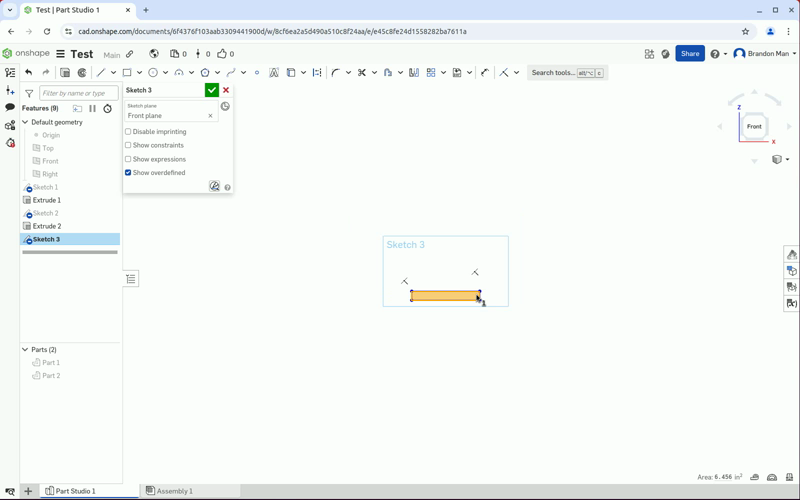
scroll(-6)
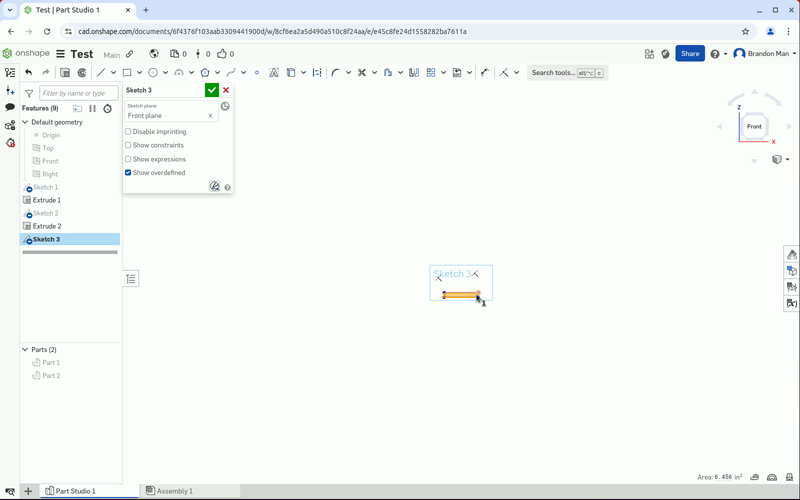
mouse_move(73, 352)
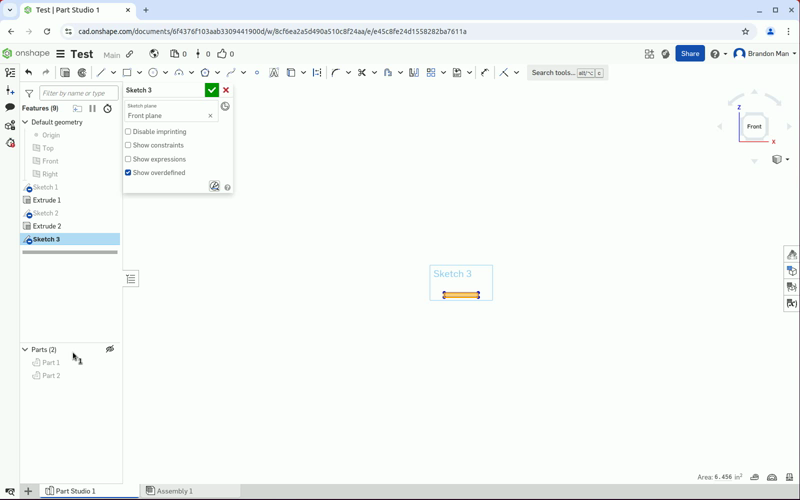
key(shift+y)
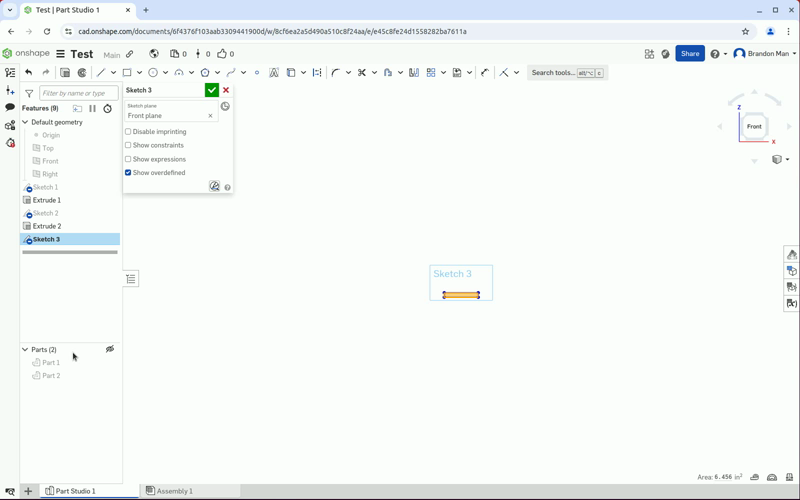
key(shift+e)
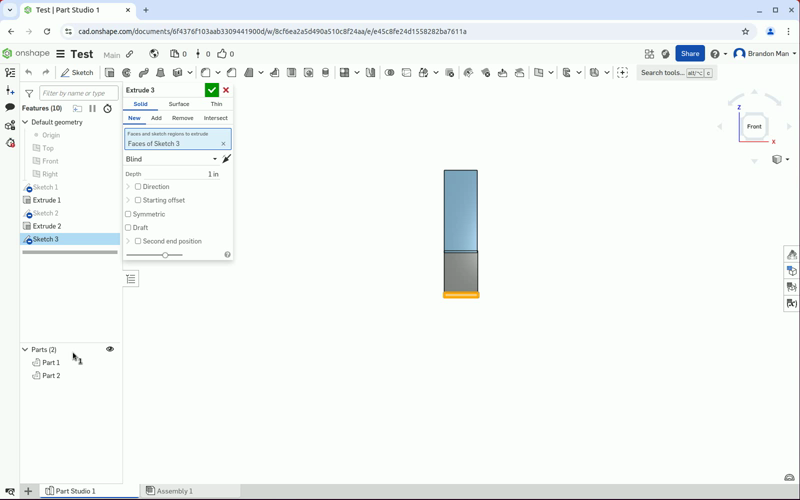
mouse_move(143, 106)
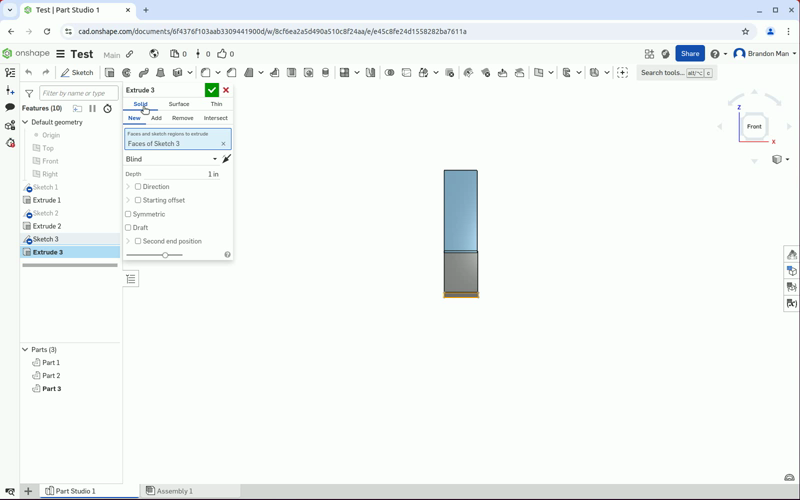
click(143, 106)
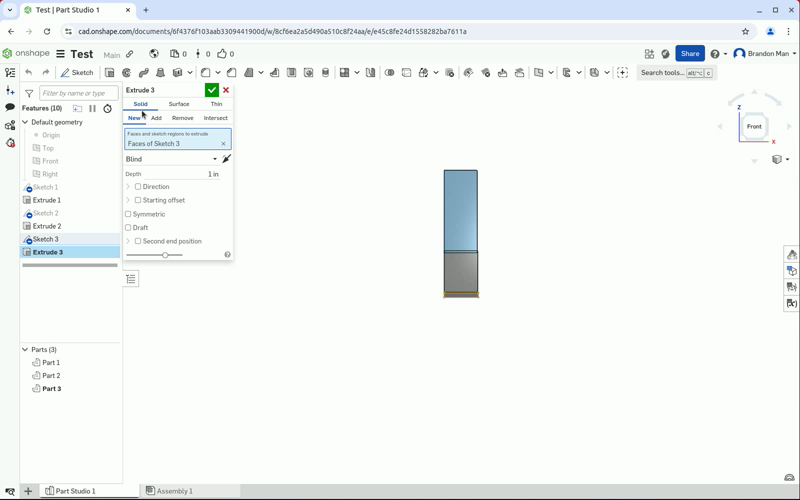
mouse_move(137, 120)
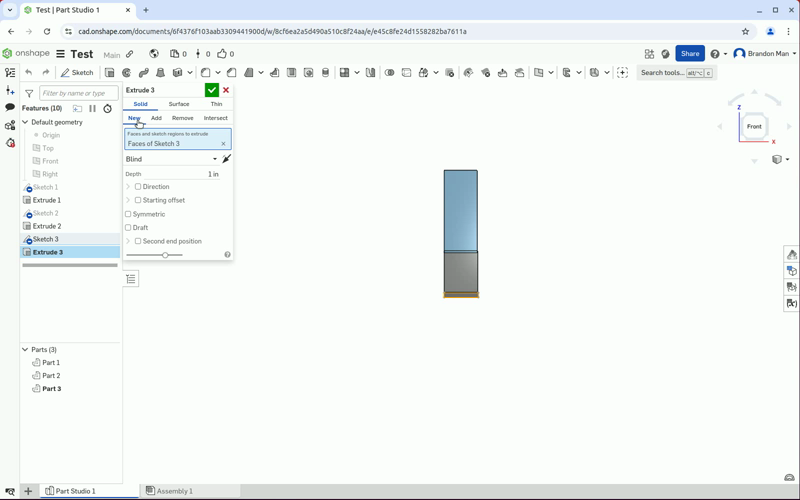
click(137, 120)
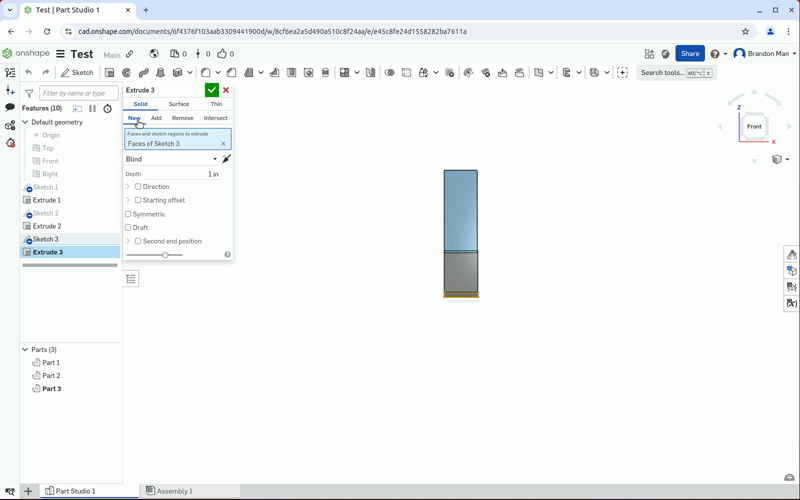
key(tab, 4)
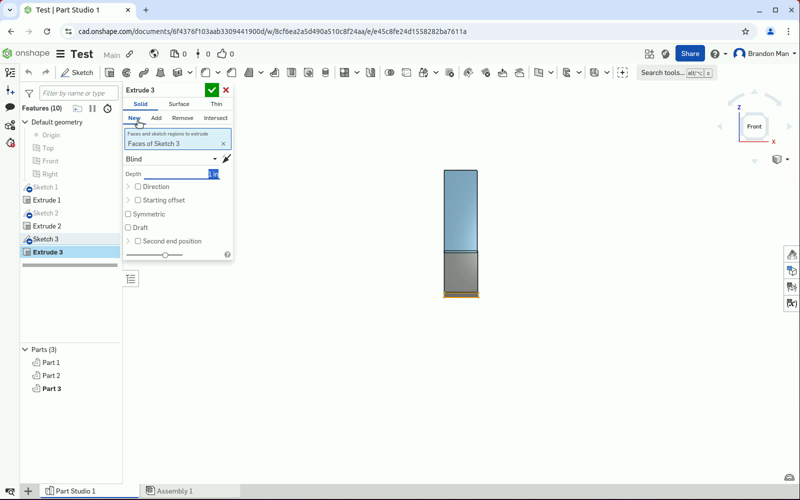
text(4.092)
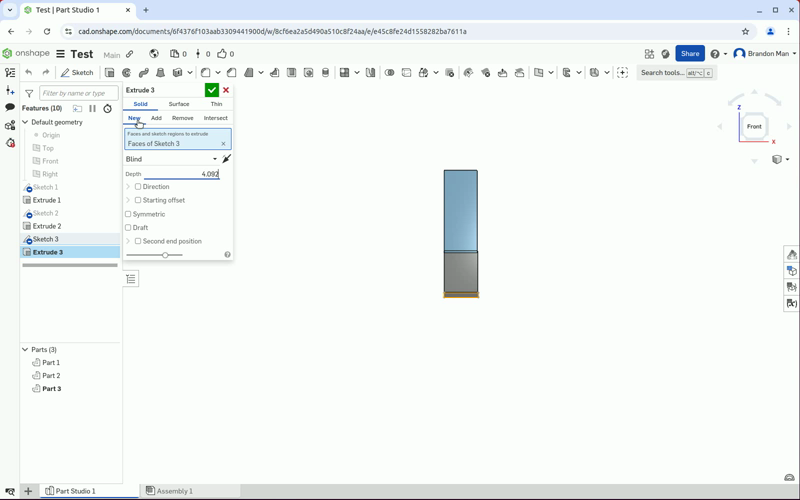
key(enter)
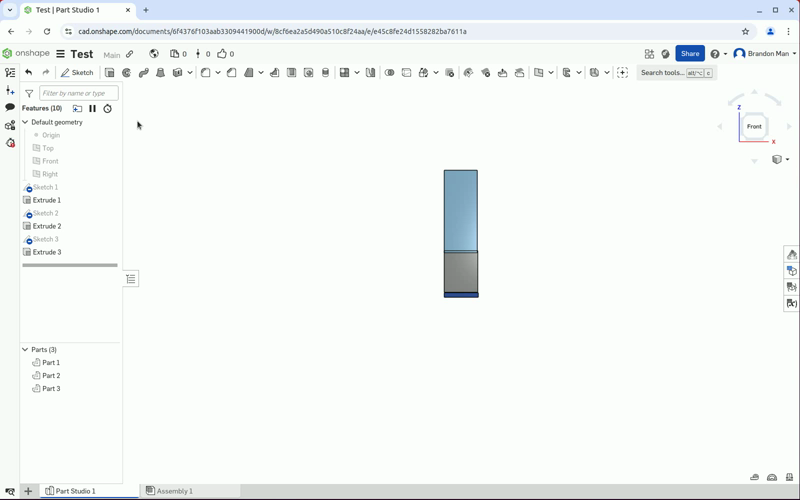
key(shift+h)
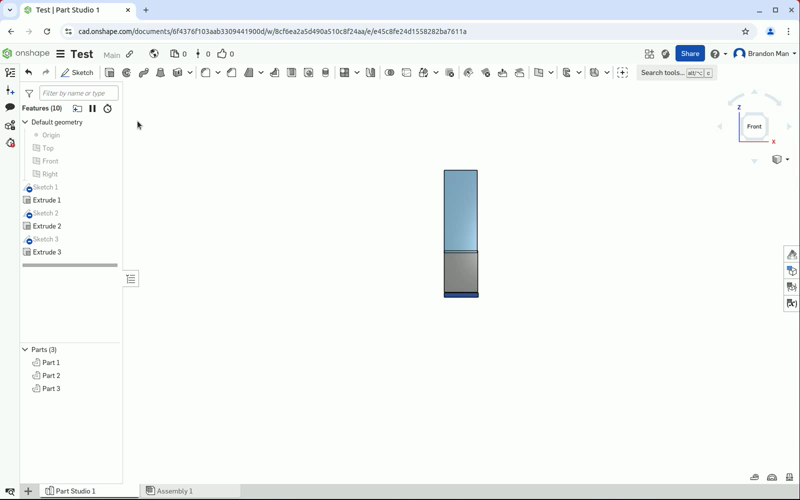
key(shift+h)
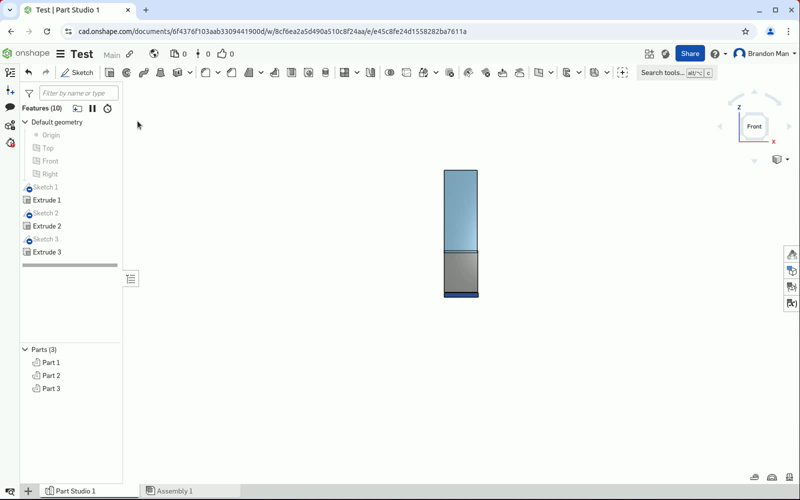
mouse_move(73, 189)
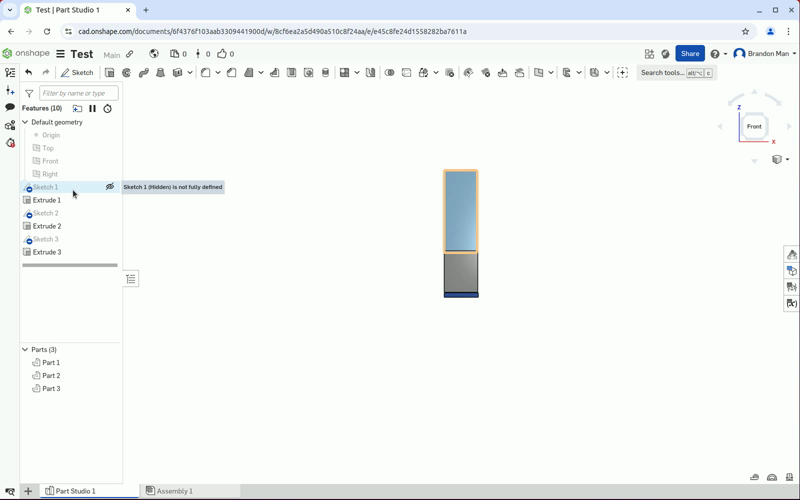
click(73, 189)
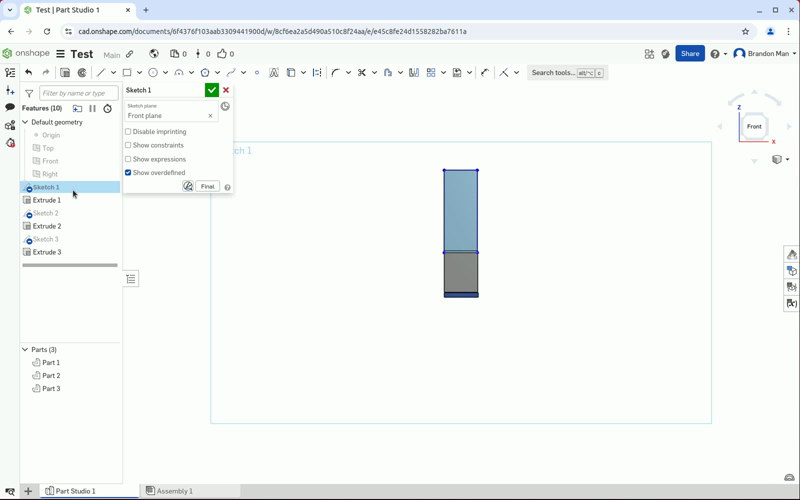
mouse_move(229, 92)
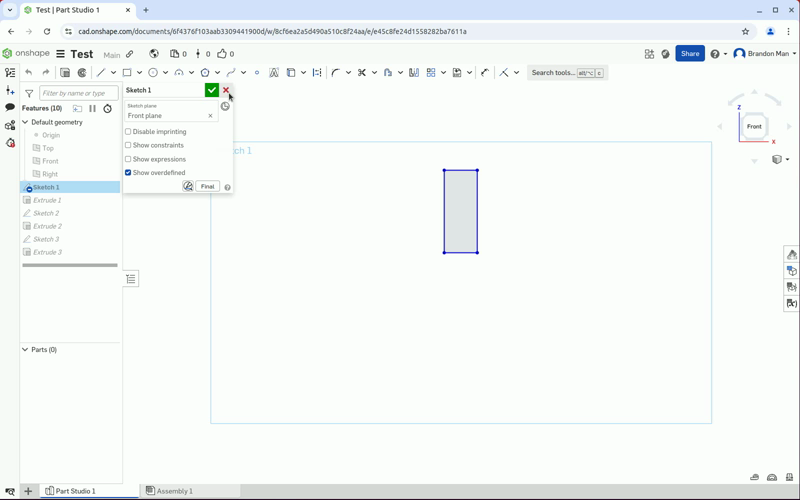
click(229, 92)
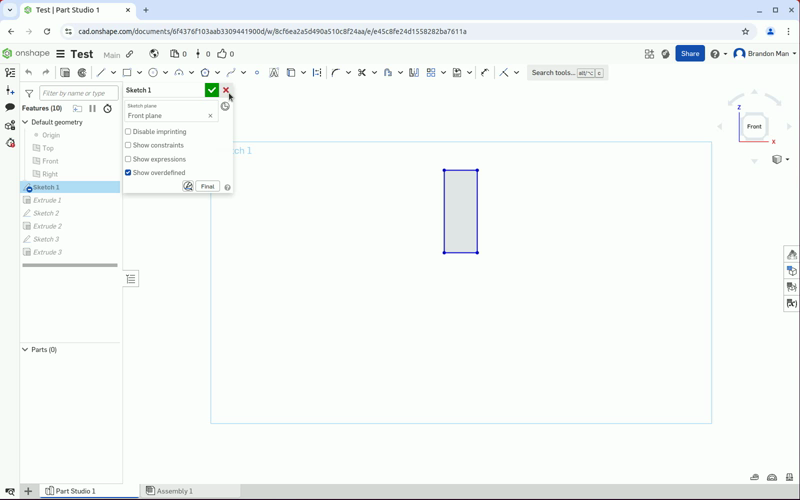
key(shift+s)
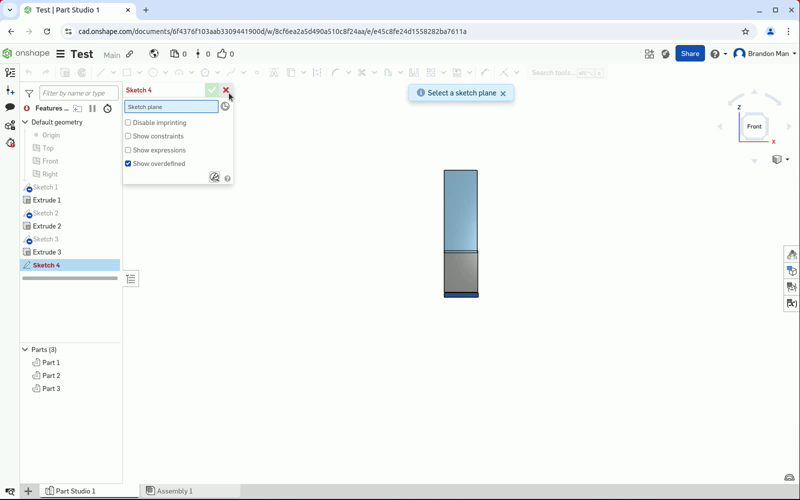
mouse_move(73, 163)
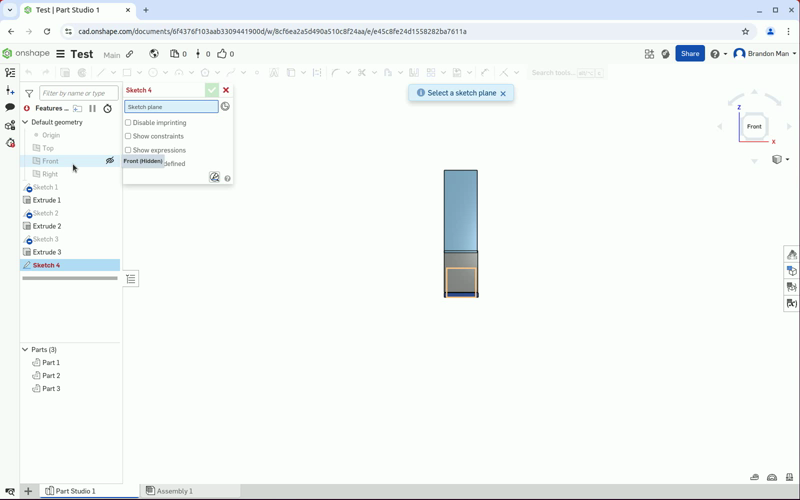
click(73, 163)
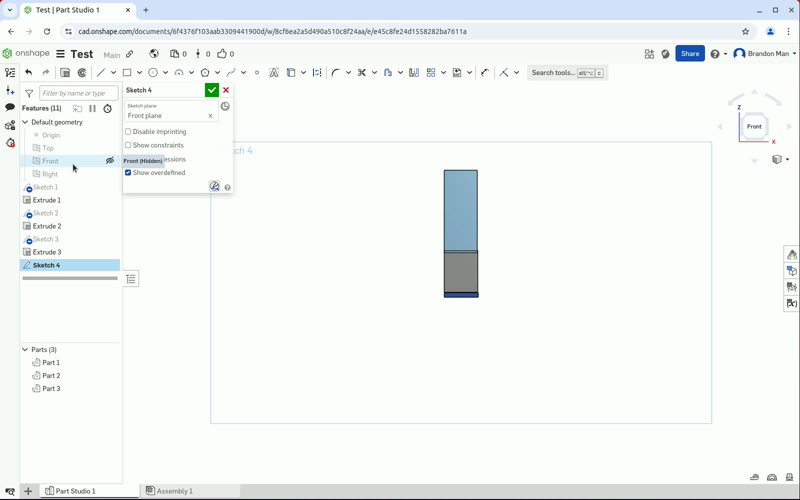
mouse_move(73, 352)
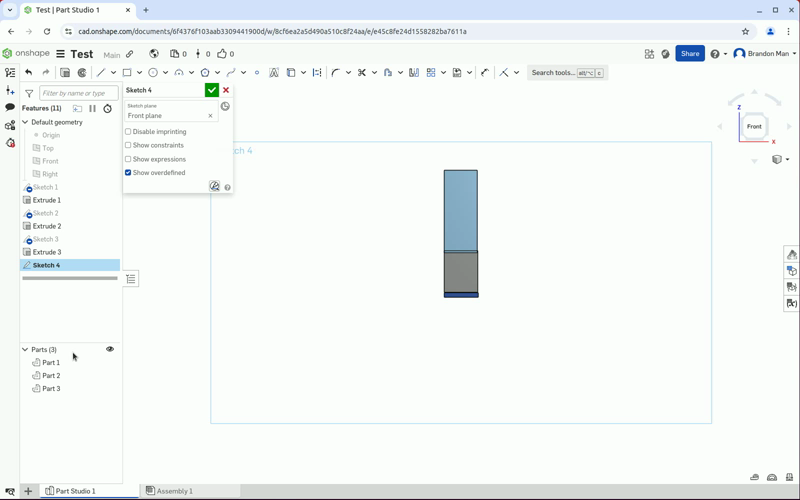
key(y)
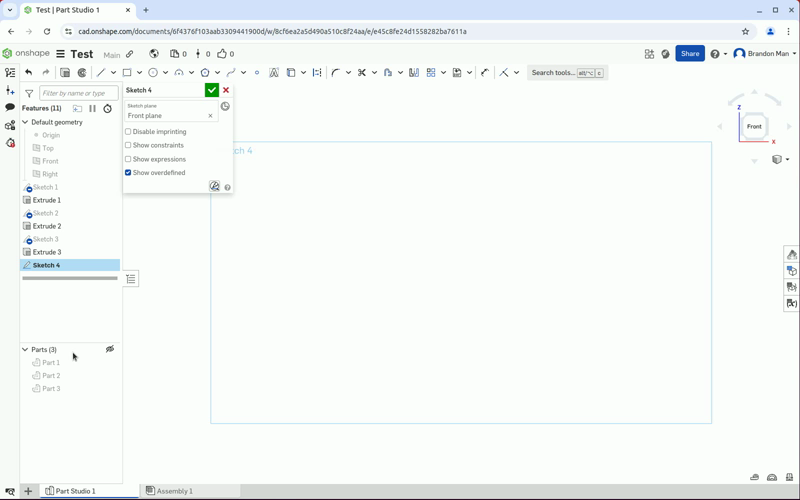
key(l)
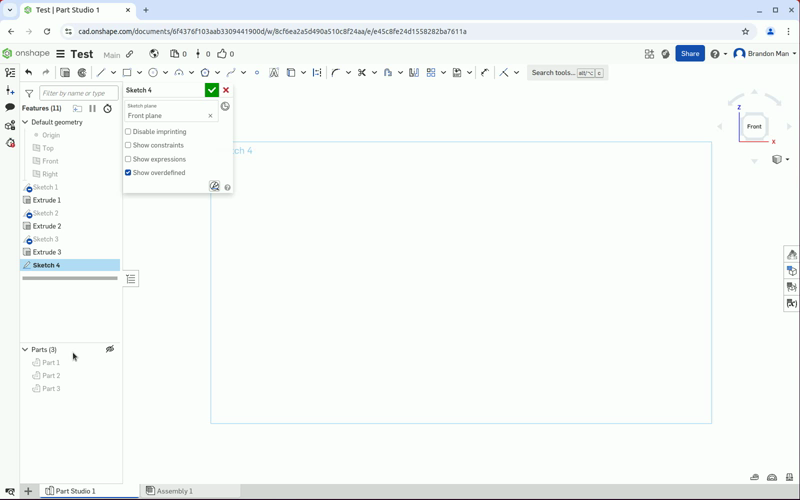
key_down(shift)
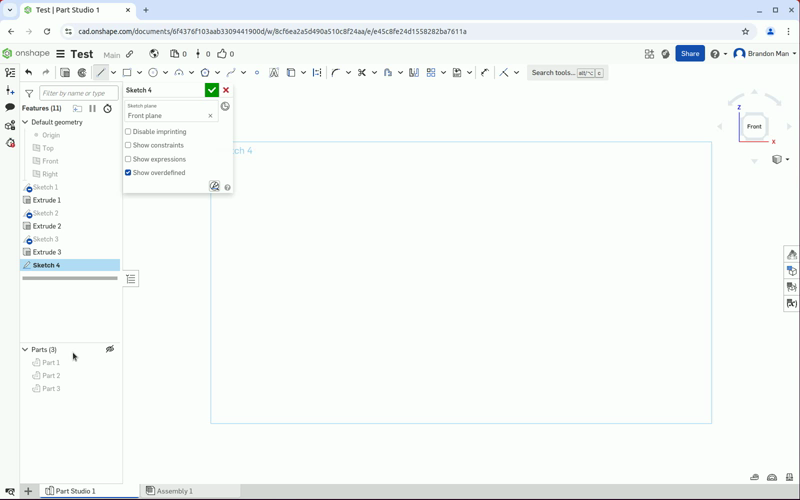
mouse_move(444, 299)
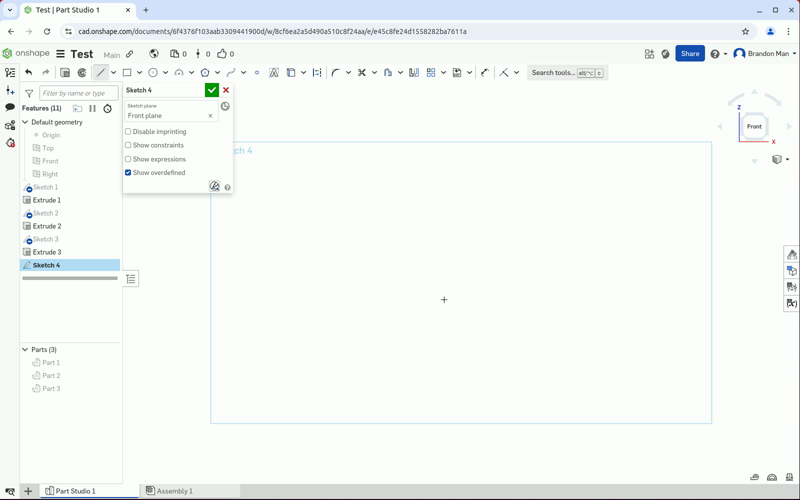
click(444, 299)
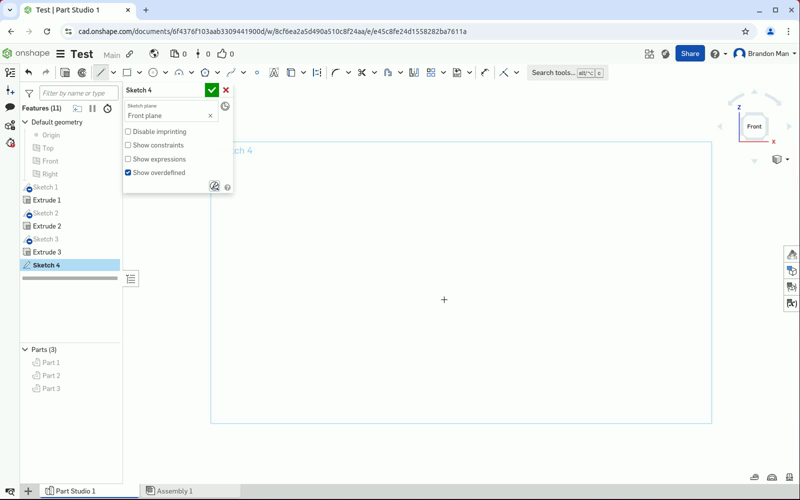
key_up(shift)
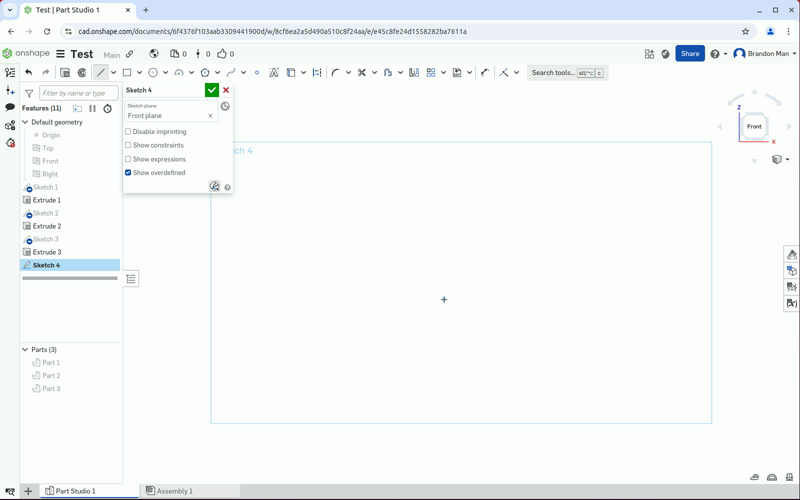
key_down(shift)
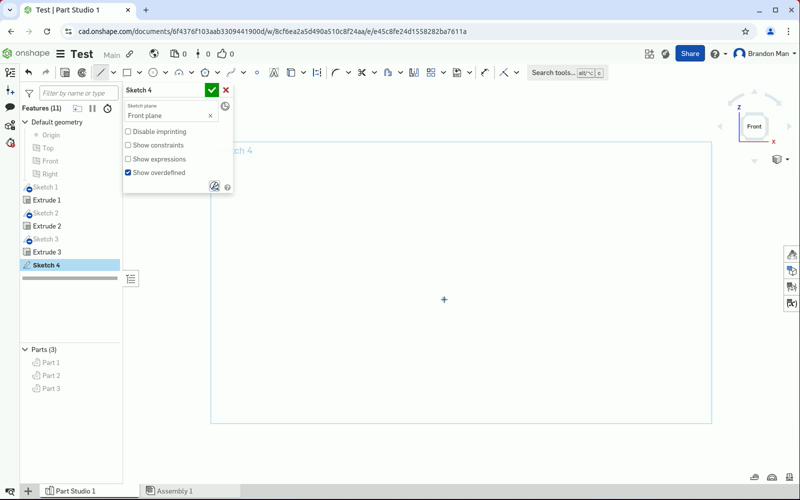
mouse_move(474, 299)
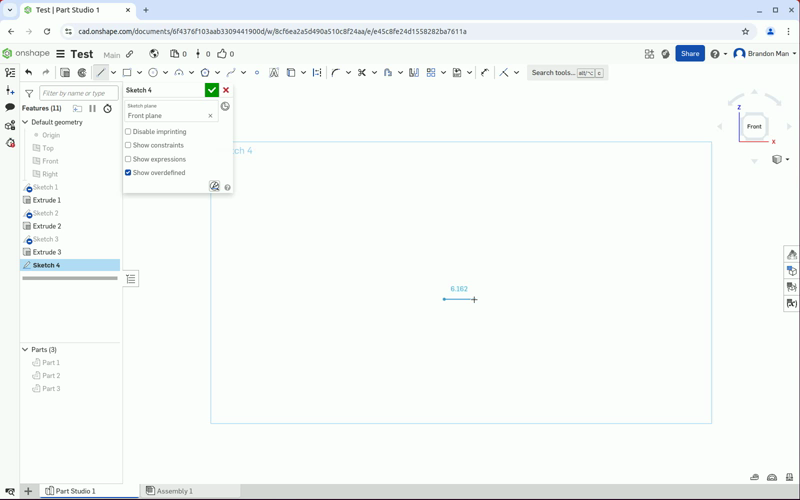
mouse_move(461, 299)
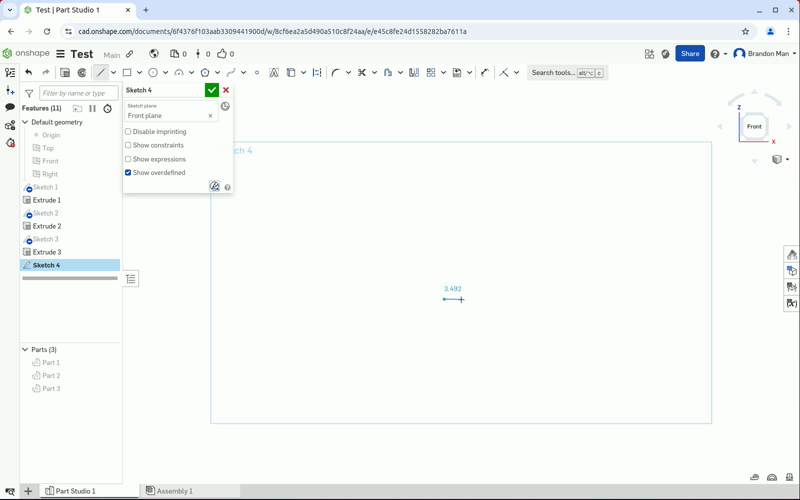
click(461, 299)
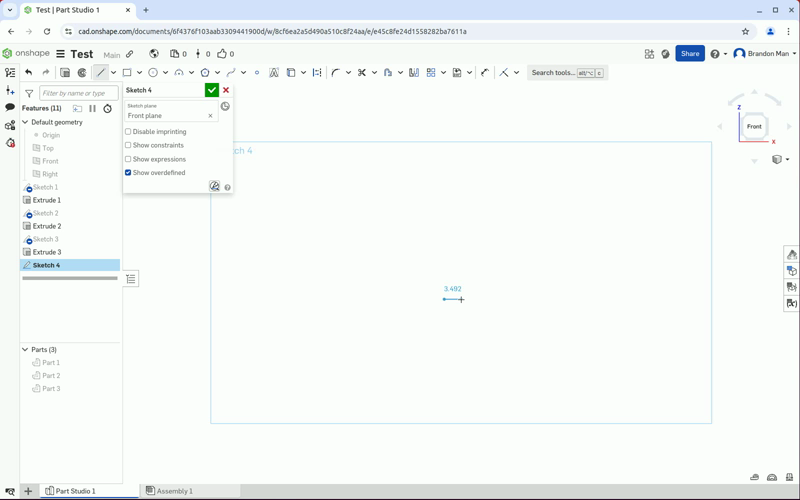
key_up(shift)
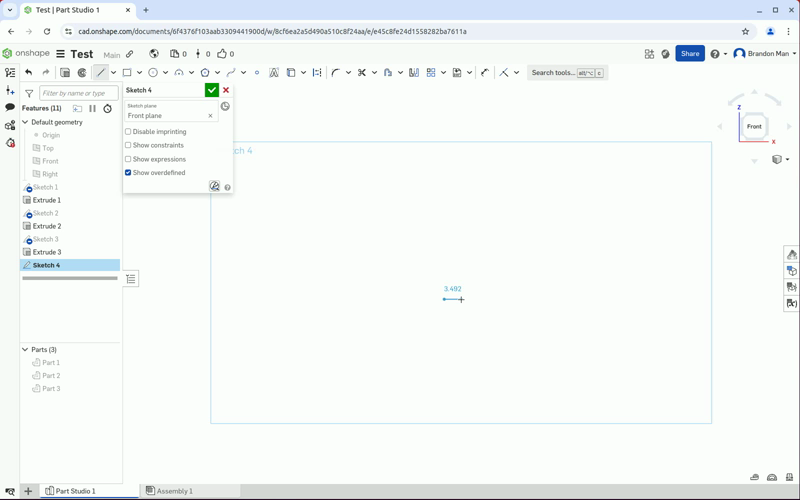
key_down(shift)
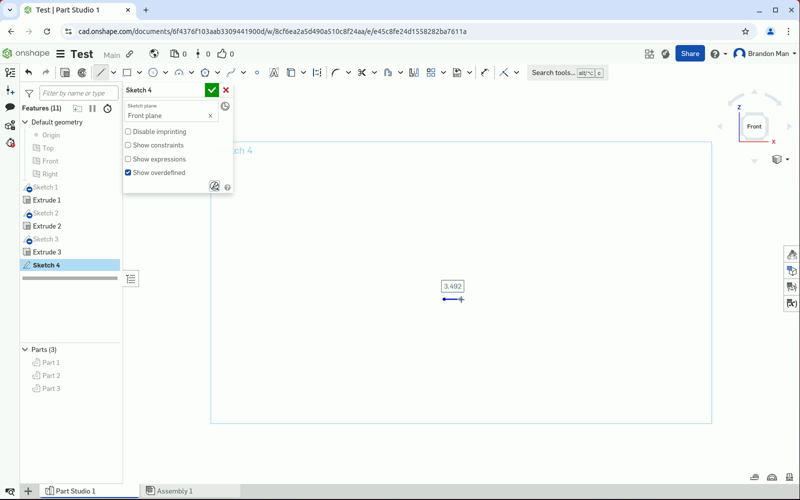
mouse_move(491, 299)
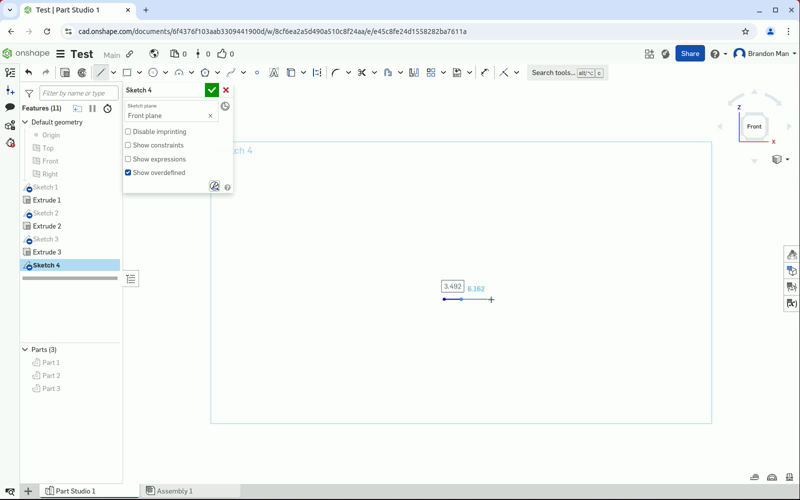
mouse_move(478, 299)
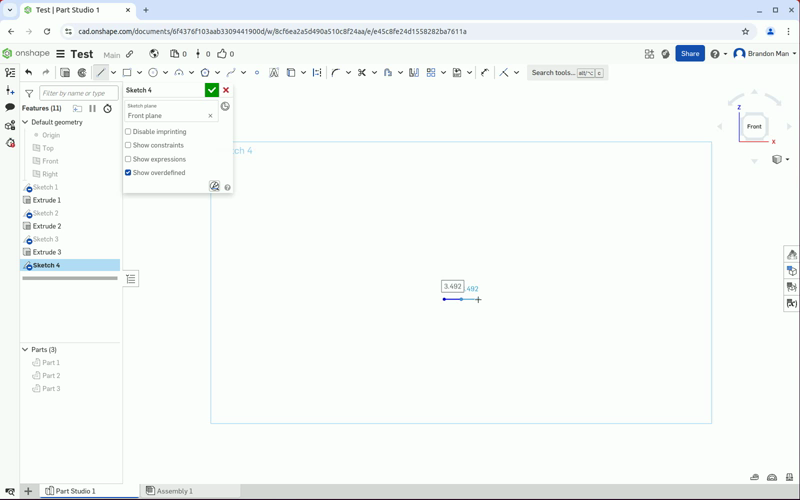
click(478, 299)
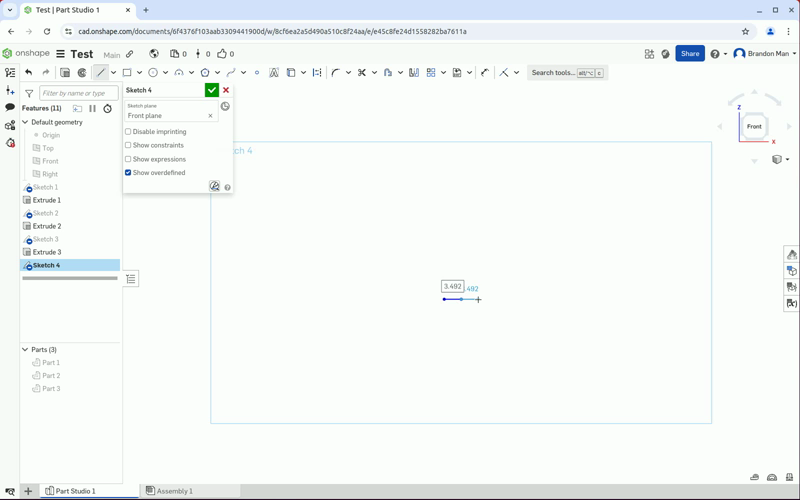
key_up(shift)
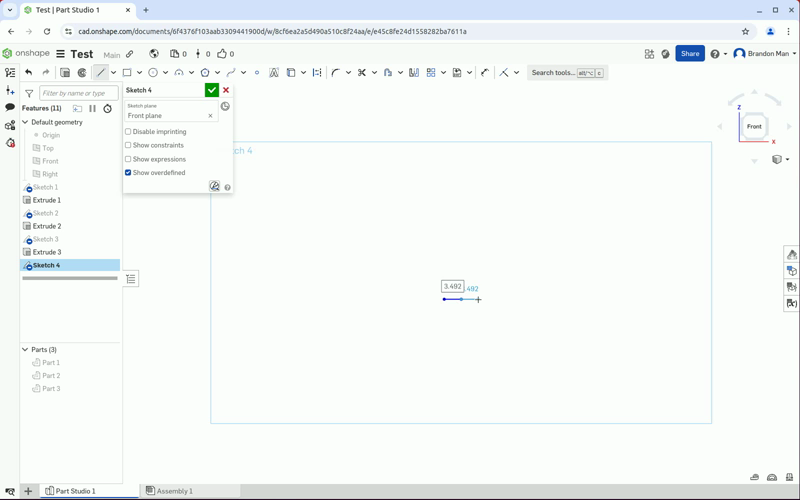
key_down(shift)
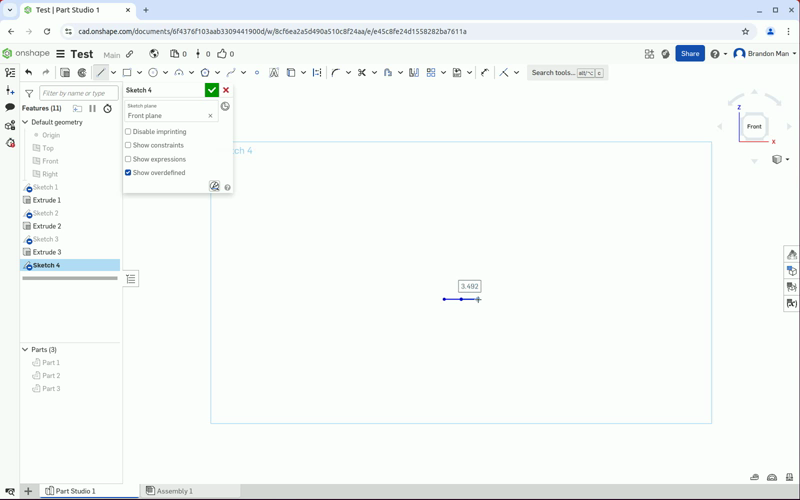
mouse_move(508, 299)
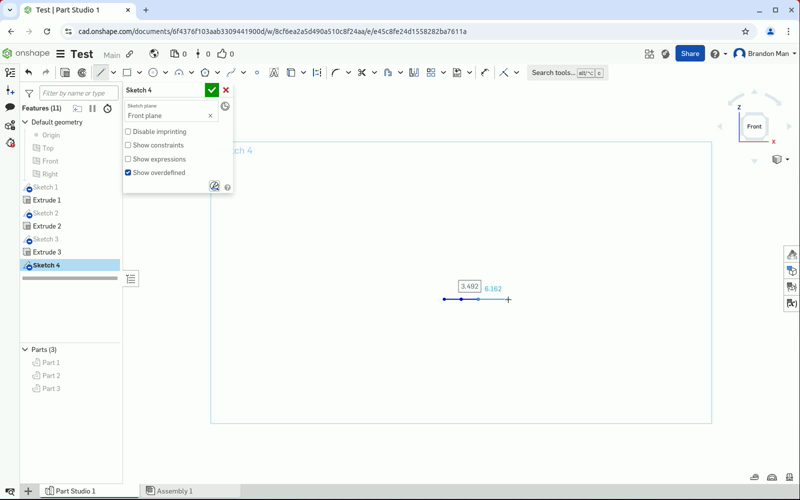
mouse_move(478, 296)
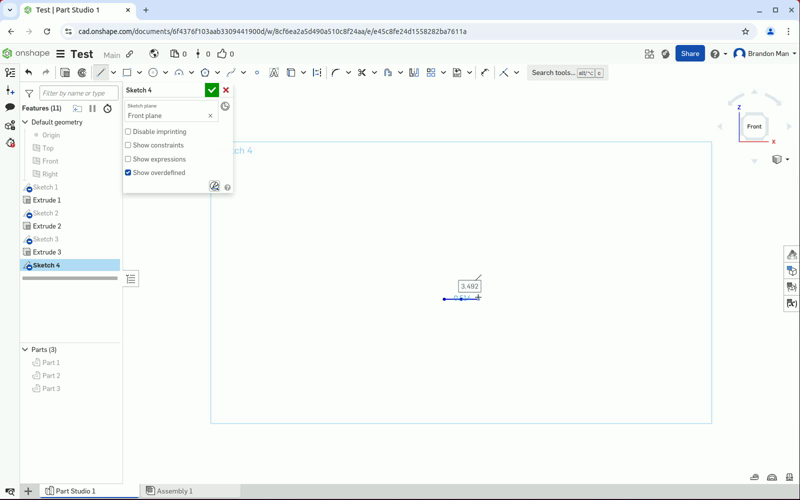
scroll(6)
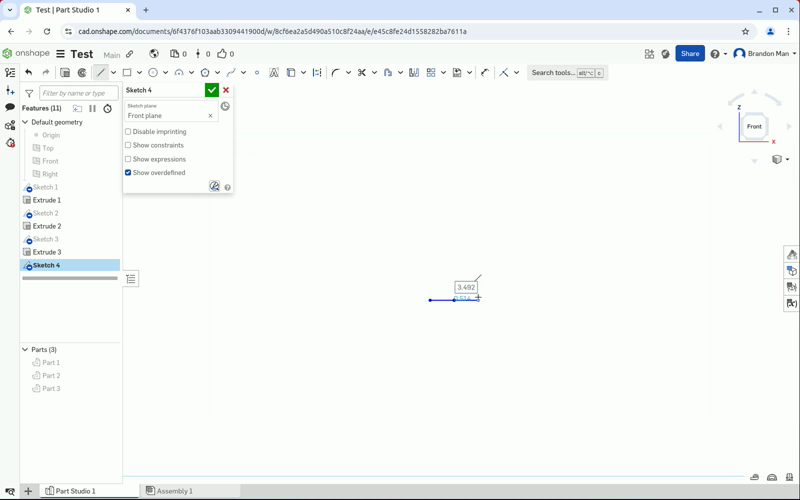
scroll(6)
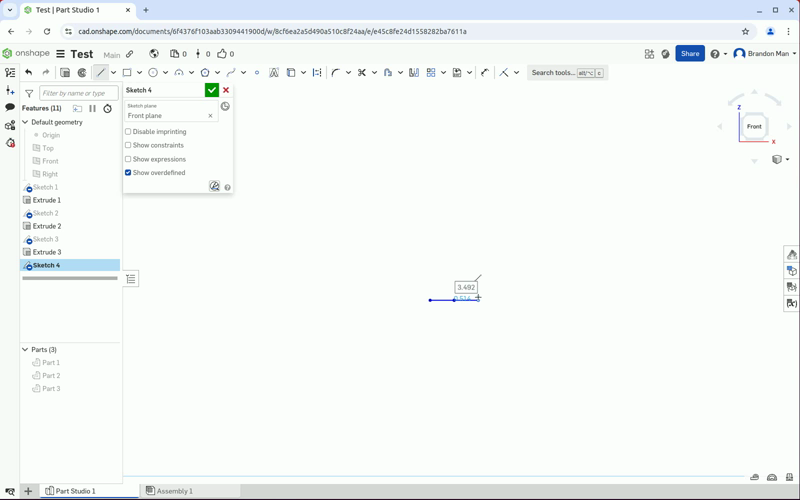
scroll(6)
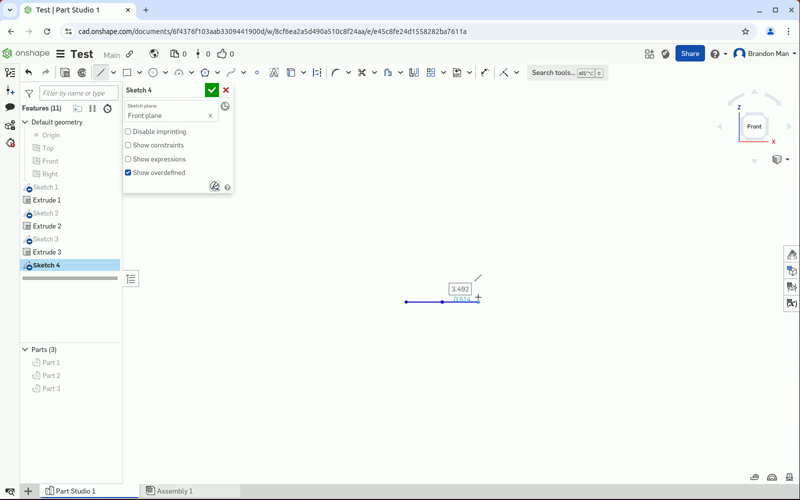
scroll(6)
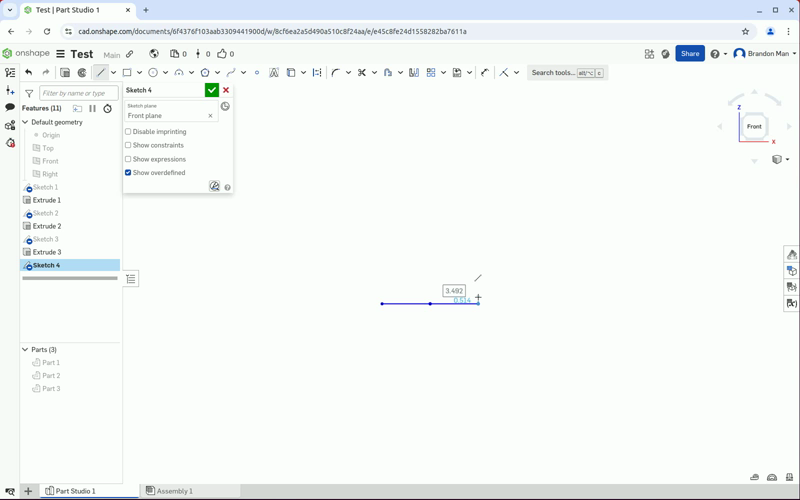
scroll(6)
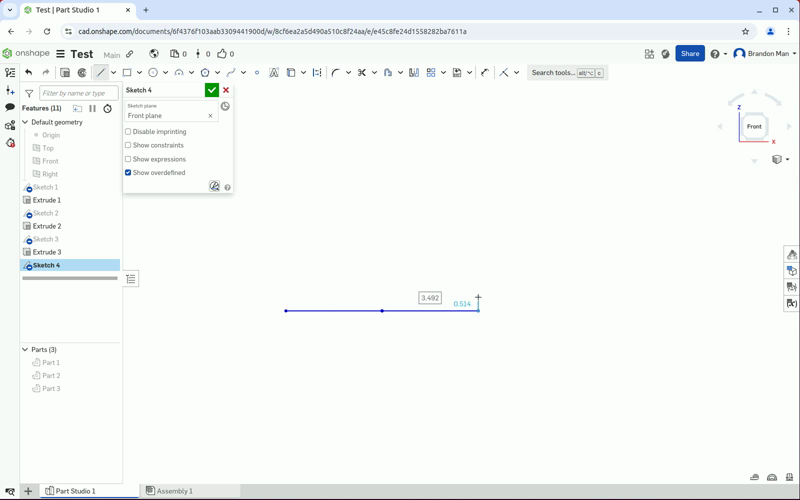
scroll(6)
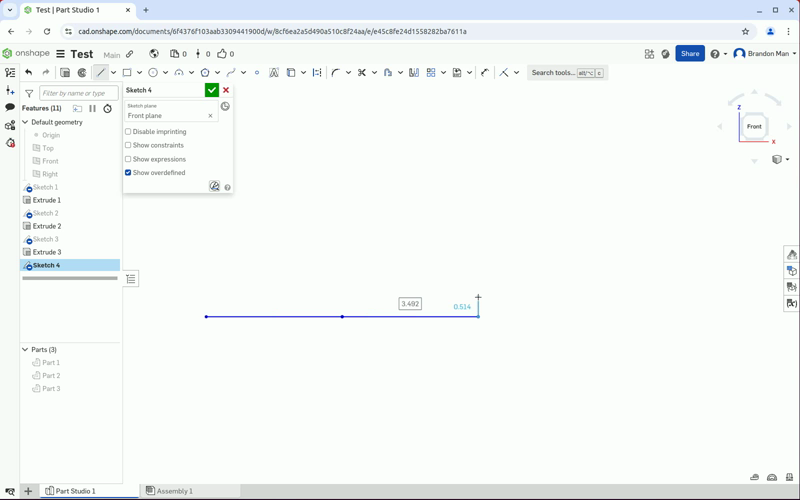
scroll(6)
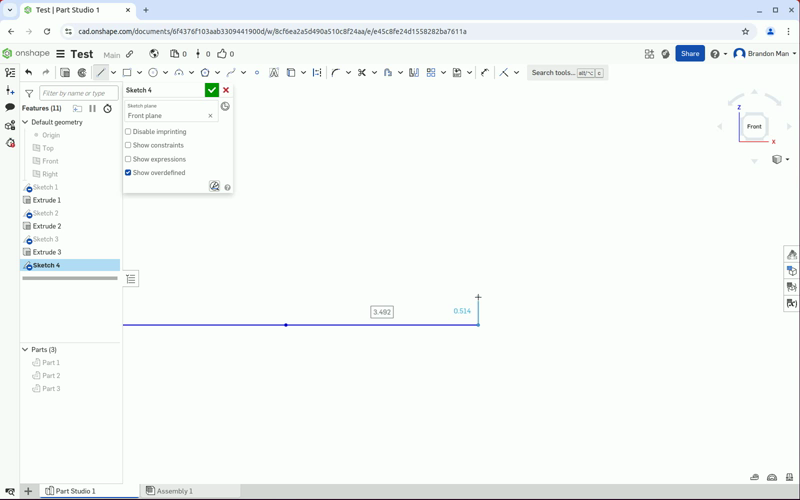
click(478, 296)
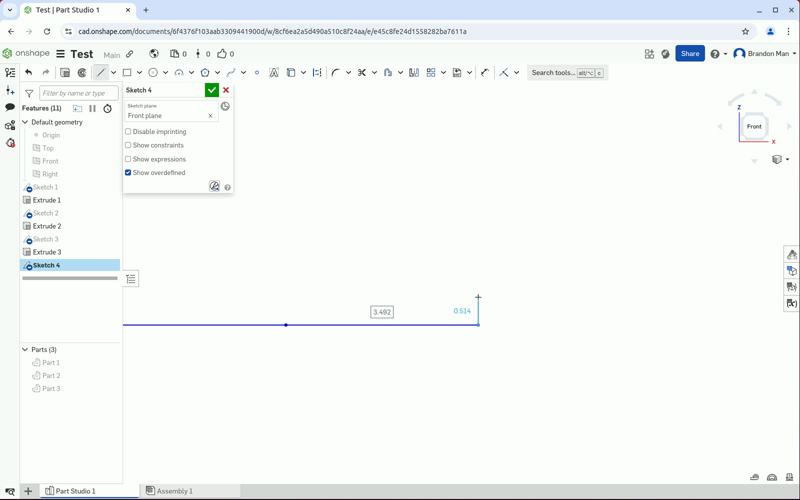
scroll(-6)
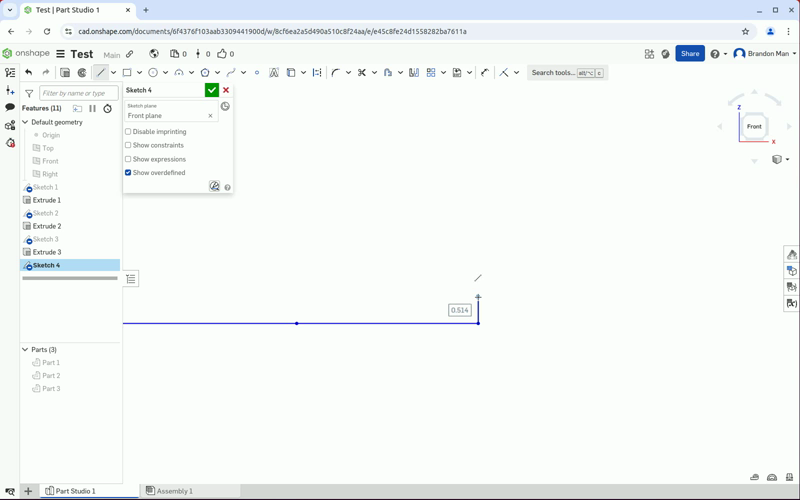
scroll(-6)
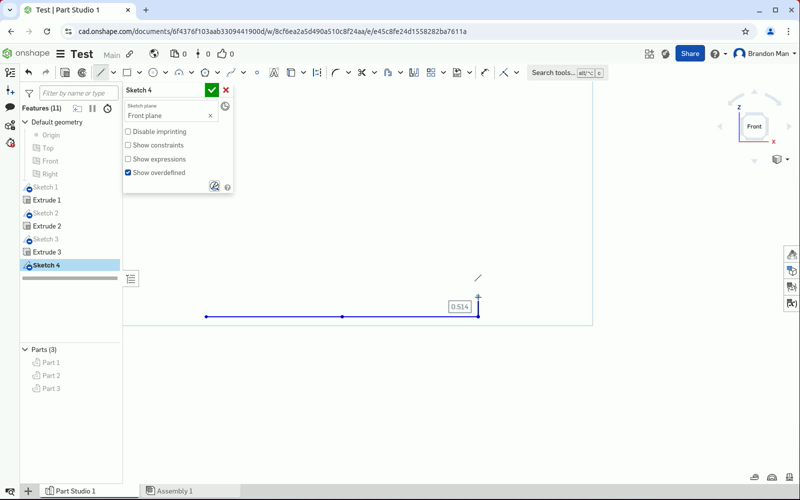
scroll(-6)
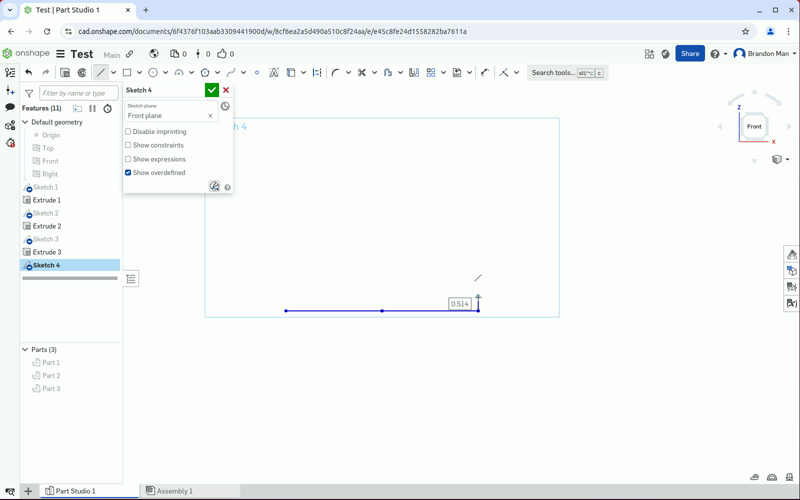
scroll(-6)
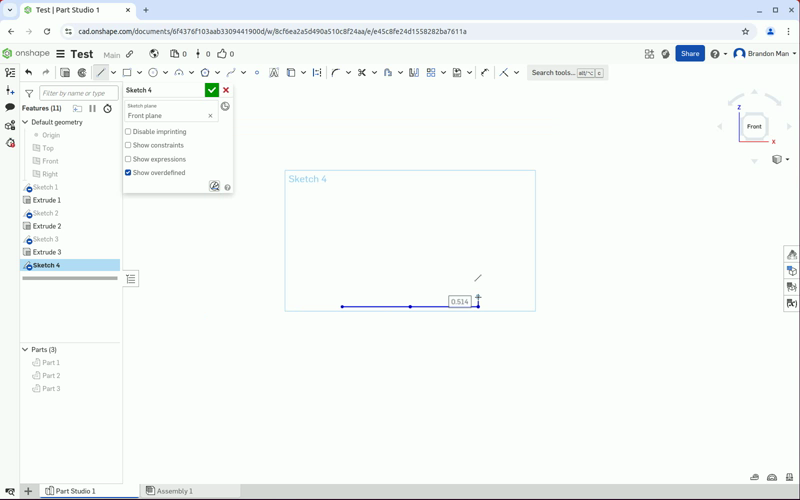
scroll(-6)
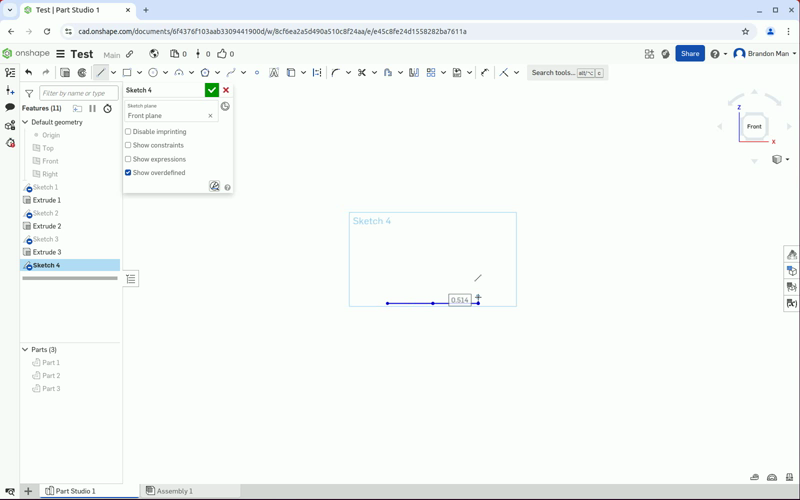
scroll(-6)
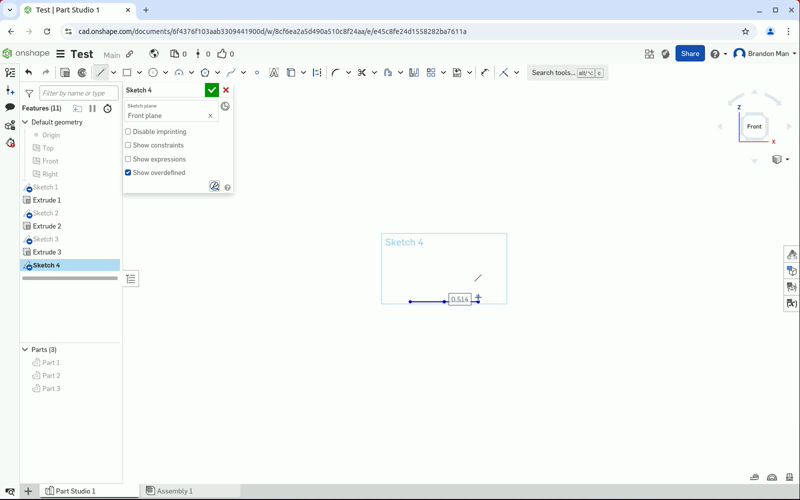
scroll(-6)
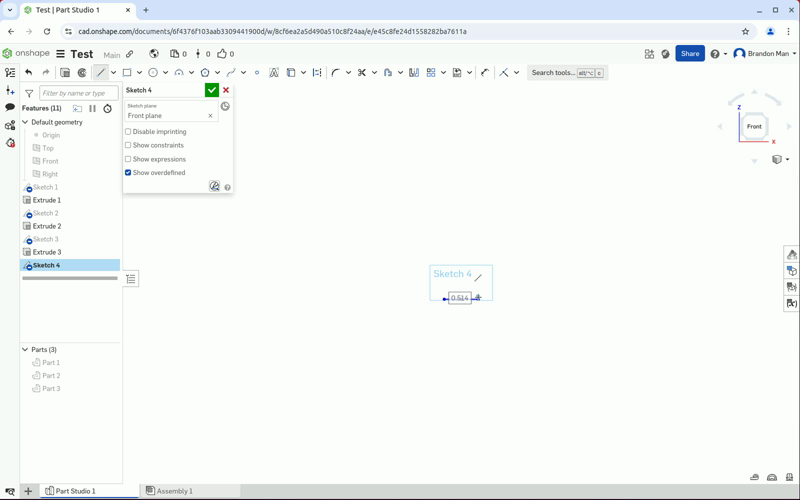
key_up(shift)
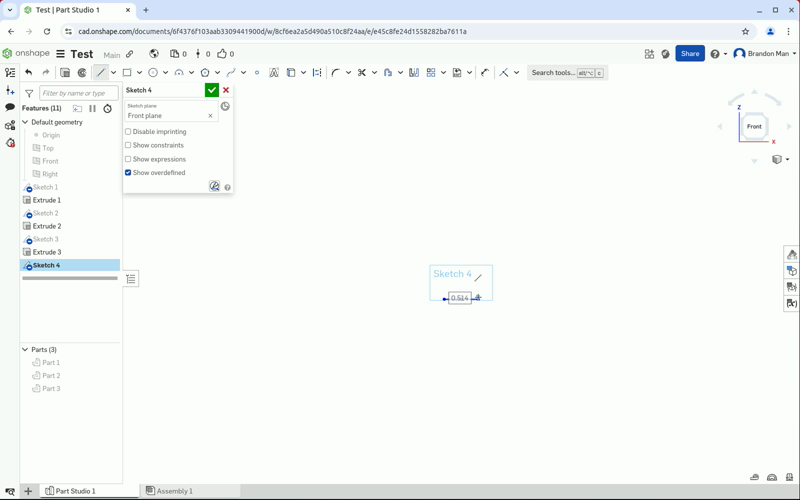
key_down(shift)
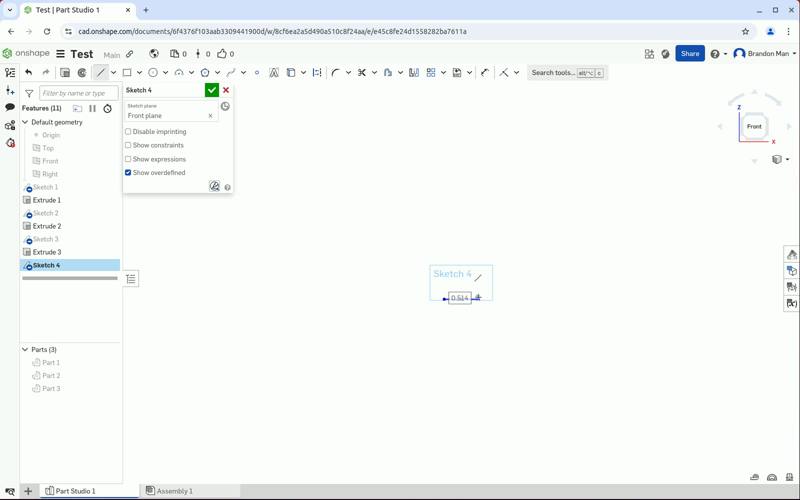
mouse_move(508, 296)
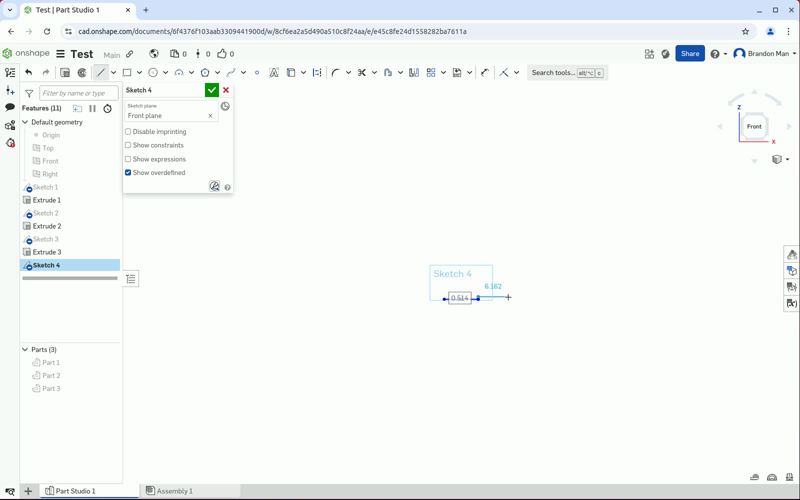
mouse_move(444, 296)
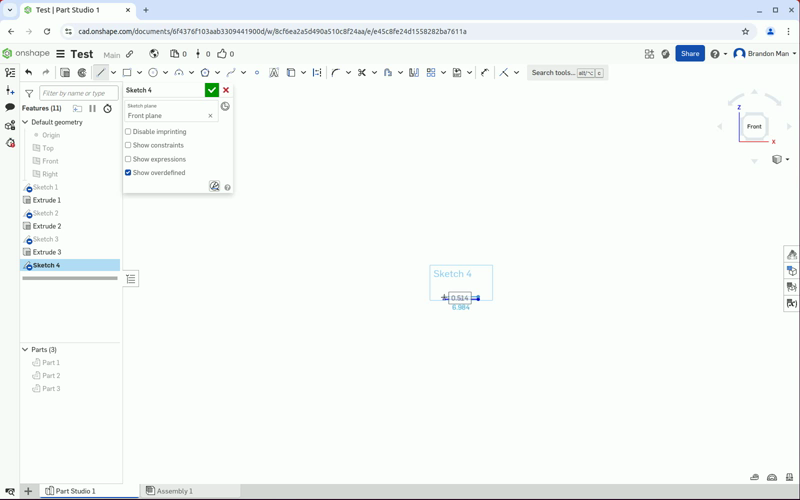
scroll(6)
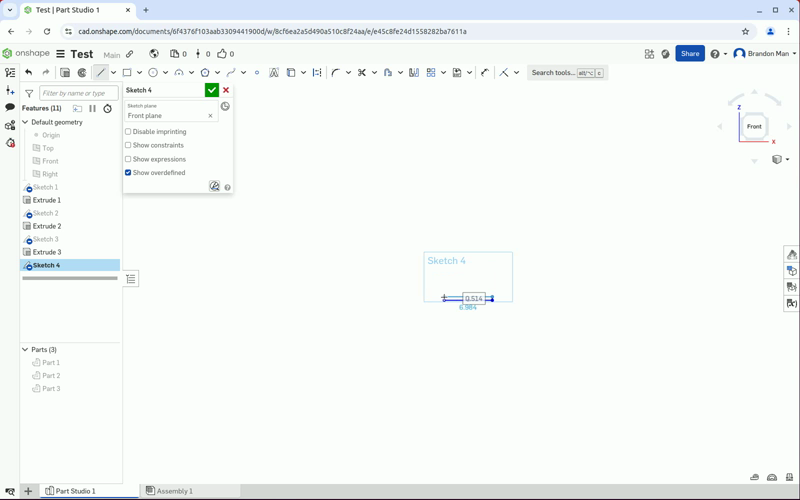
scroll(6)
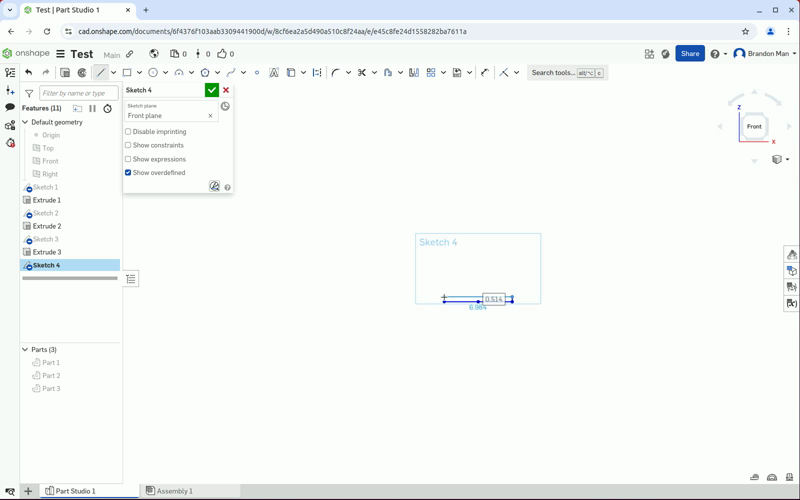
scroll(6)
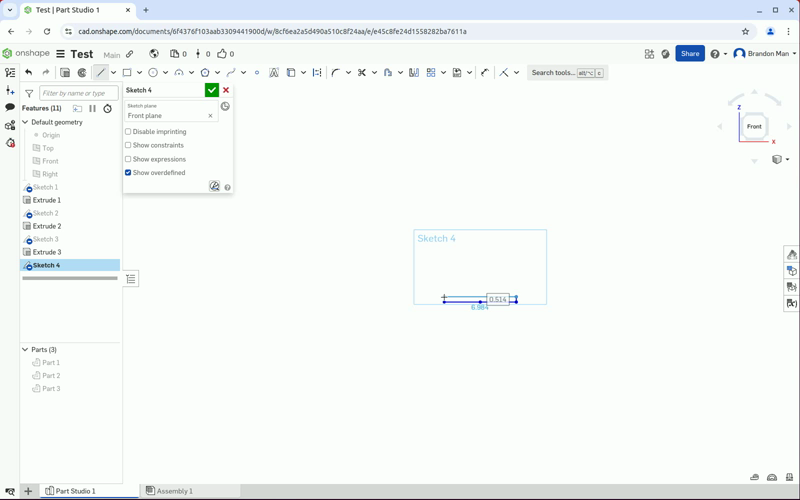
scroll(6)
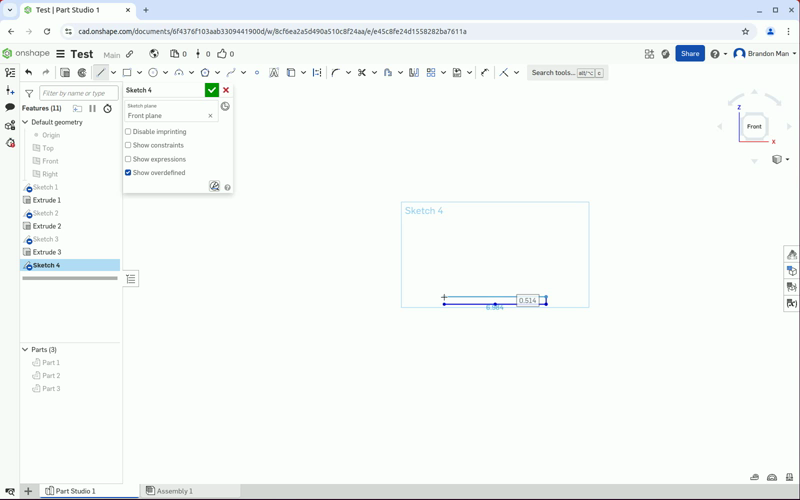
scroll(6)
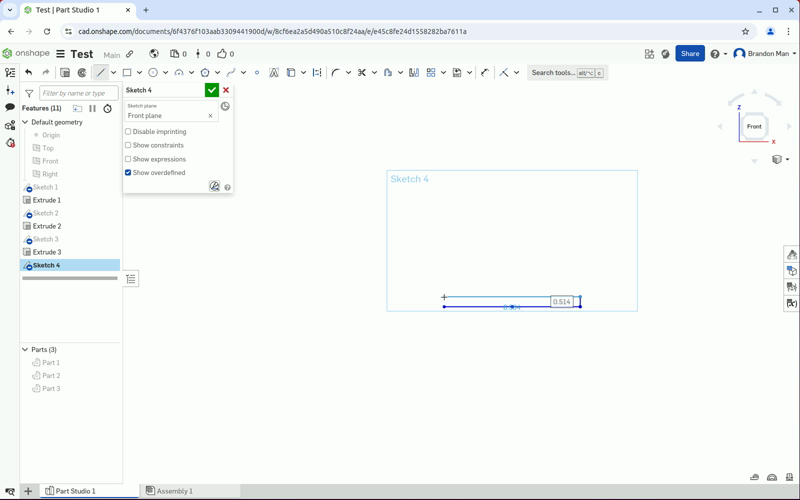
scroll(6)
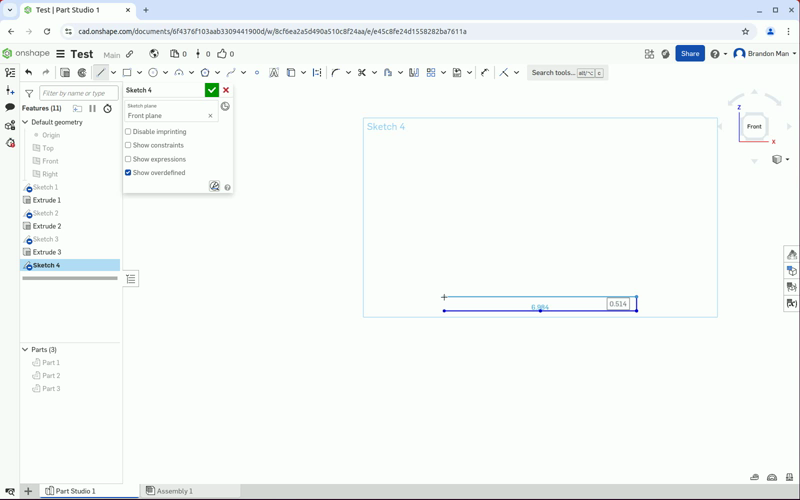
scroll(6)
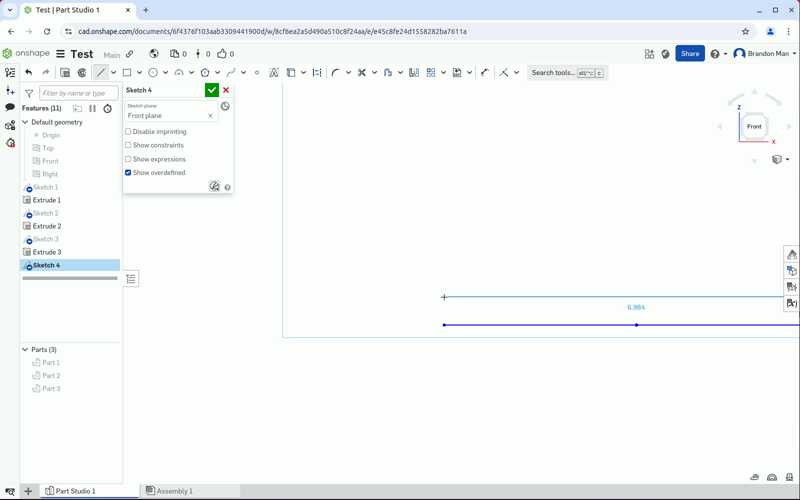
click(444, 296)
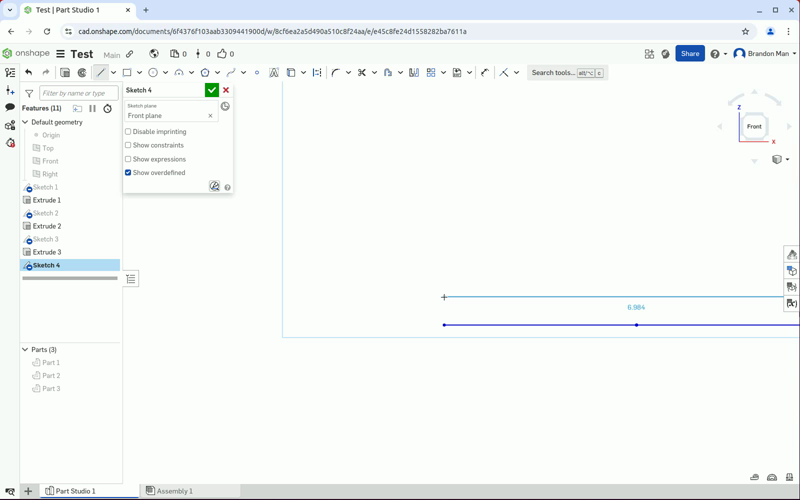
scroll(-6)
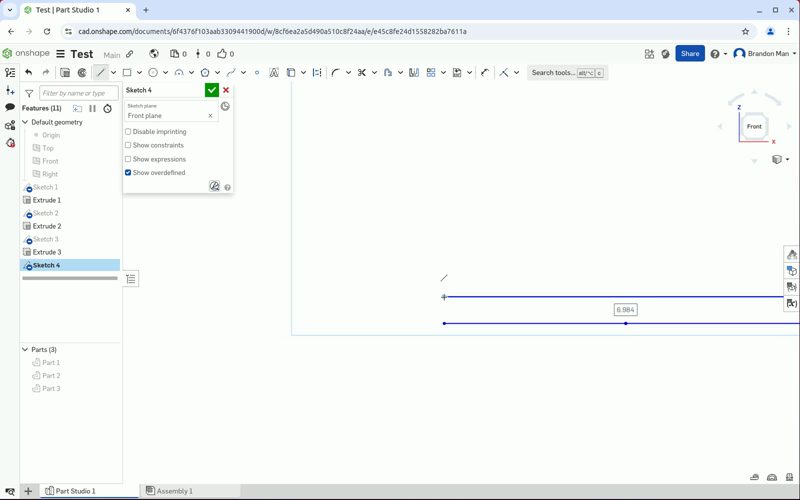
scroll(-6)
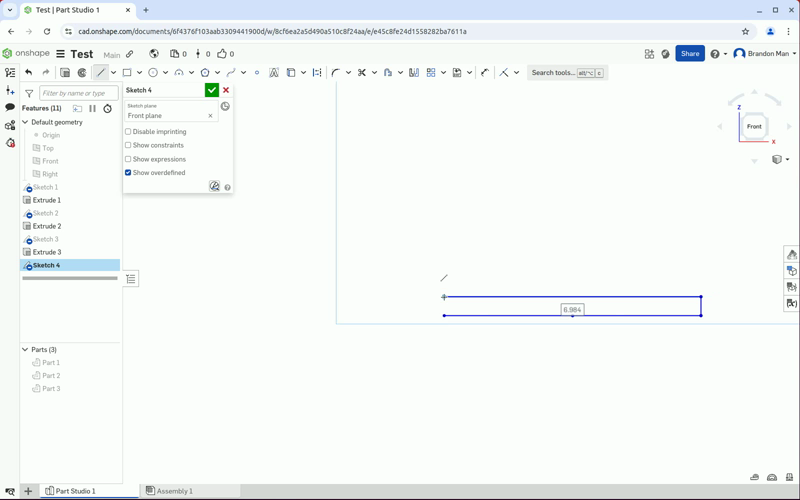
scroll(-6)
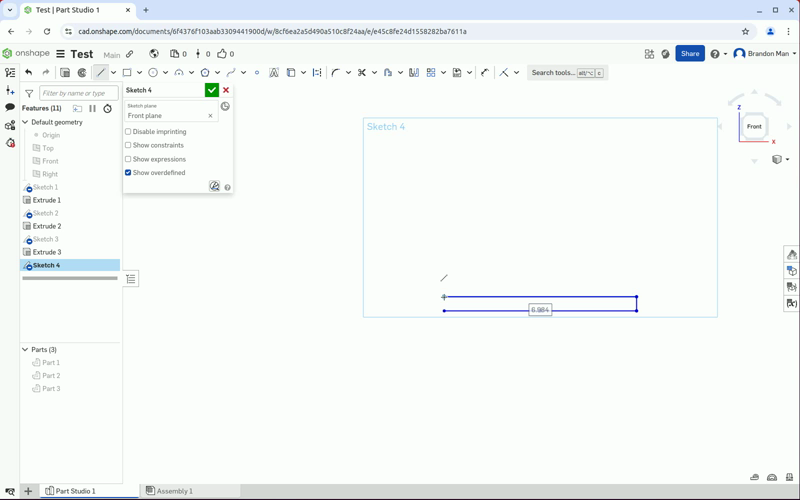
scroll(-6)
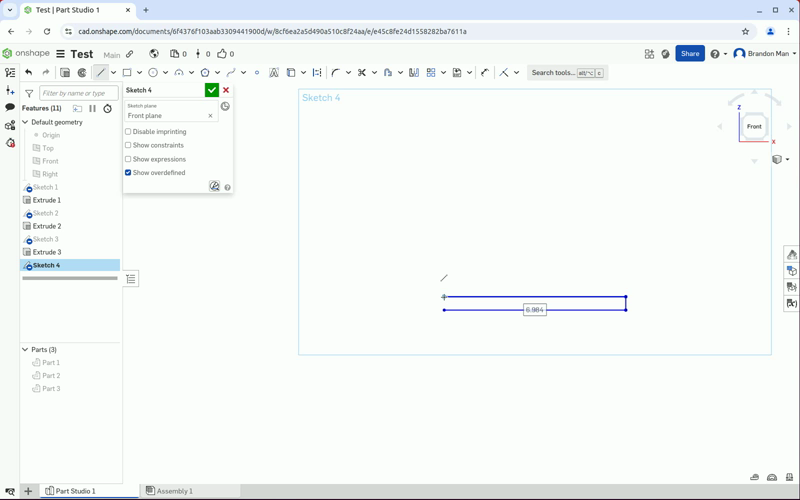
scroll(-6)
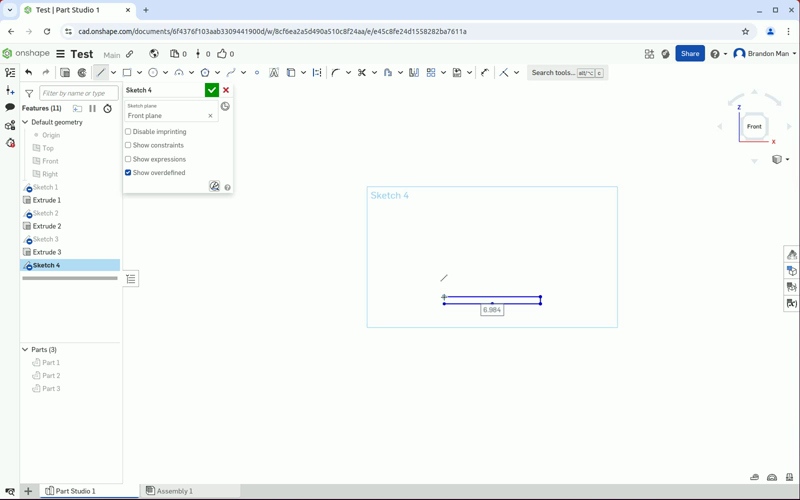
scroll(-6)
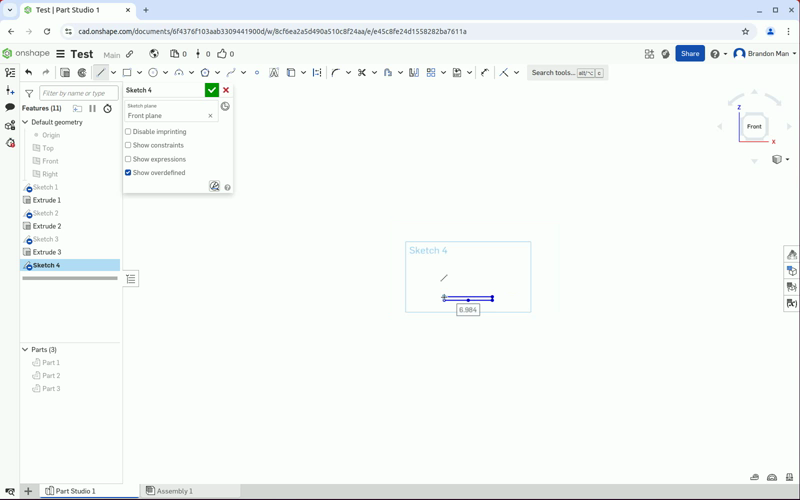
scroll(-6)
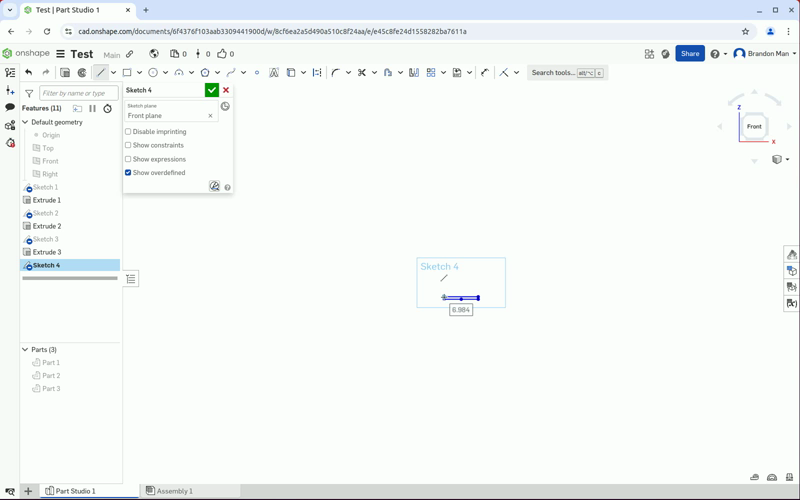
key_up(shift)
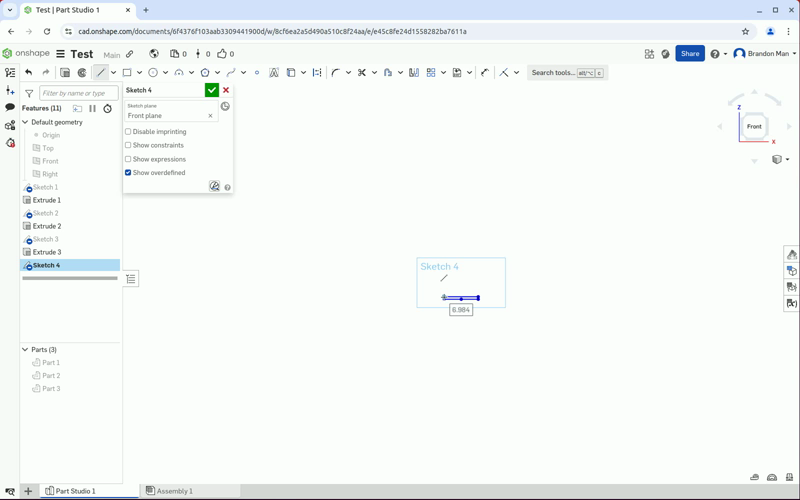
mouse_move(474, 296)
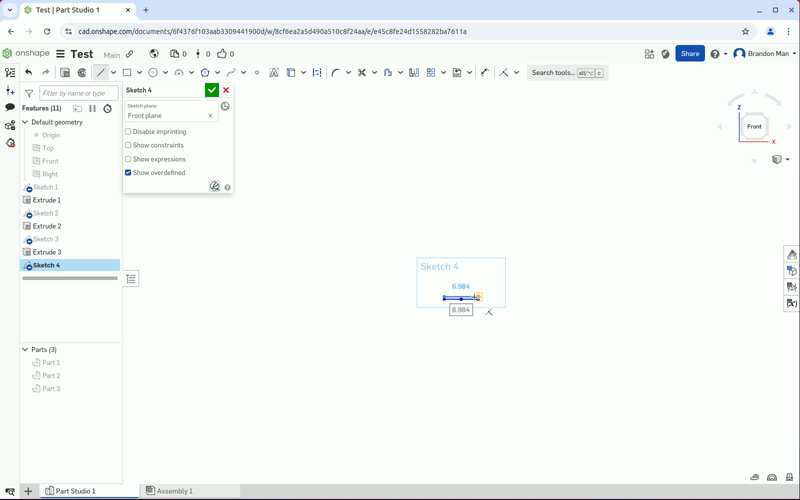
key_down(shift)
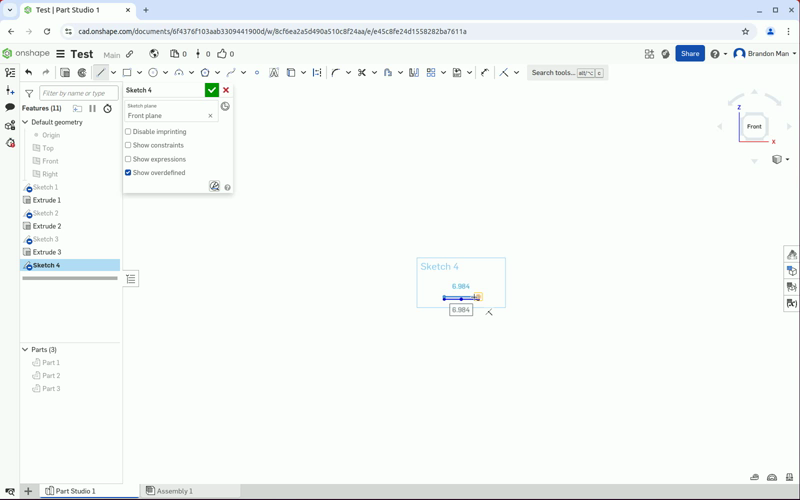
mouse_move(444, 299)
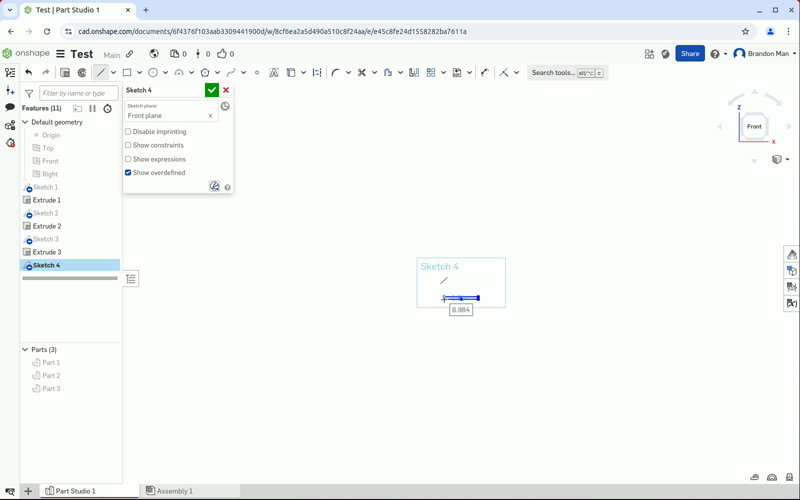
scroll(6)
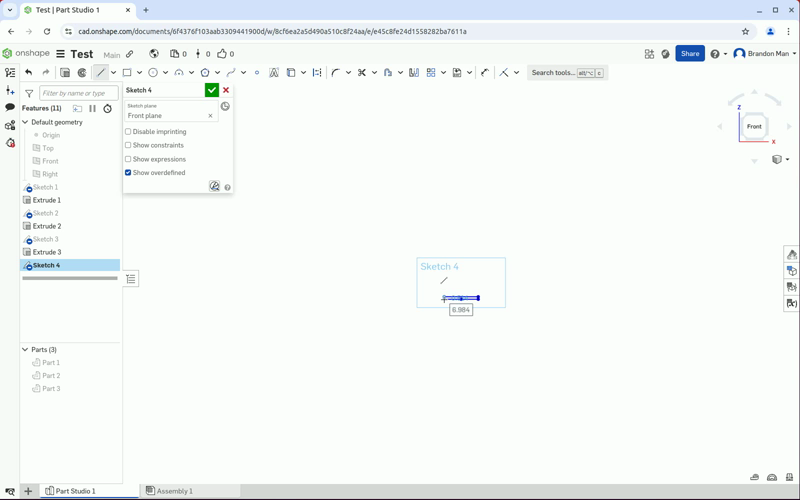
scroll(6)
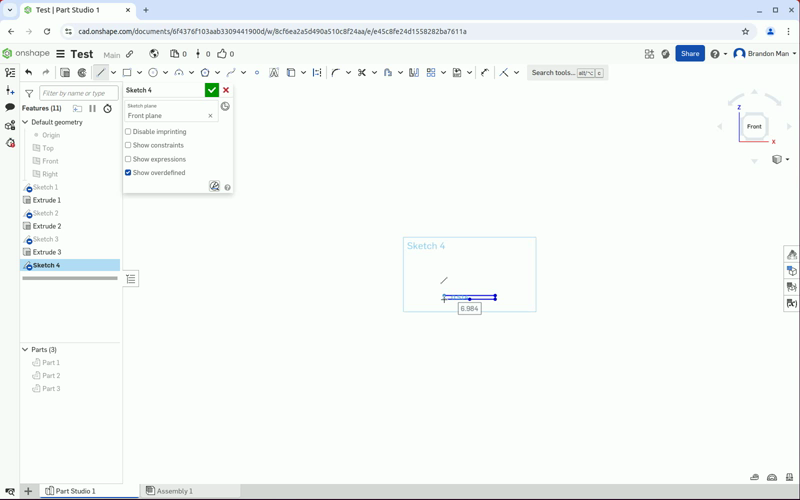
scroll(6)
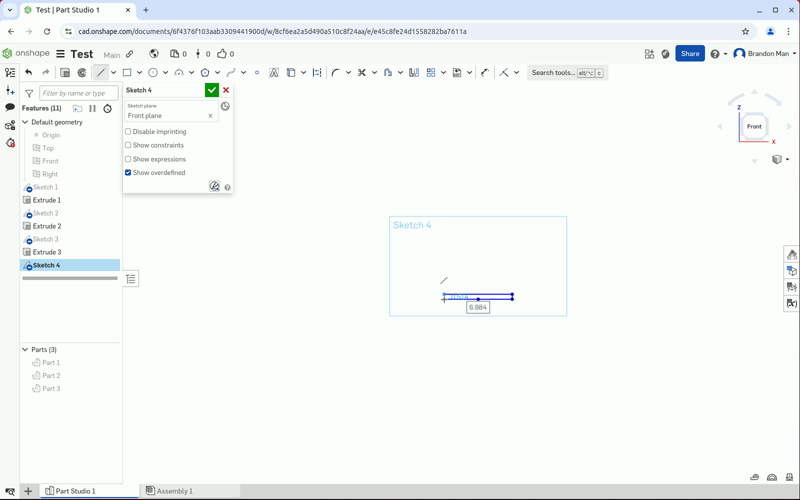
scroll(6)
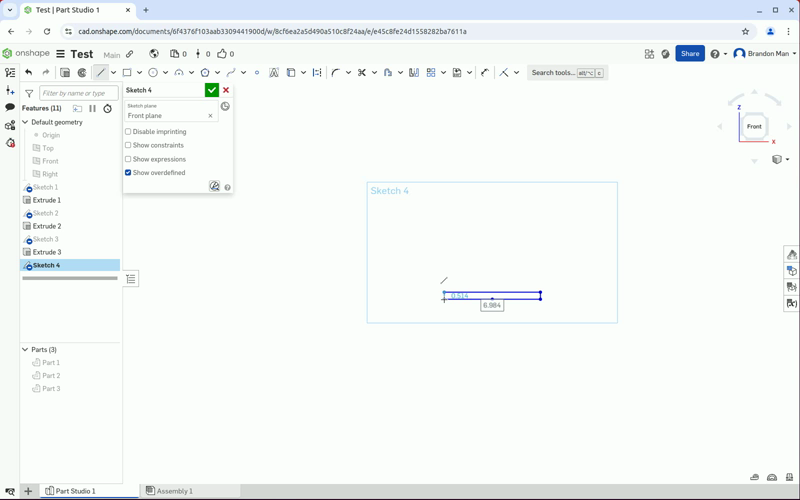
scroll(6)
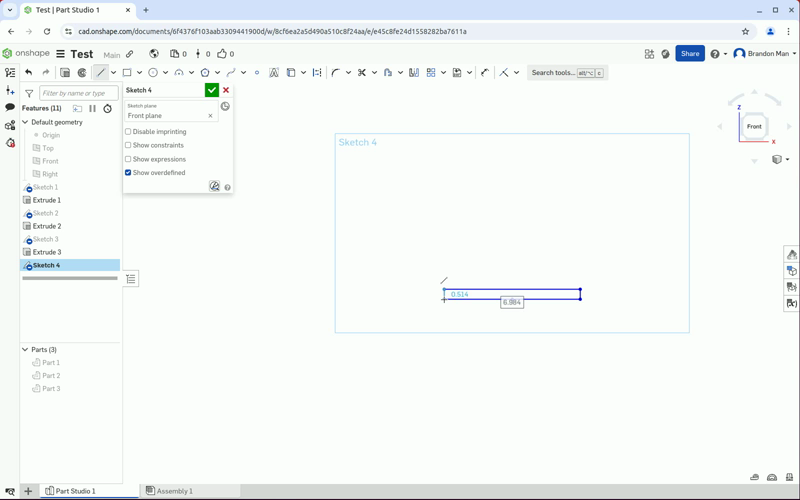
scroll(6)
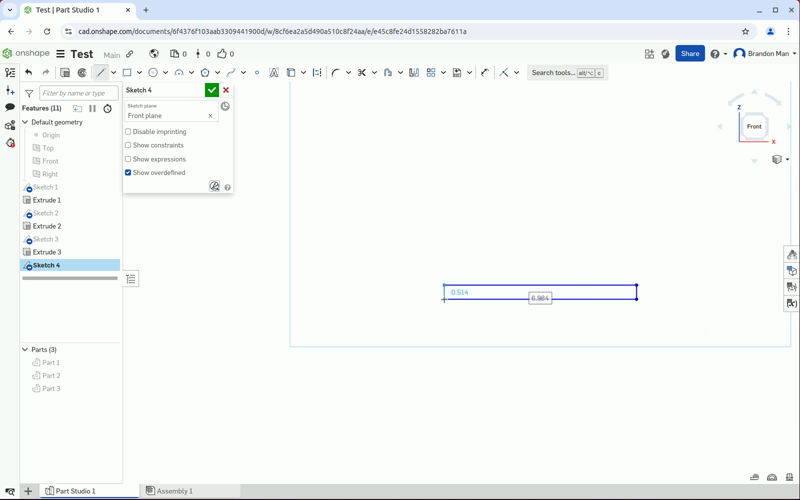
scroll(6)
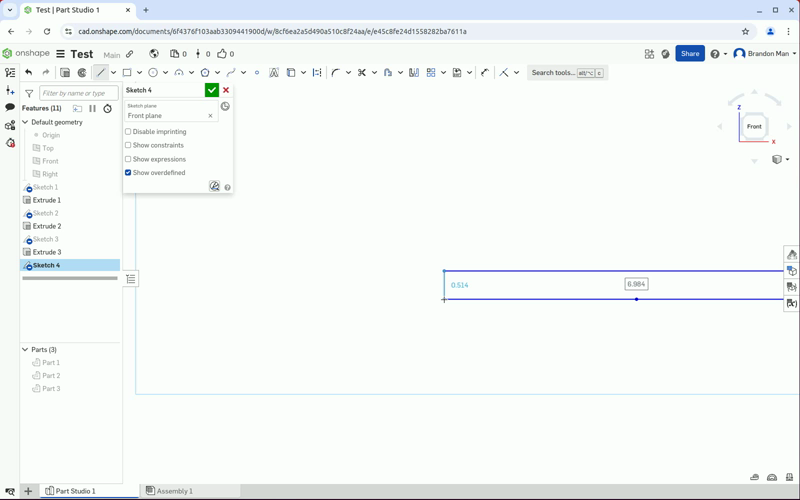
key_up(shift)
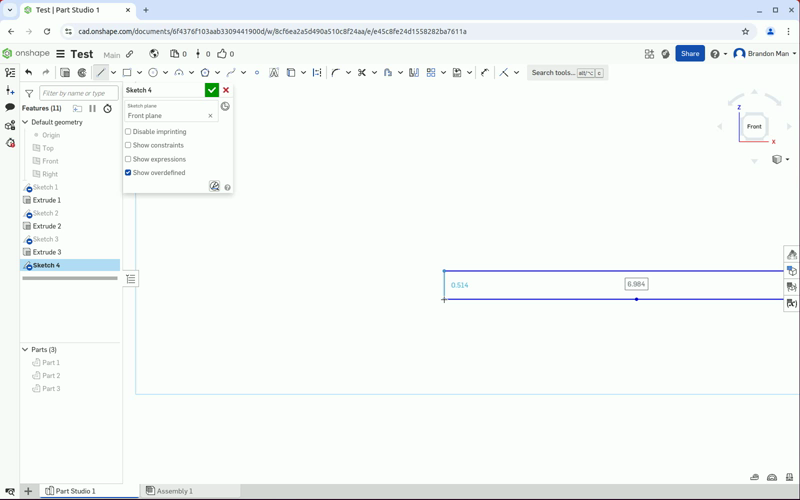
click(444, 299)
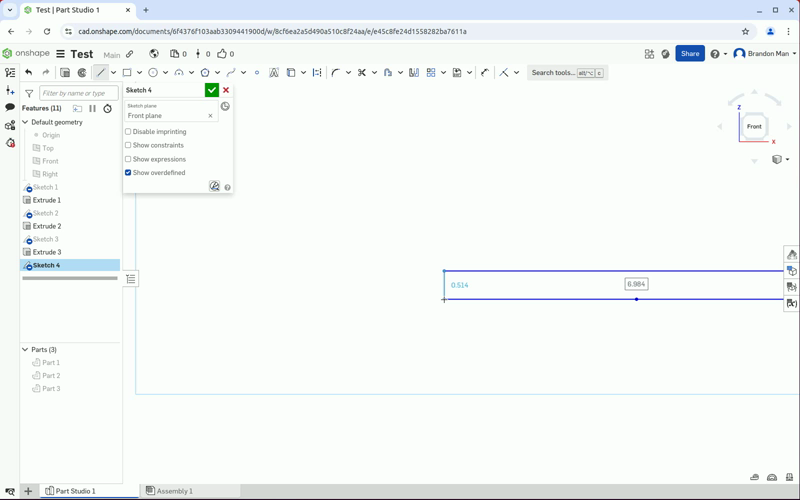
scroll(-6)
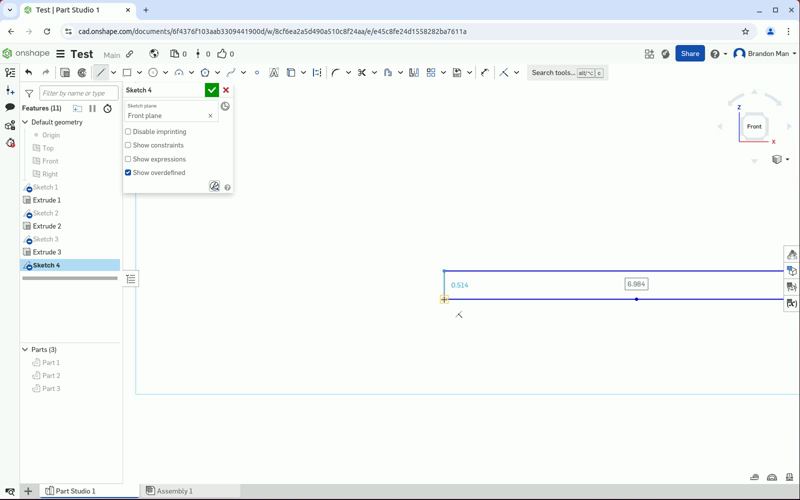
scroll(-6)
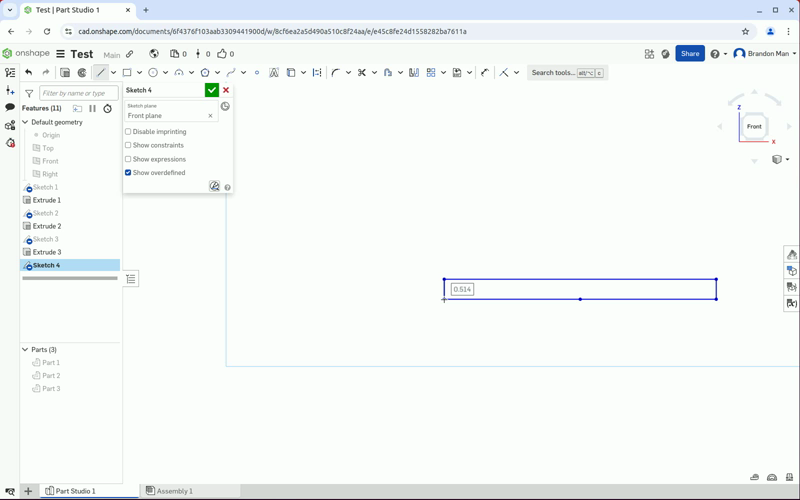
scroll(-6)
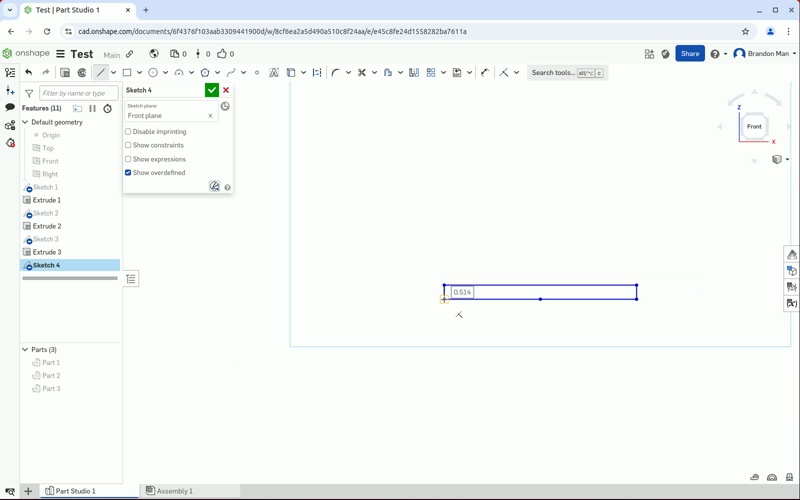
scroll(-6)
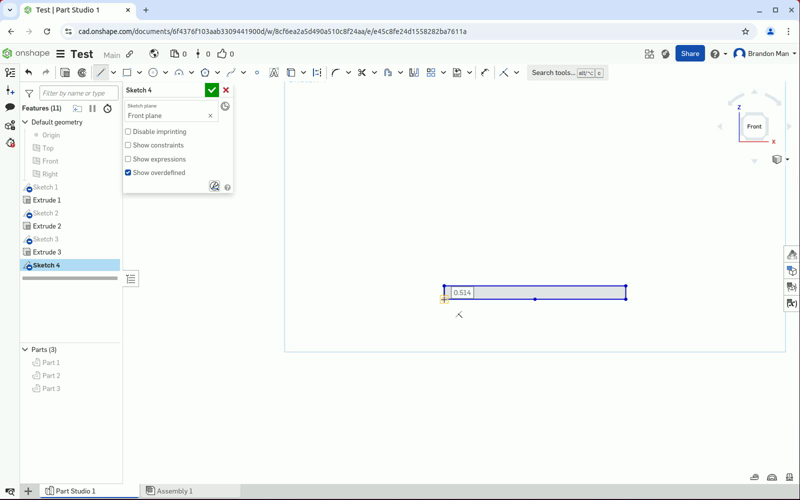
scroll(-6)
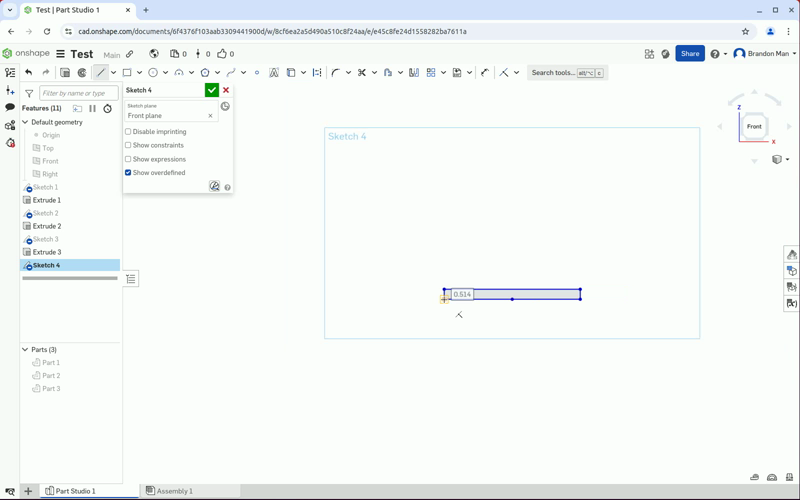
scroll(-6)
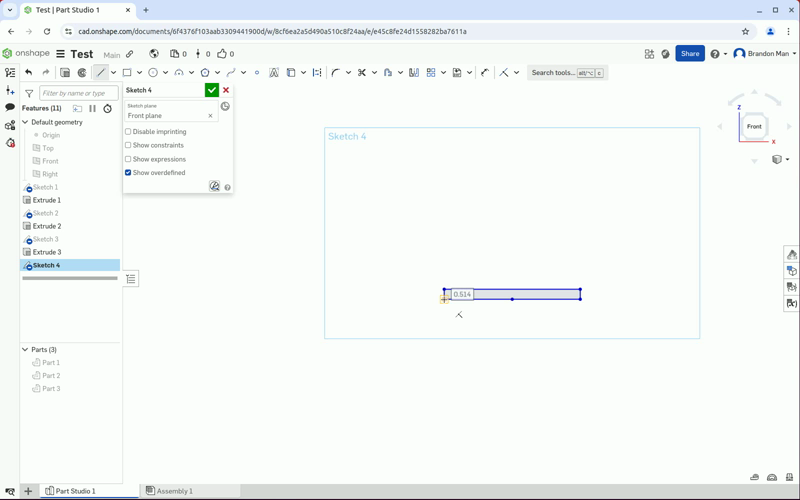
scroll(-6)
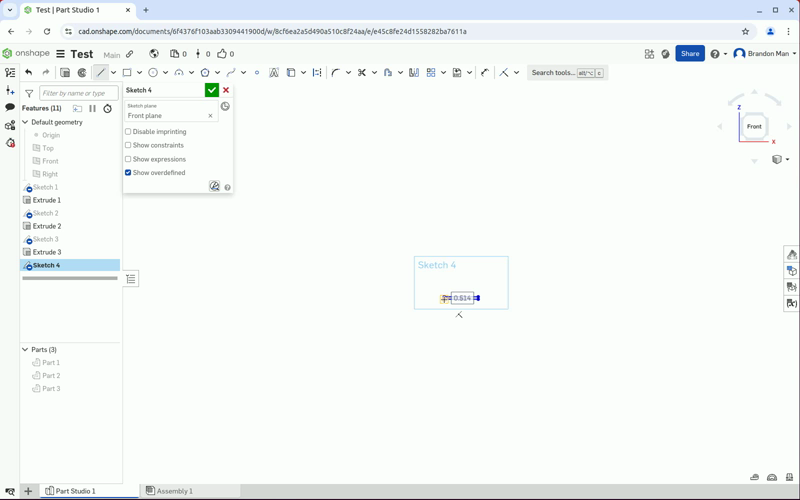
key(esc)
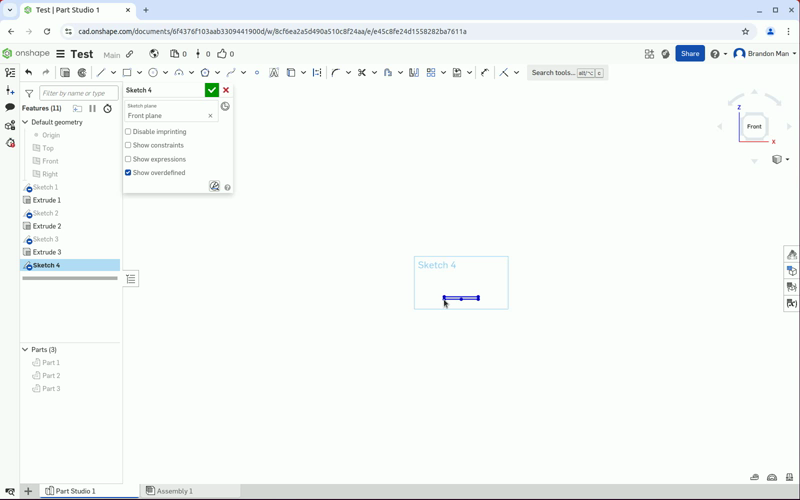
mouse_move(462, 297)
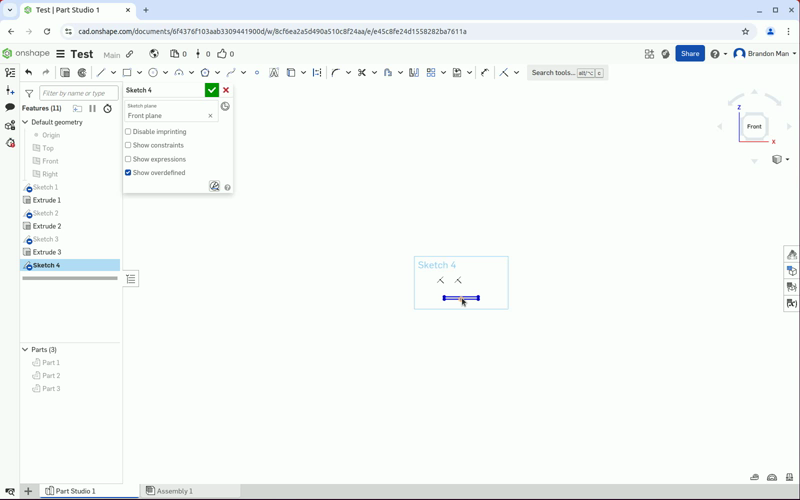
scroll(6)
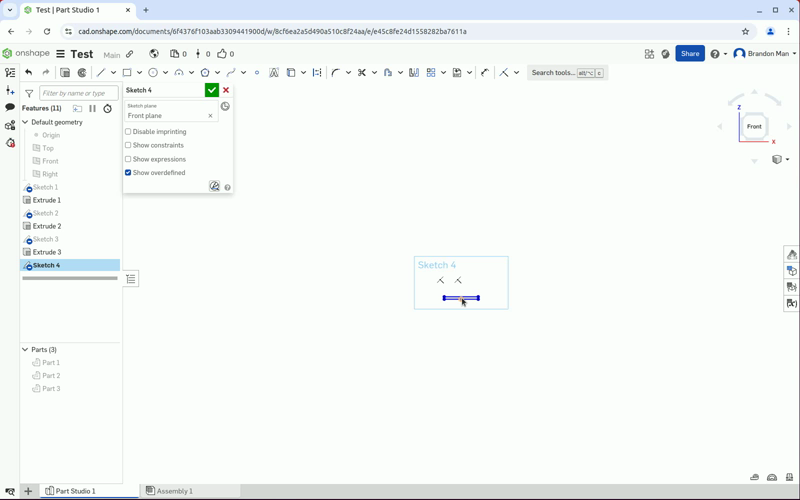
scroll(6)
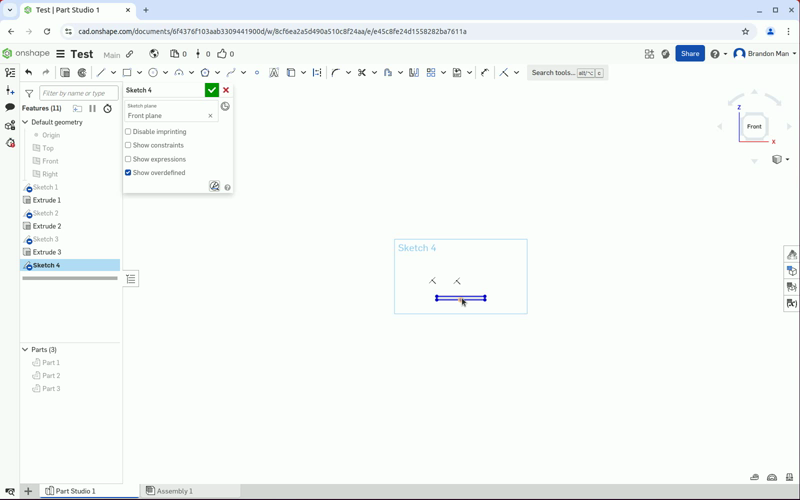
scroll(6)
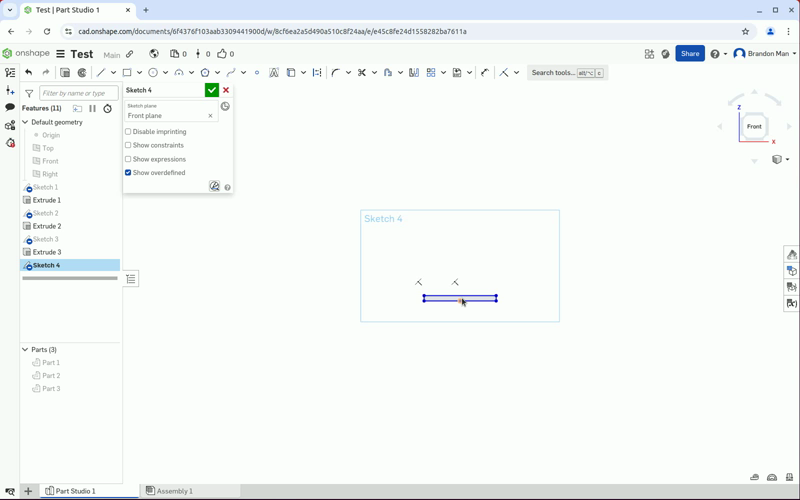
scroll(6)
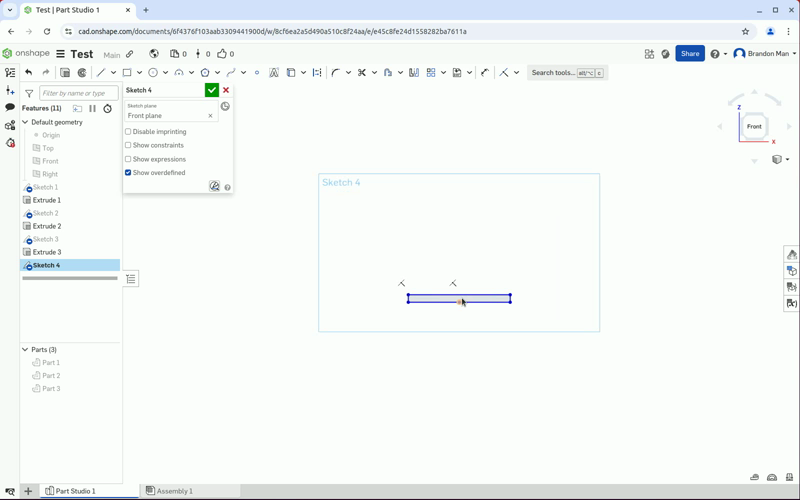
scroll(6)
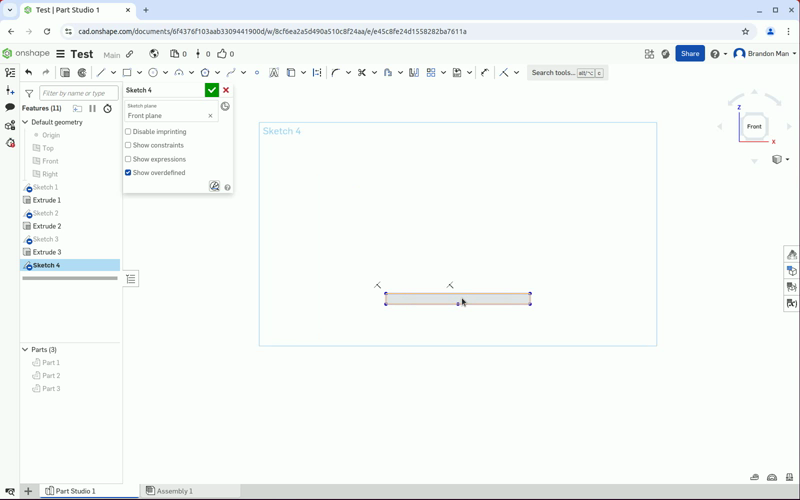
scroll(6)
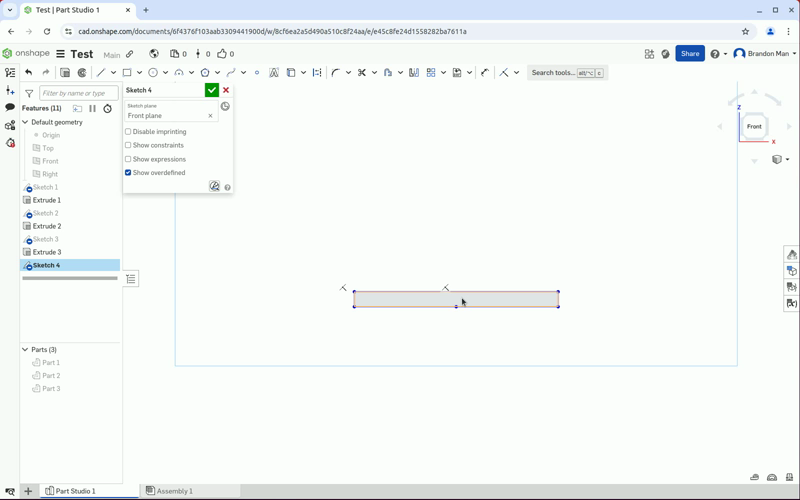
scroll(6)
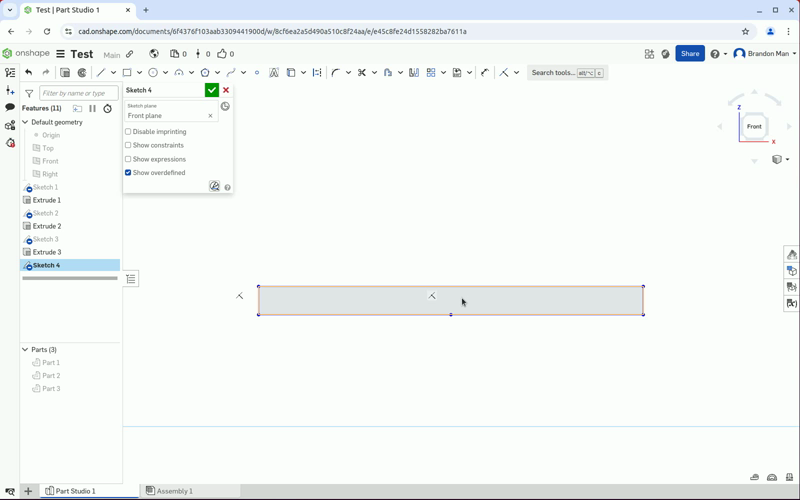
click(462, 297)
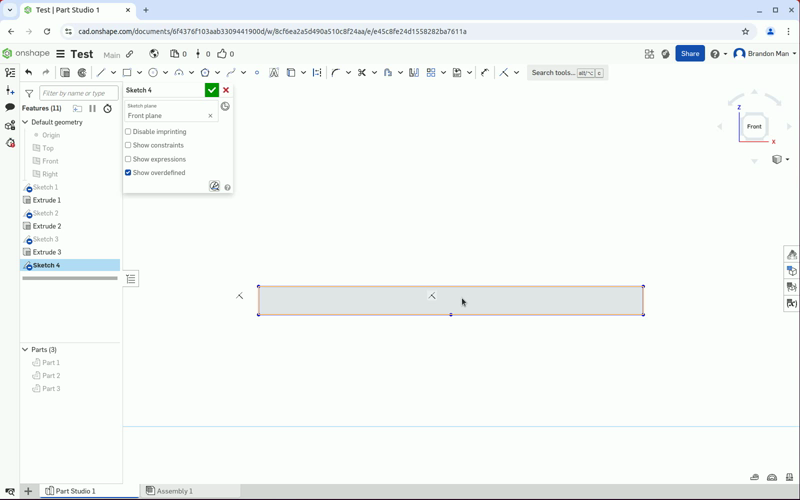
scroll(-6)
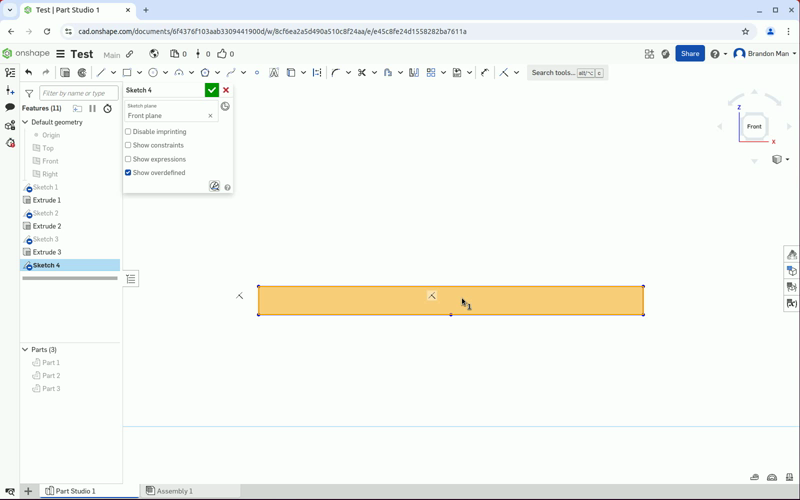
scroll(-6)
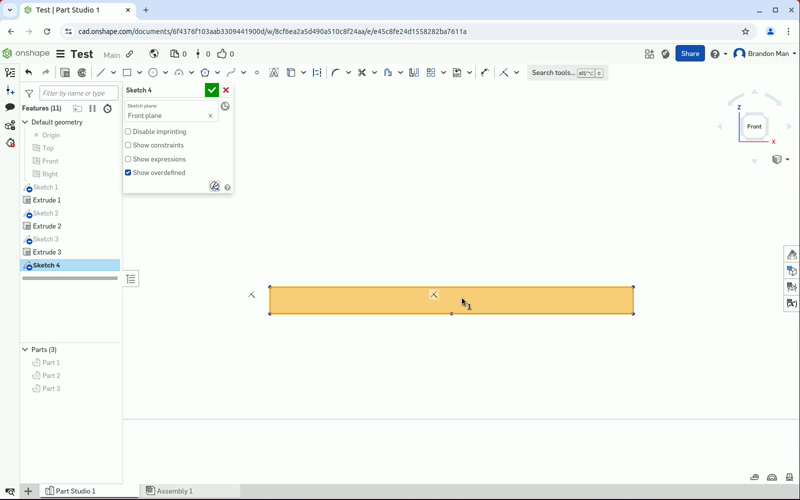
scroll(-6)
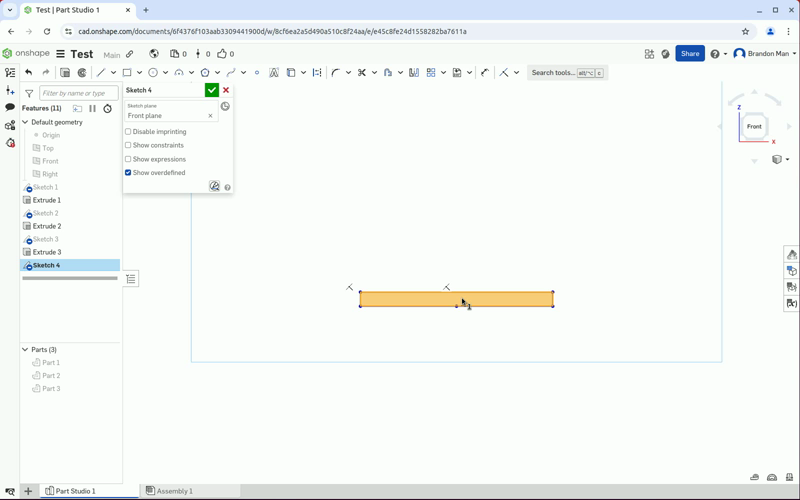
scroll(-6)
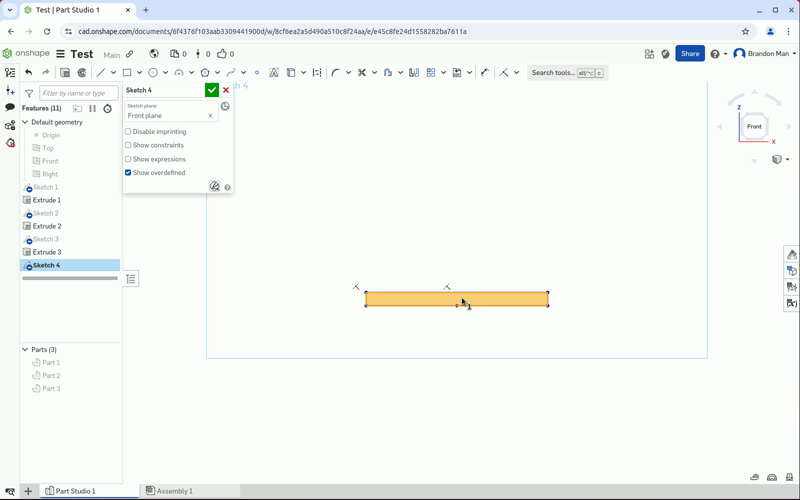
scroll(-6)
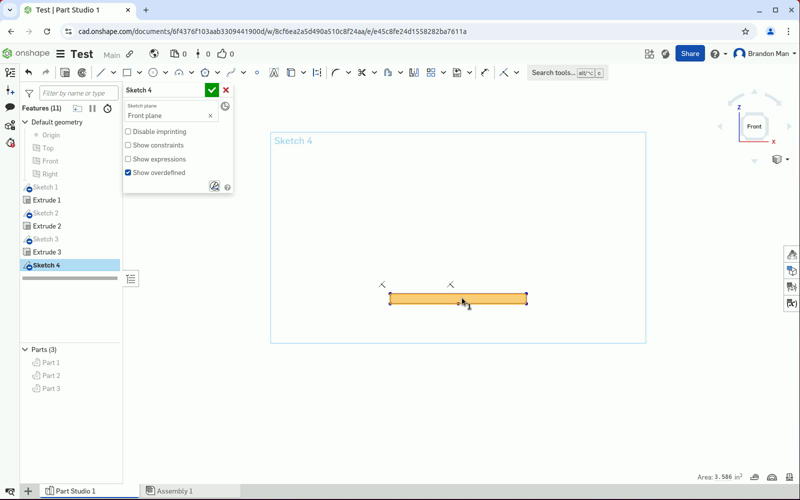
scroll(-6)
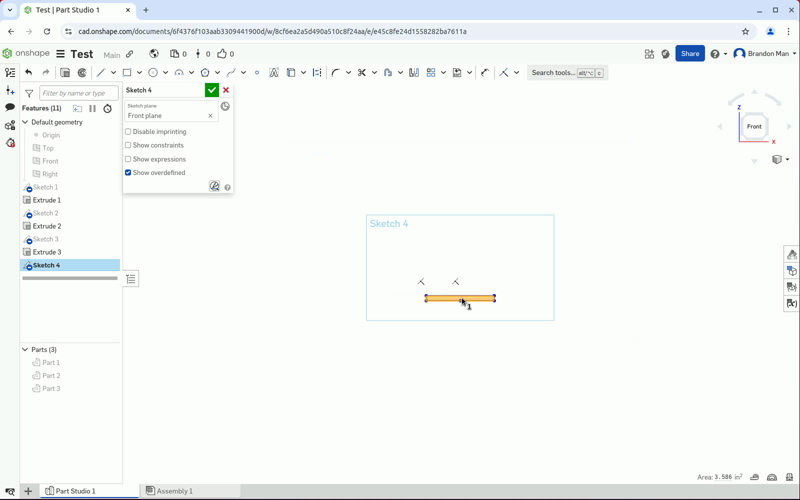
scroll(-6)
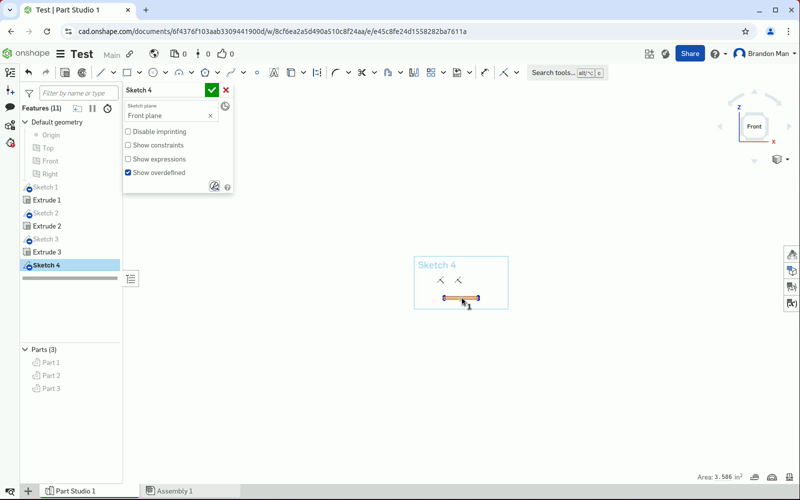
mouse_move(73, 352)
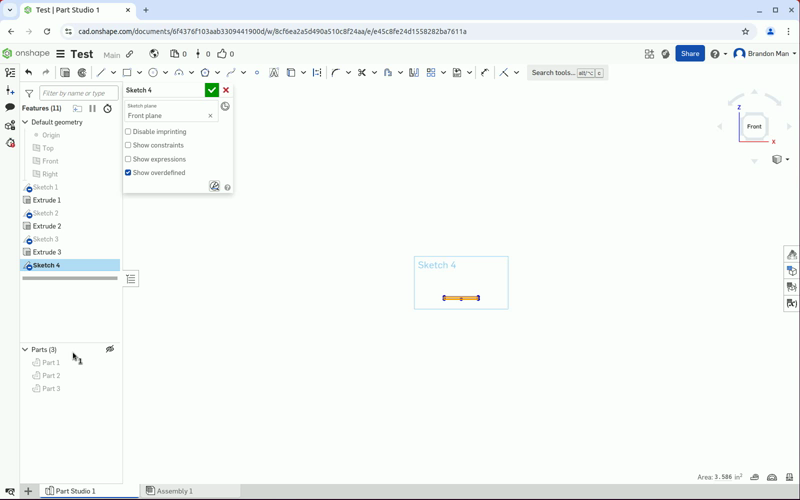
key(shift+y)
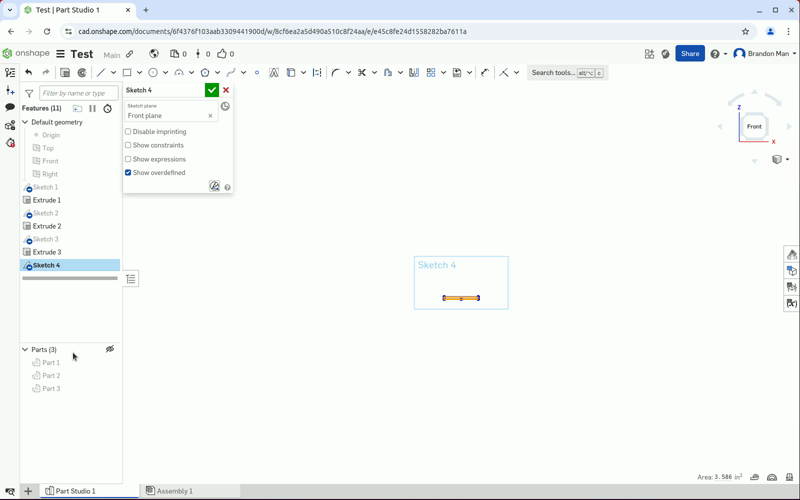
key(shift+e)
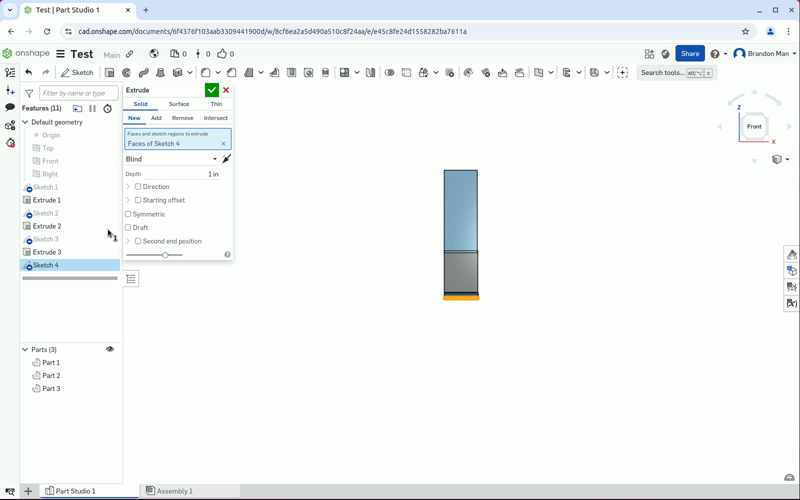
mouse_move(143, 106)
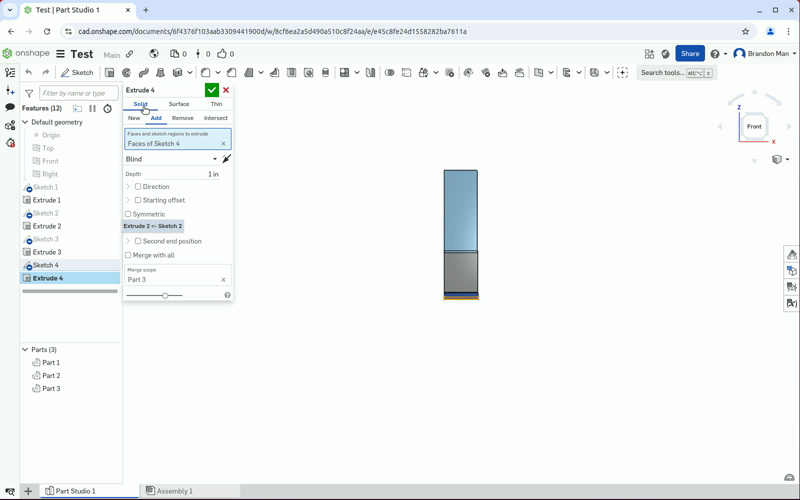
click(143, 106)
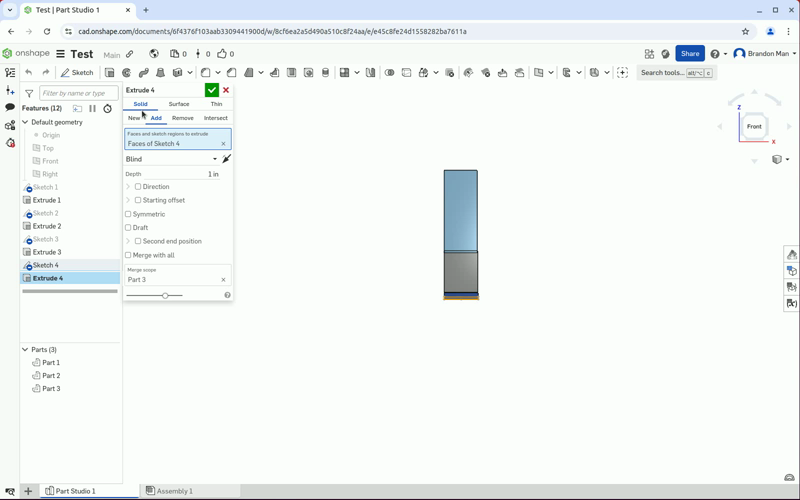
mouse_move(137, 120)
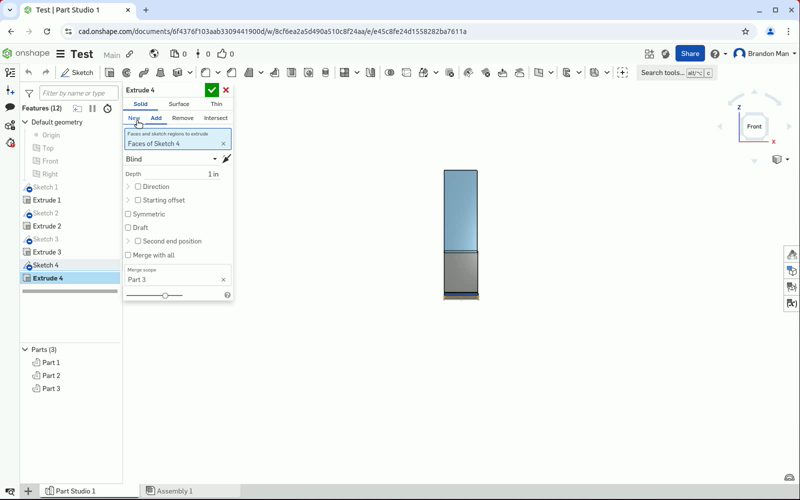
click(137, 120)
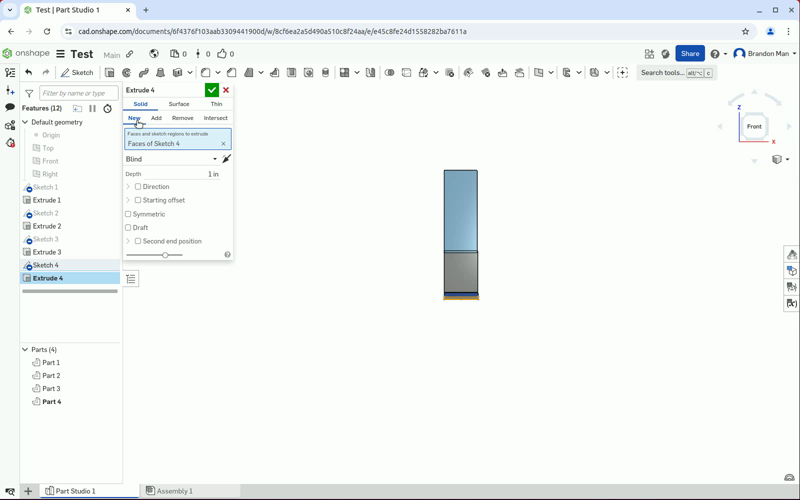
key(tab, 4)
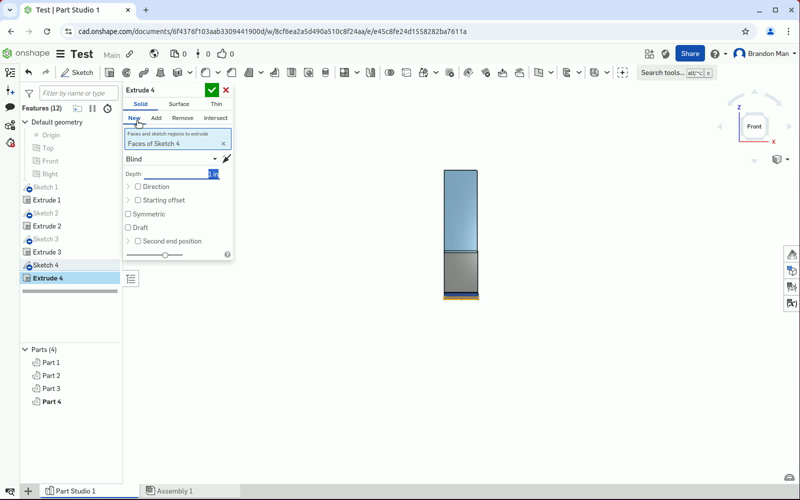
text(4.092)
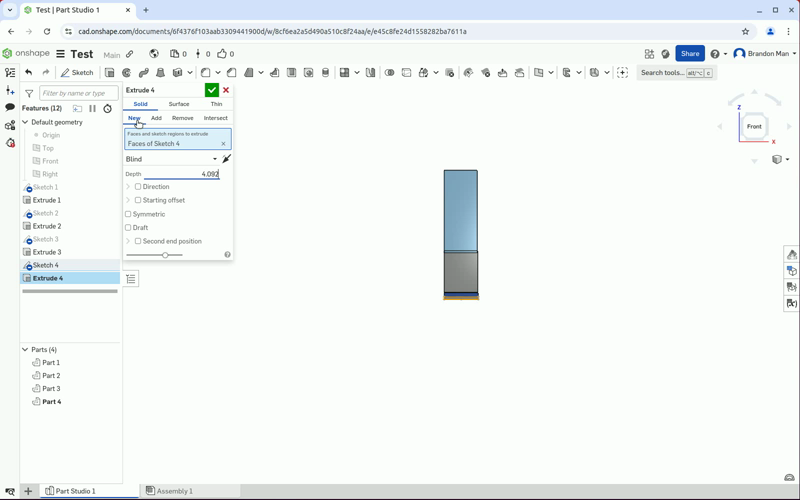
key(enter)
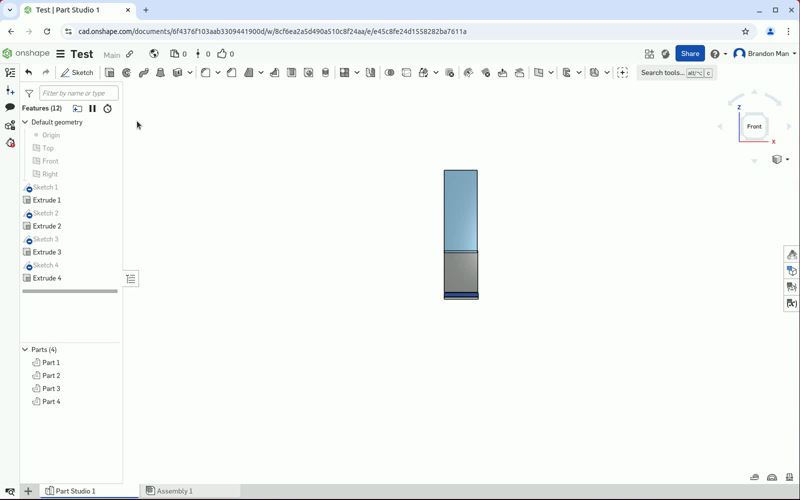
key(shift+h)
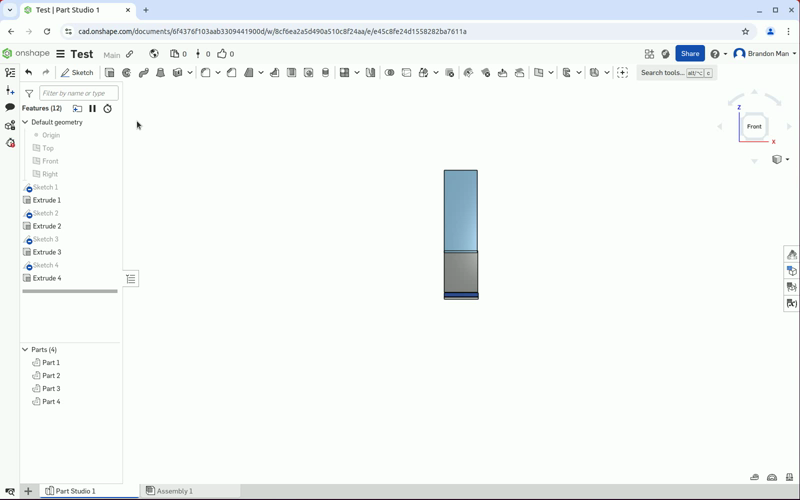
key(shift+h)
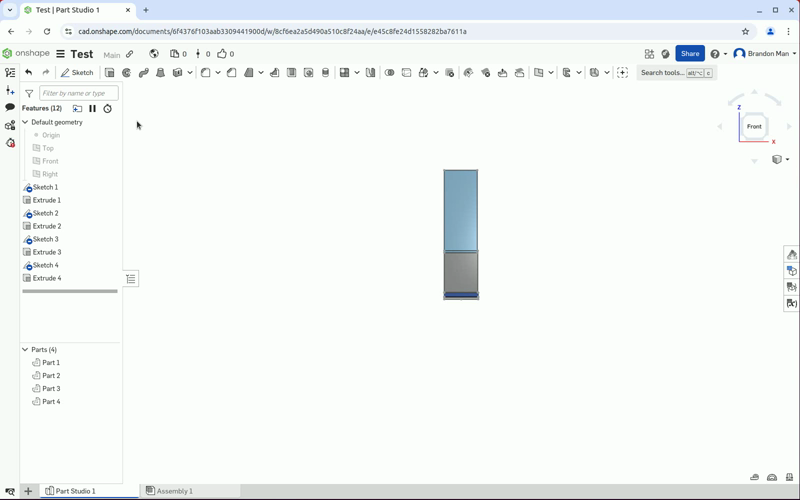
key(shift+7)
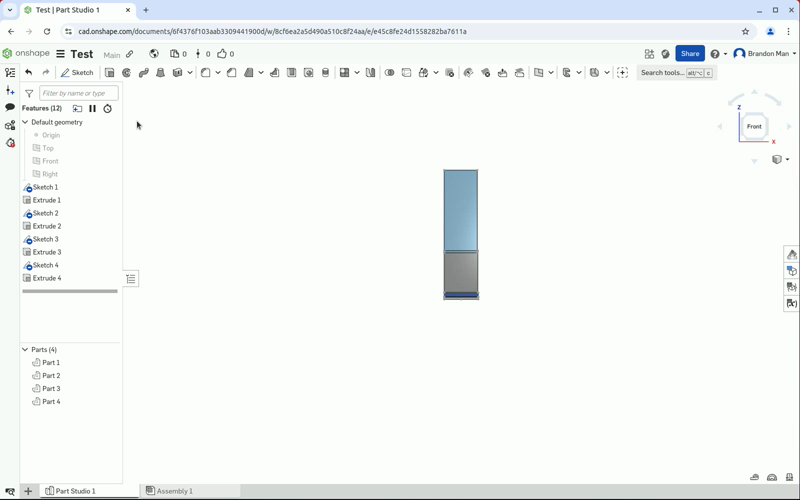
key(left, 2)
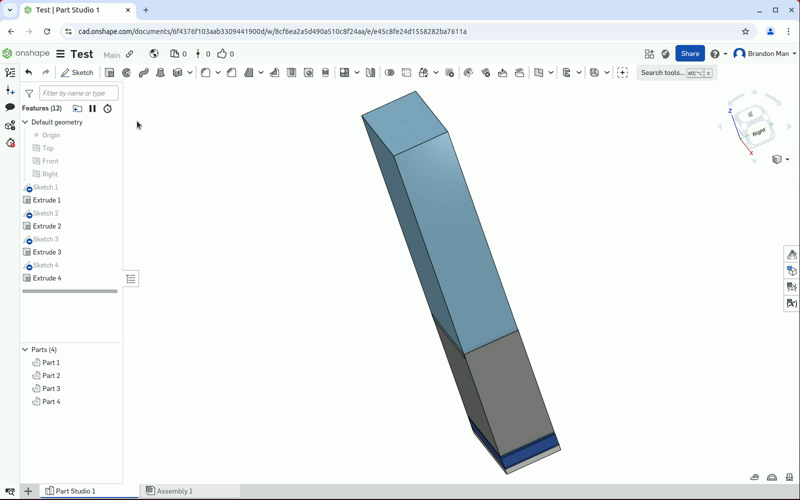
key(down, 2)
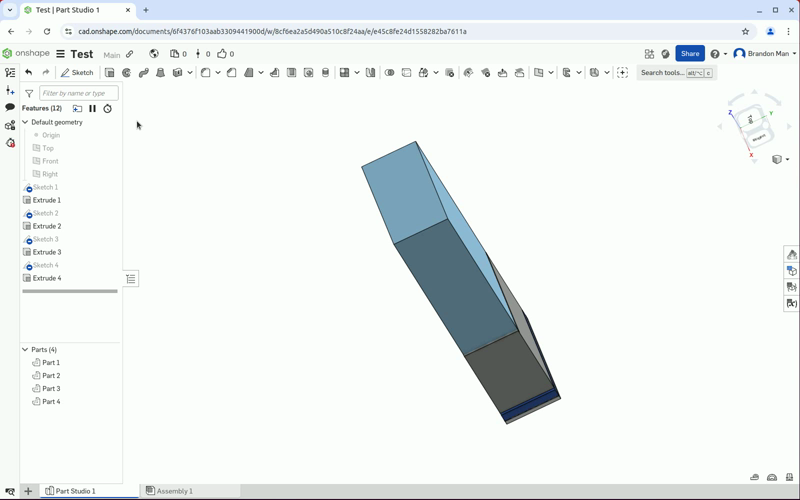
key(up, 2)
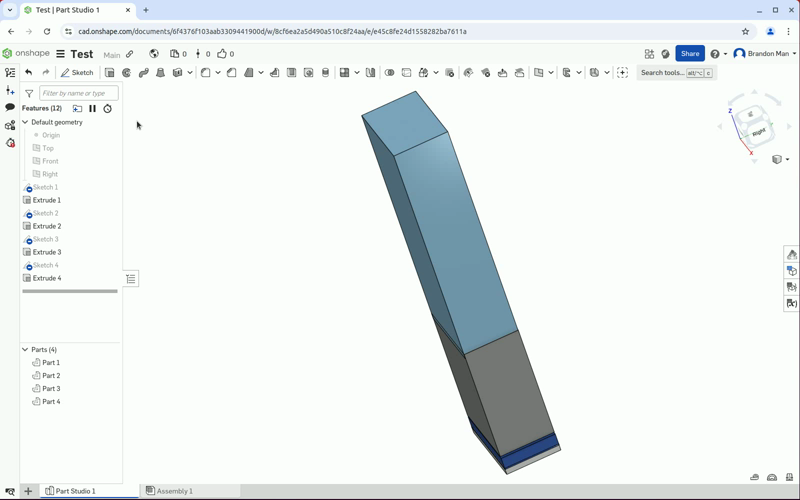
key(right, 2)
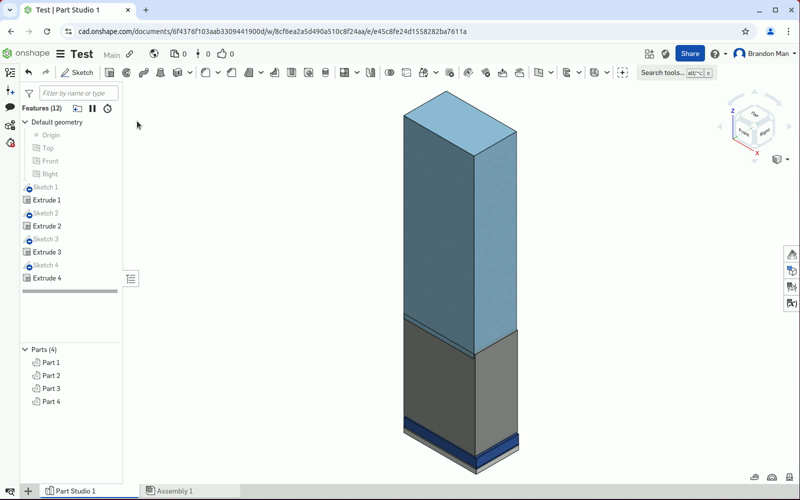
mouse_move(73, 189)
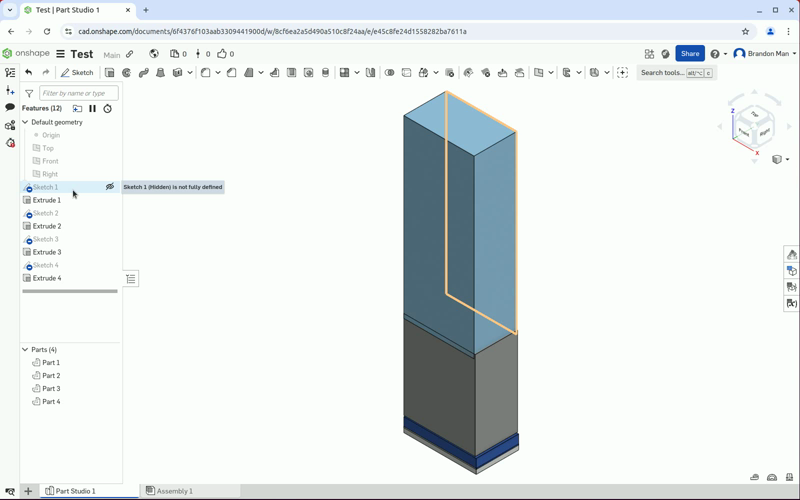
click(73, 189)